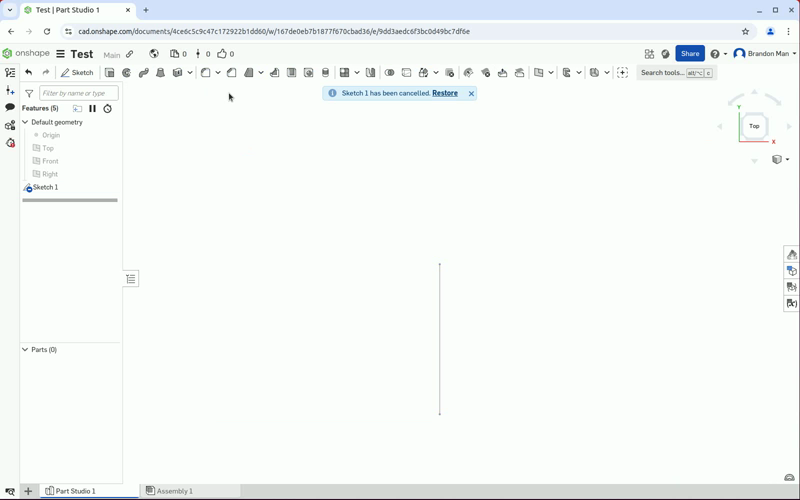
key(shift+h)
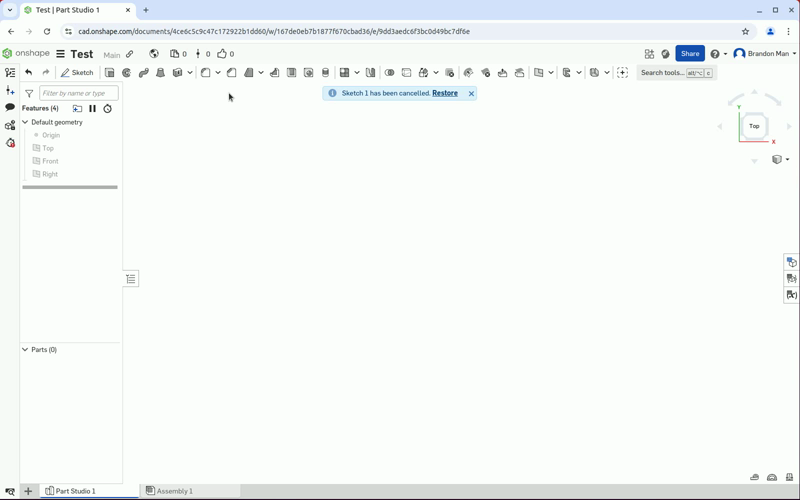
mouse_move(73, 352)
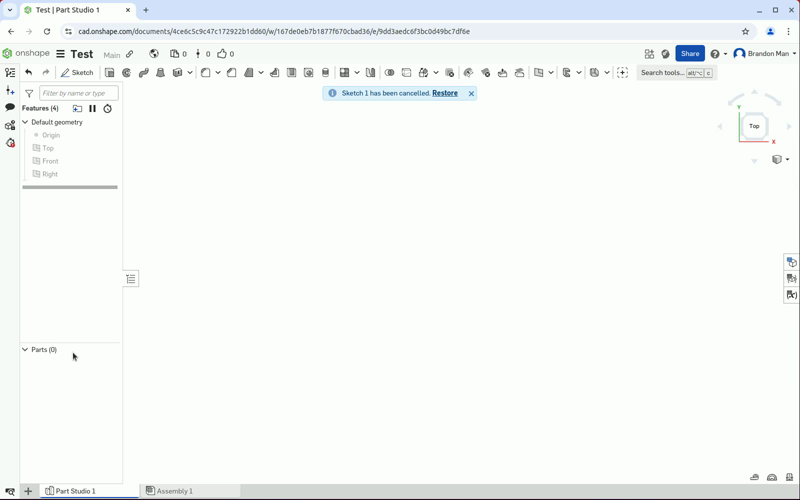
key(y)
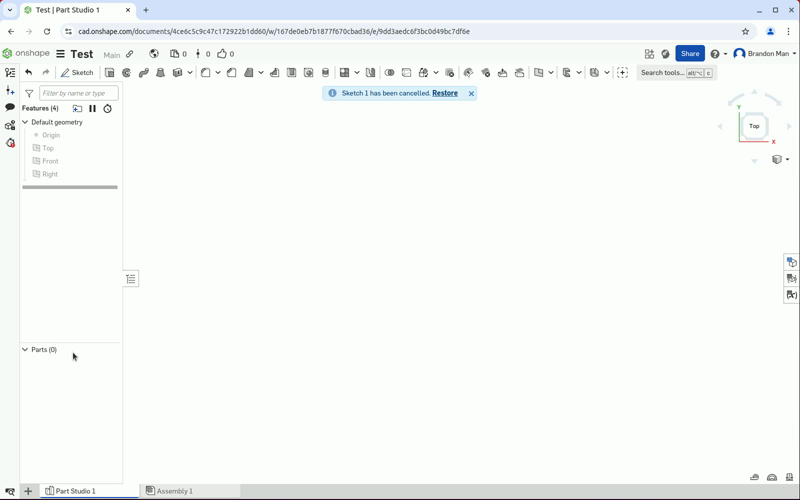
key(shift+p)
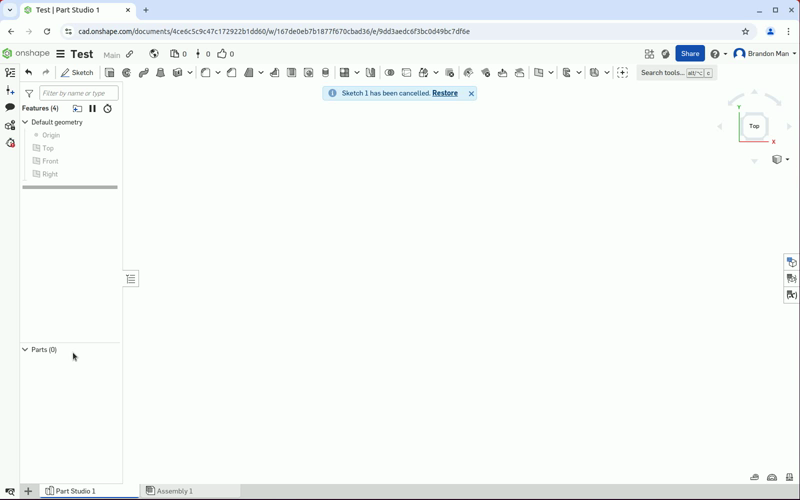
key(space)
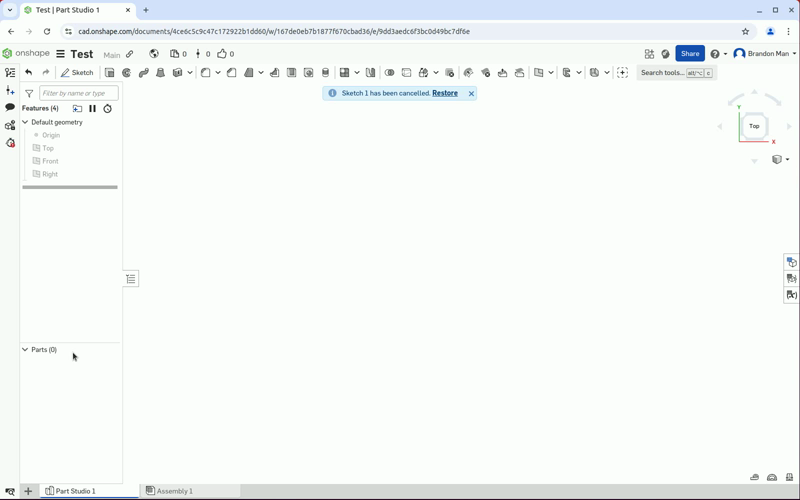
key_down(shift)
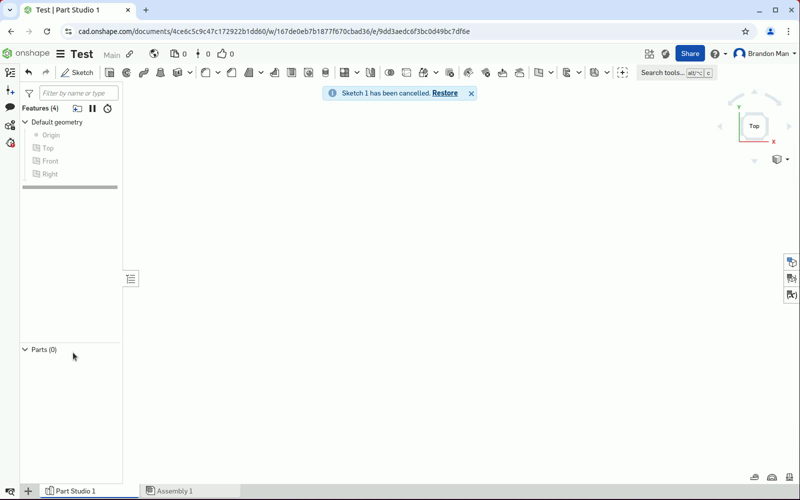
key(up)
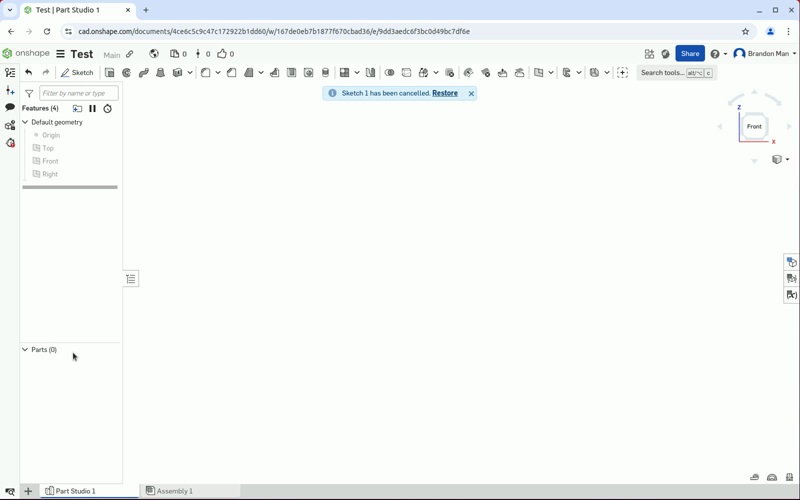
key_up(shift)
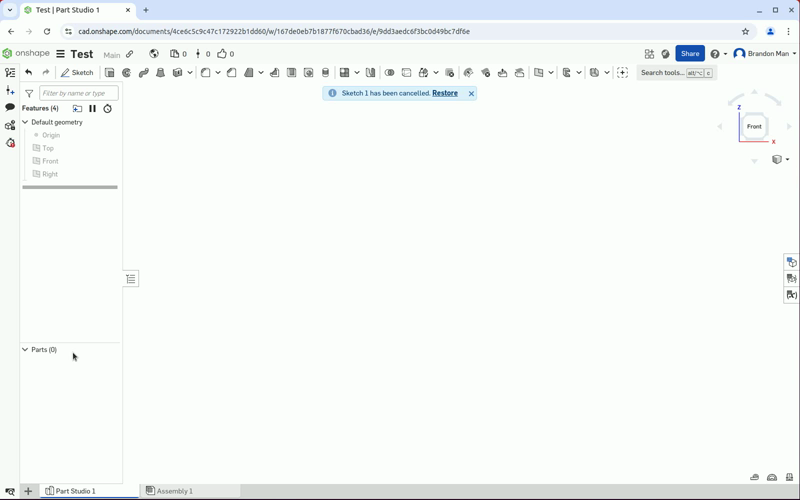
mouse_move(73, 352)
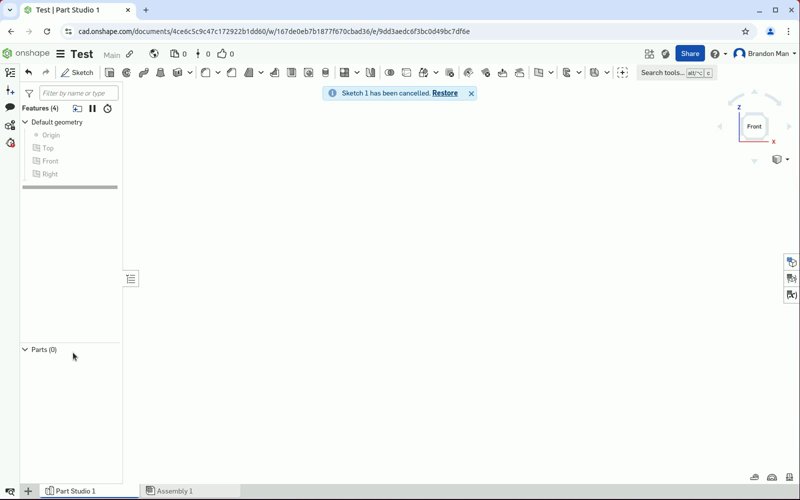
key(shift+y)
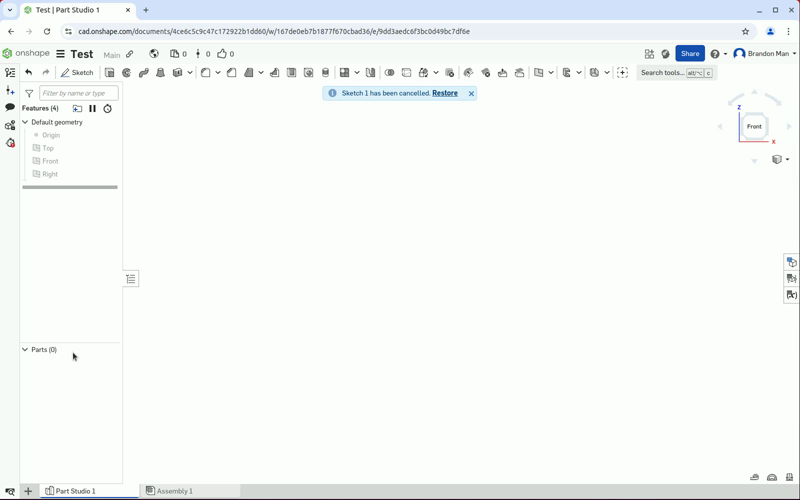
key(shift+s)
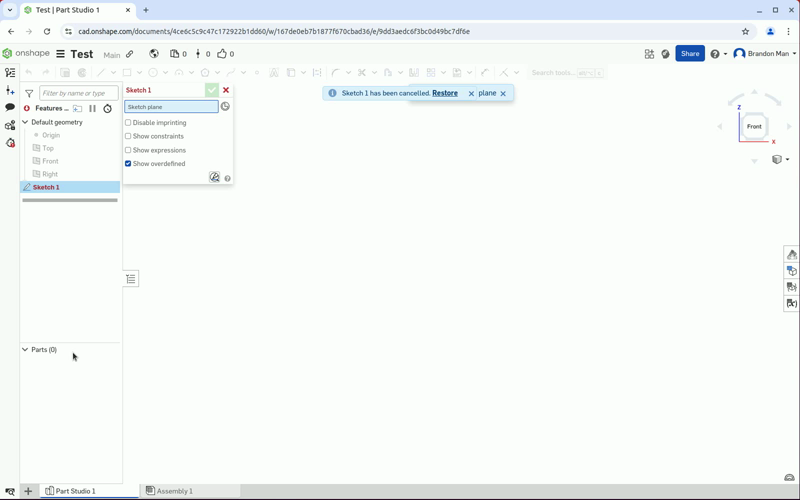
mouse_move(73, 163)
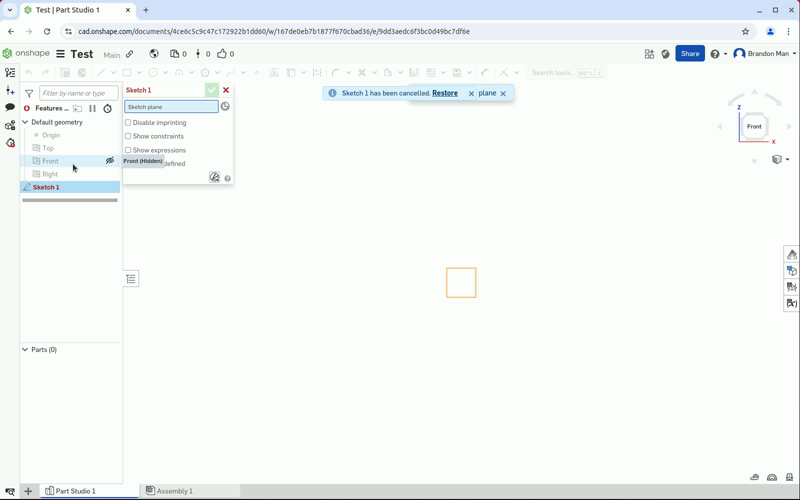
click(73, 163)
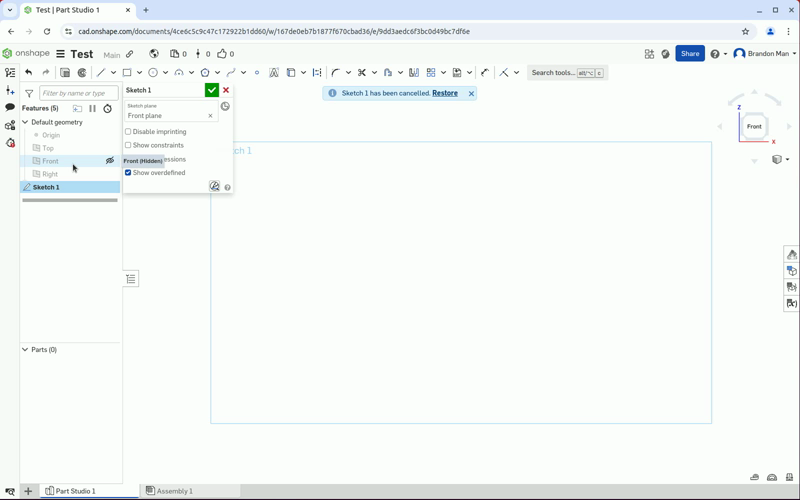
mouse_move(73, 352)
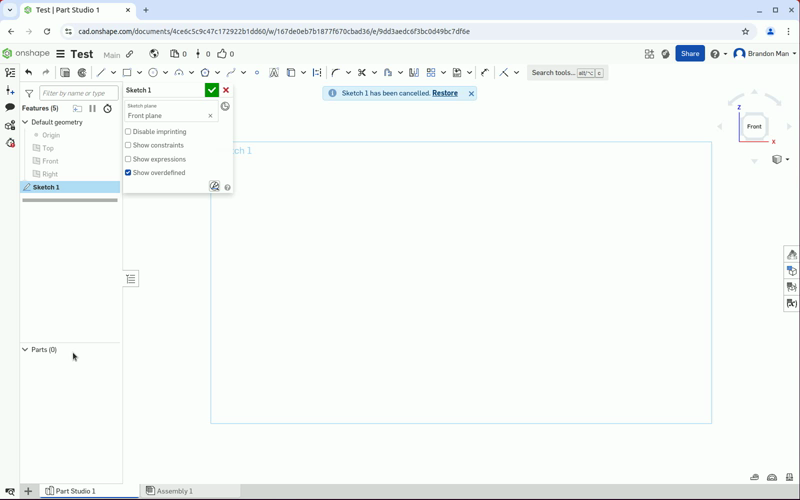
key(y)
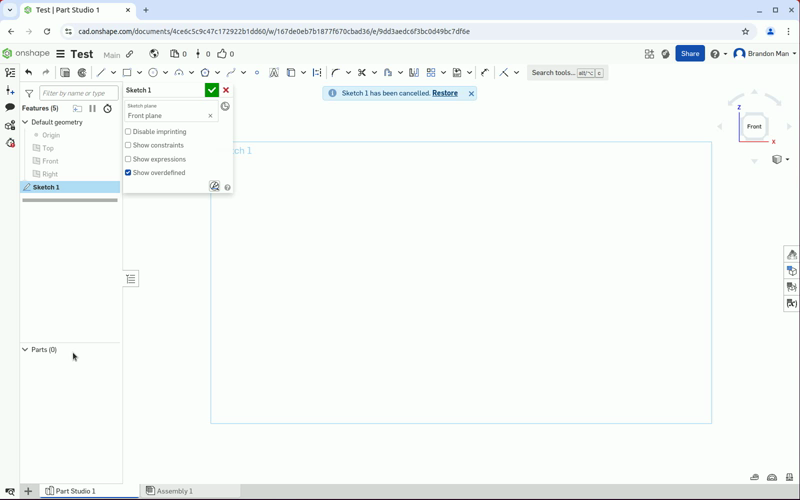
key(l)
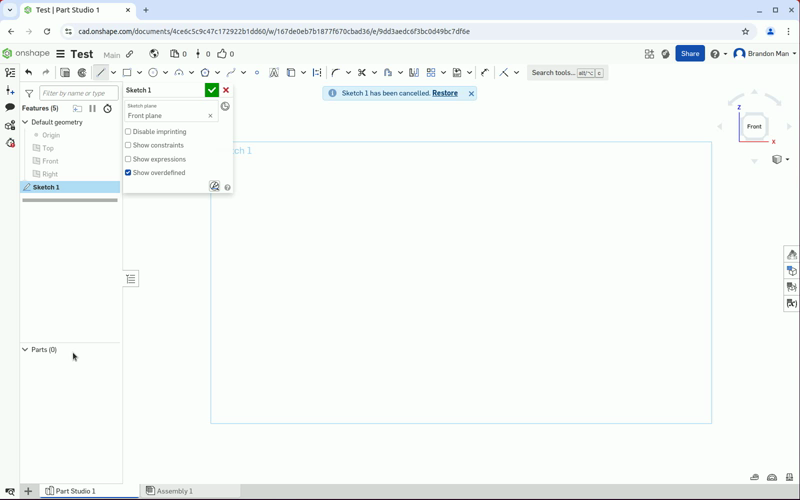
key_down(shift)
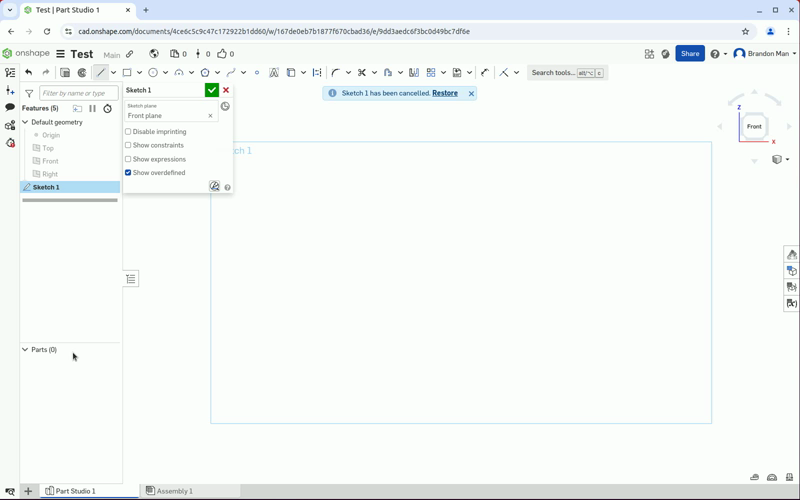
mouse_move(348, 245)
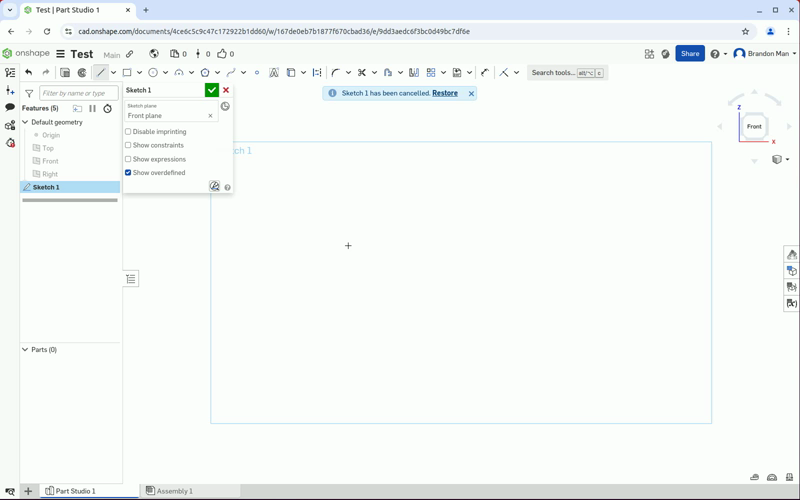
click(348, 245)
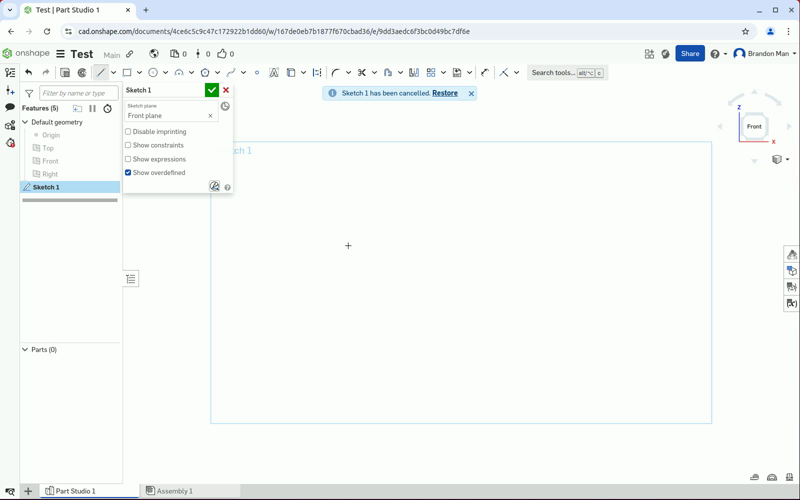
key_up(shift)
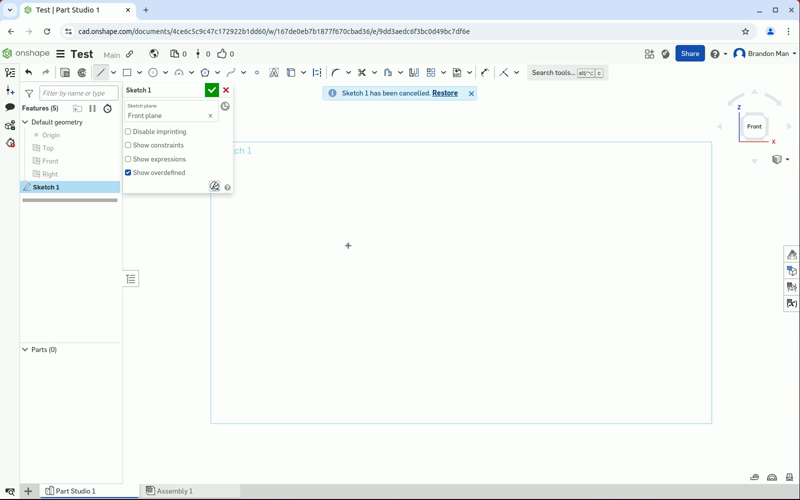
key_down(shift)
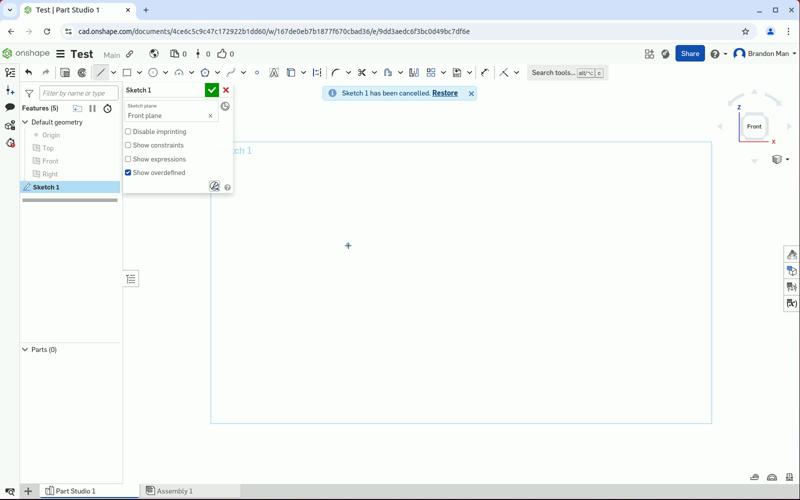
mouse_move(378, 245)
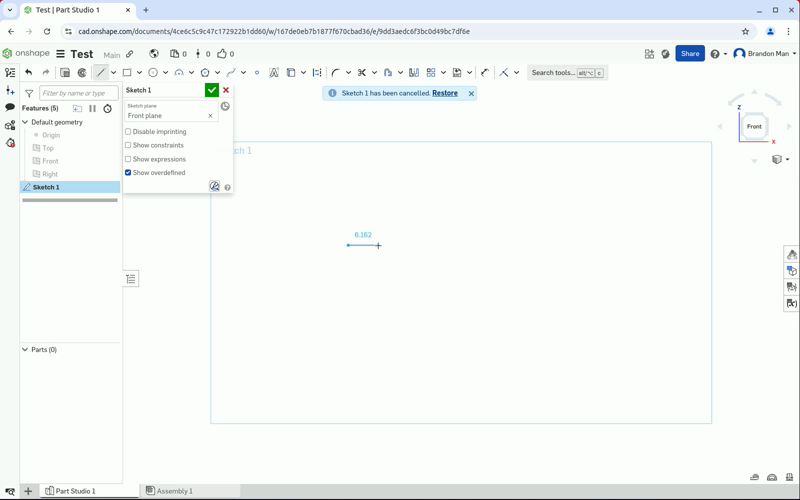
mouse_move(381, 245)
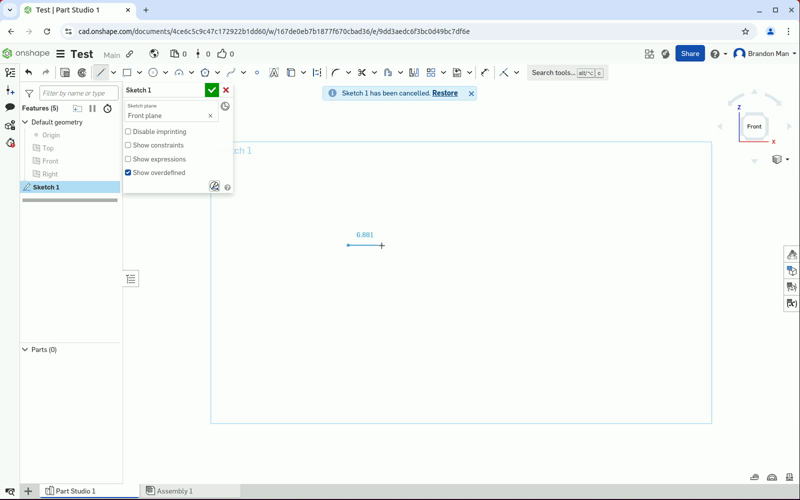
click(381, 245)
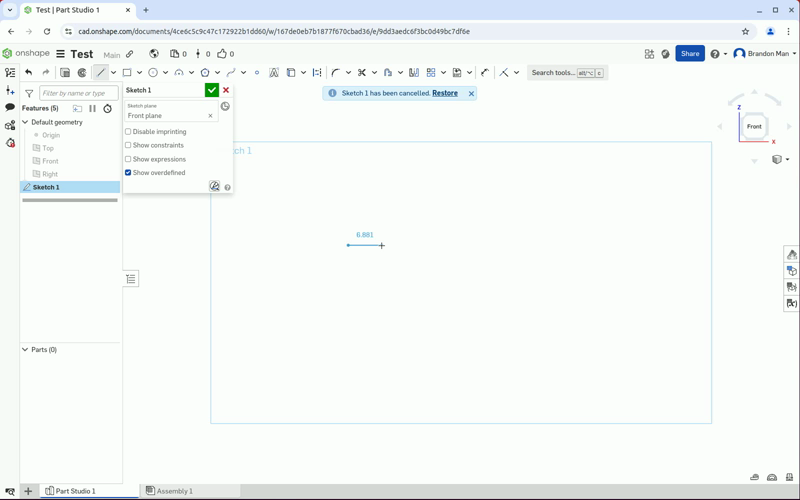
key_up(shift)
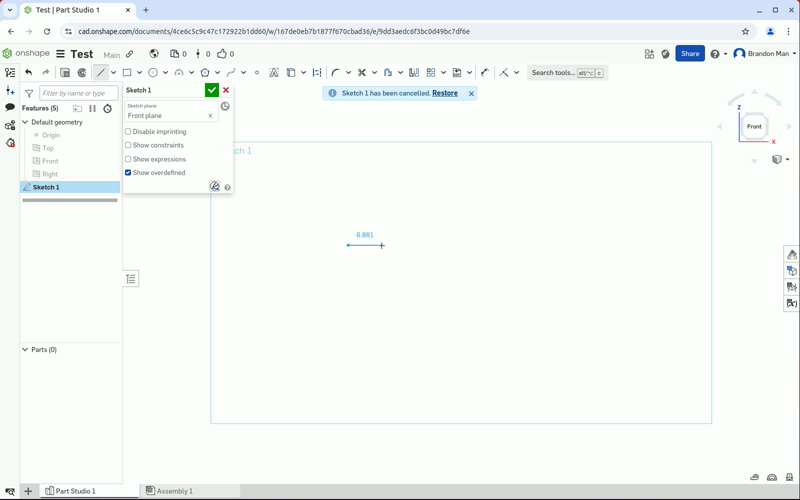
key_down(shift)
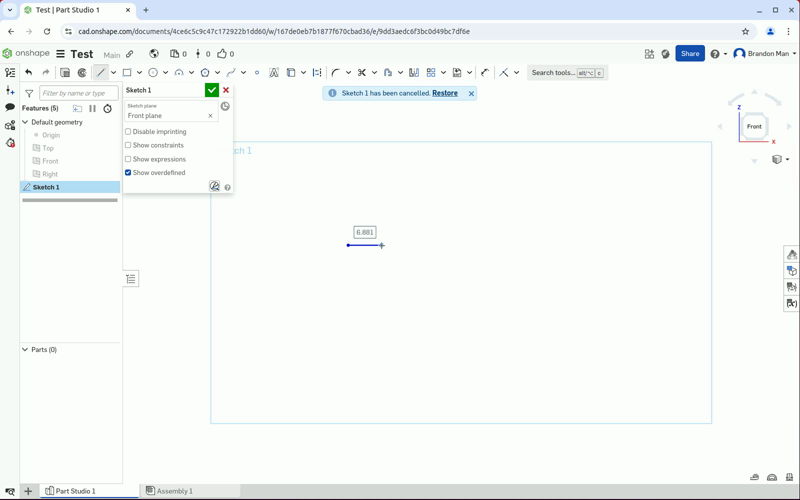
mouse_move(411, 245)
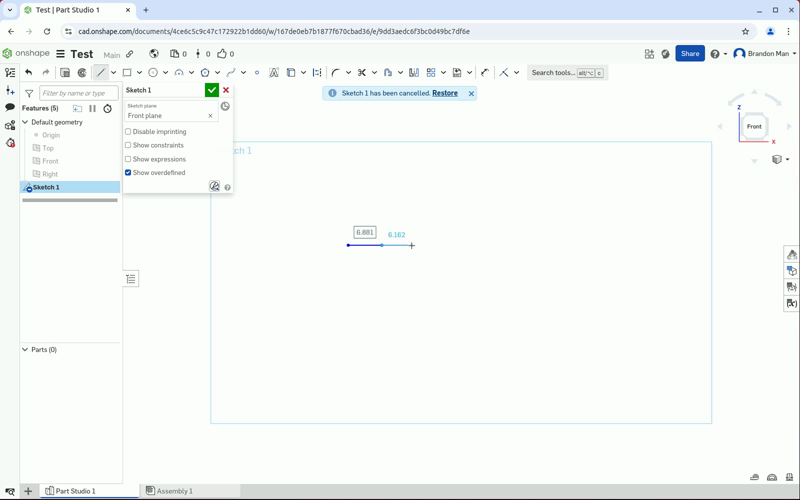
mouse_move(381, 211)
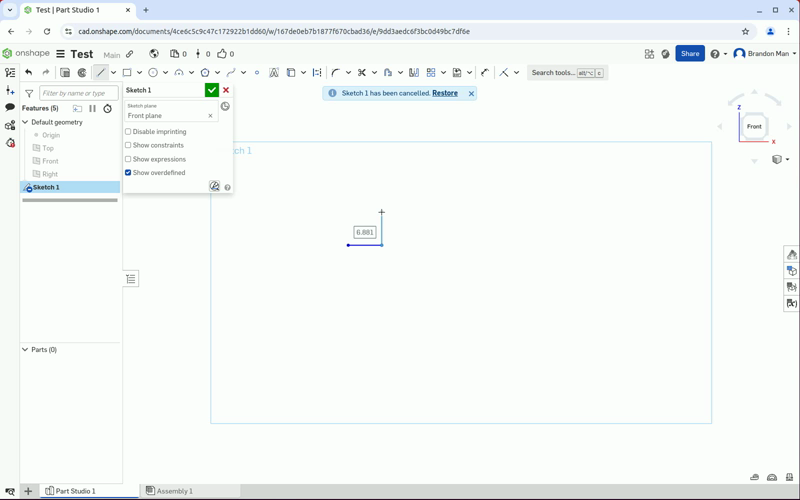
click(381, 211)
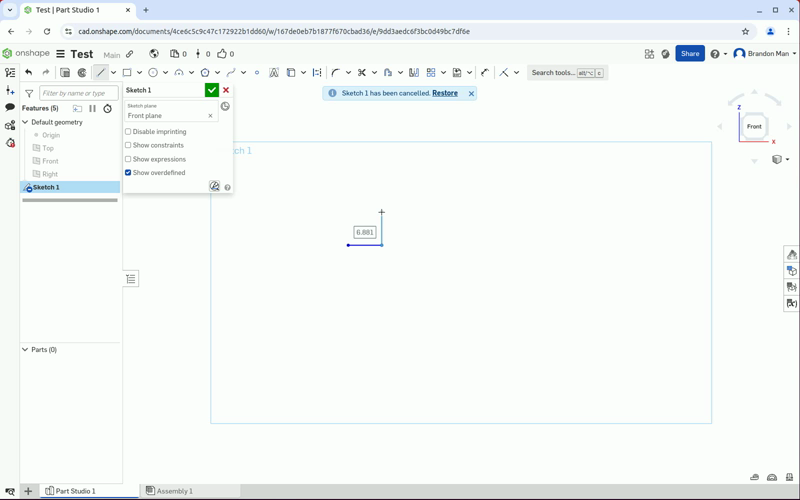
key_up(shift)
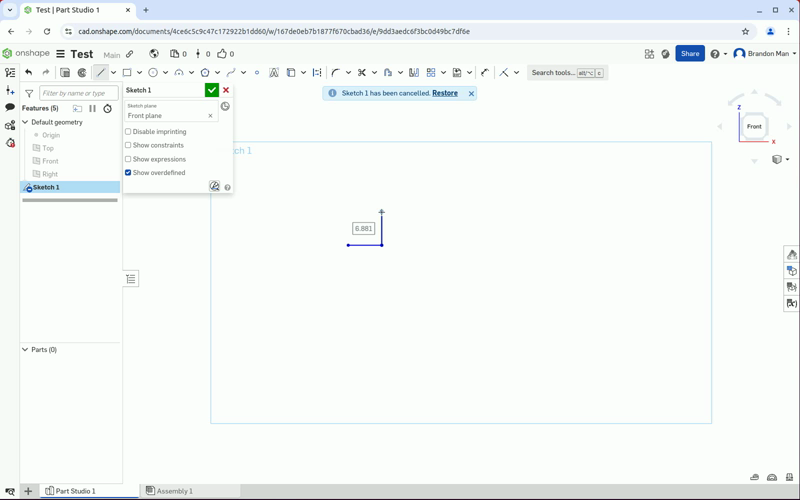
key_down(shift)
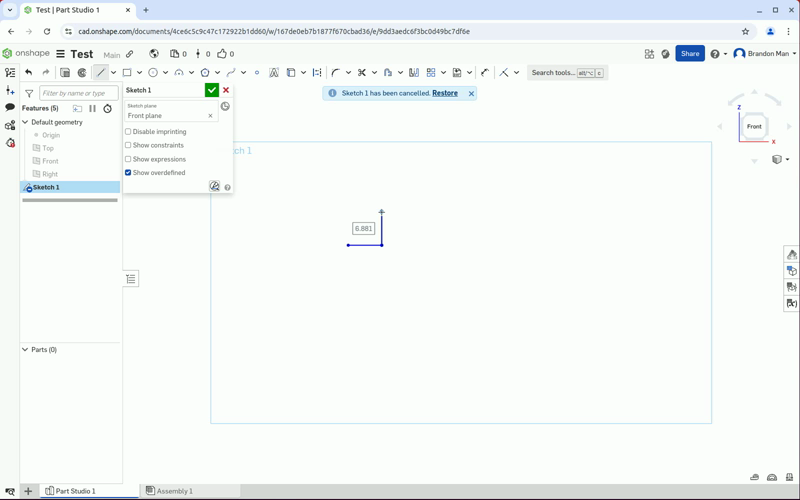
mouse_move(411, 211)
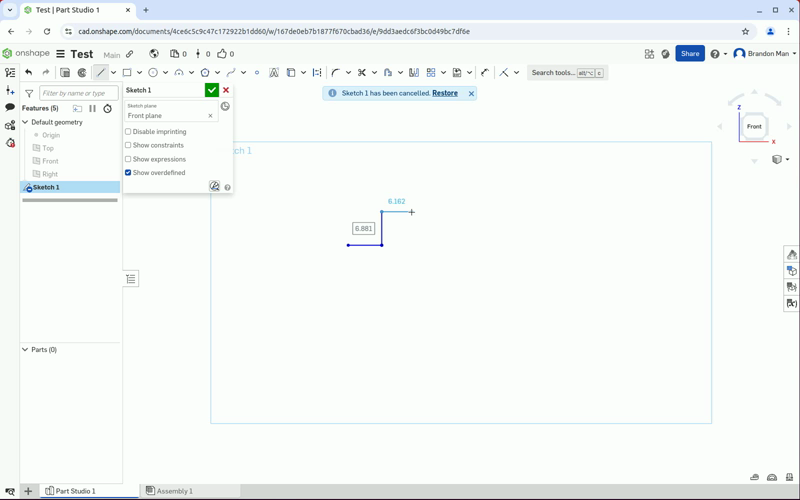
mouse_move(348, 211)
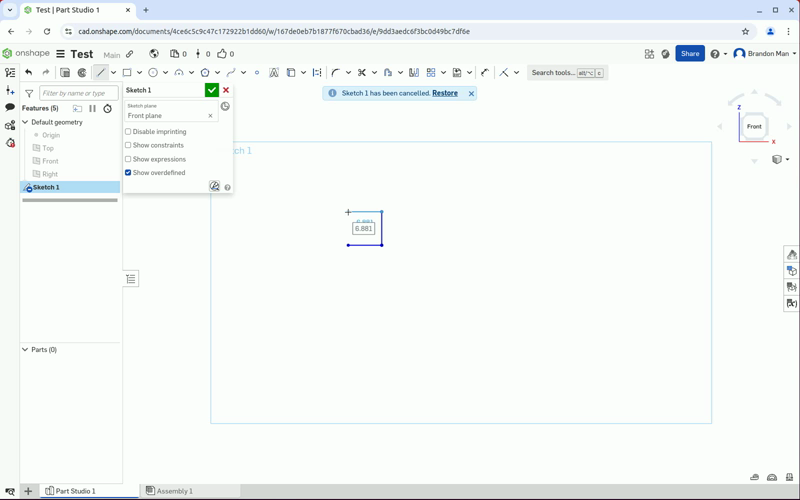
click(348, 211)
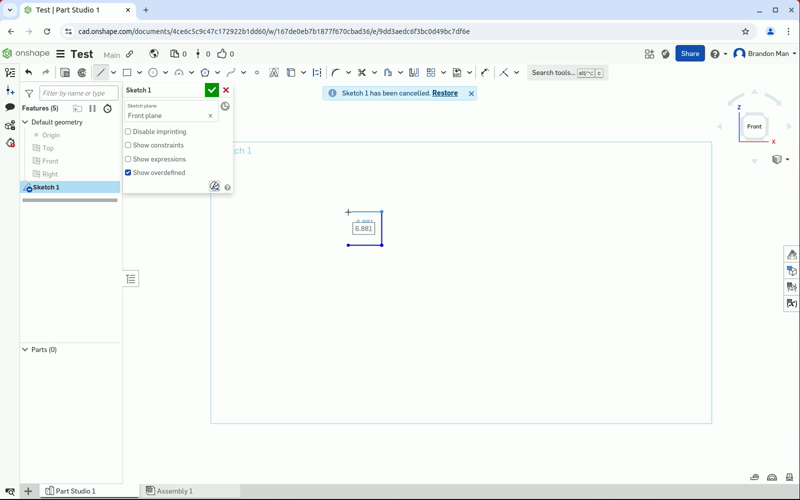
key_up(shift)
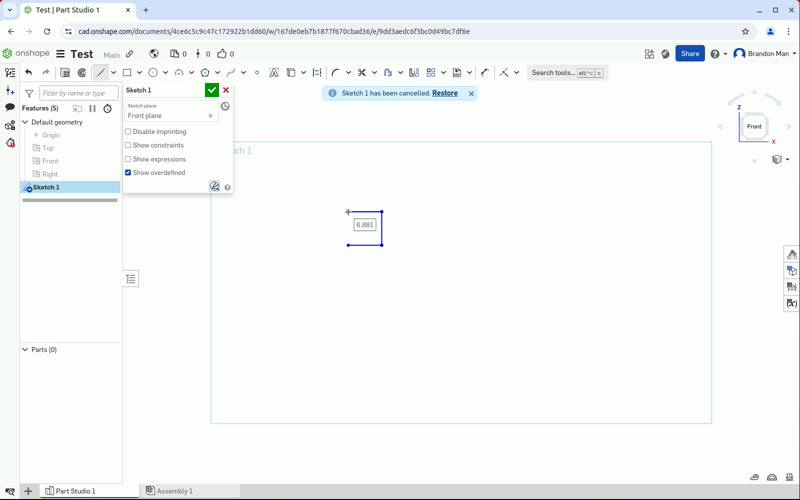
mouse_move(378, 211)
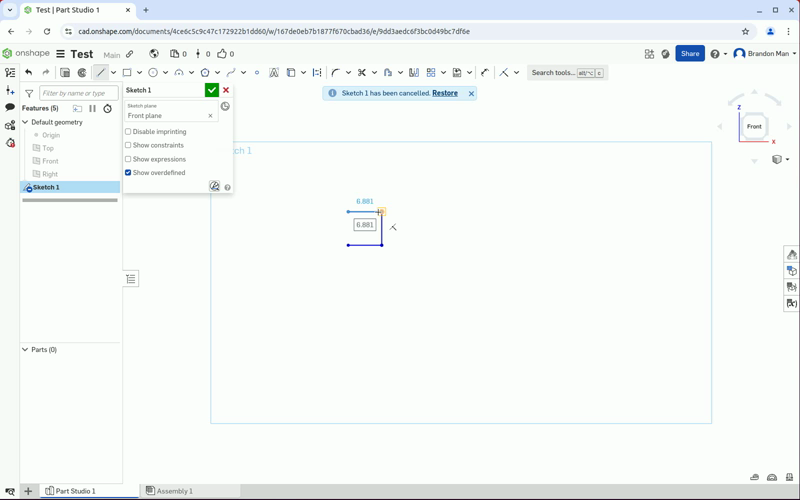
key_down(shift)
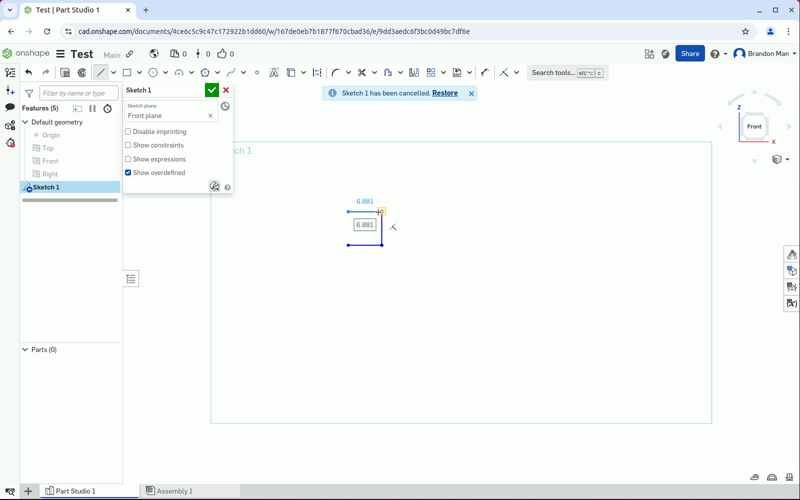
mouse_move(348, 245)
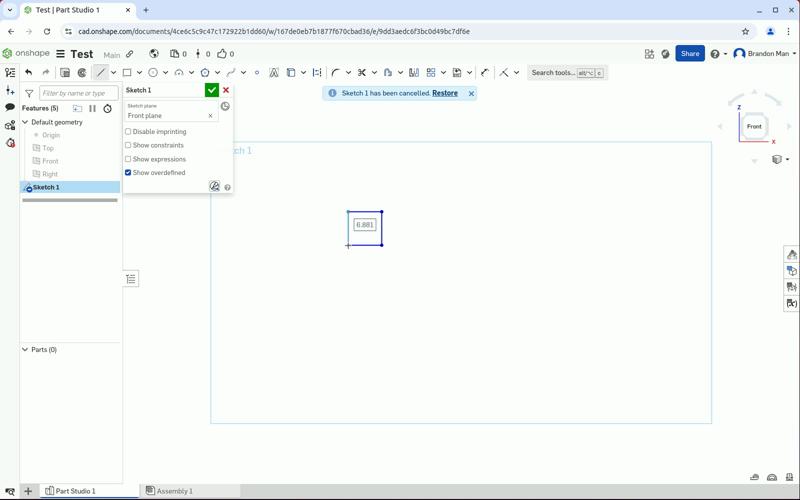
key_up(shift)
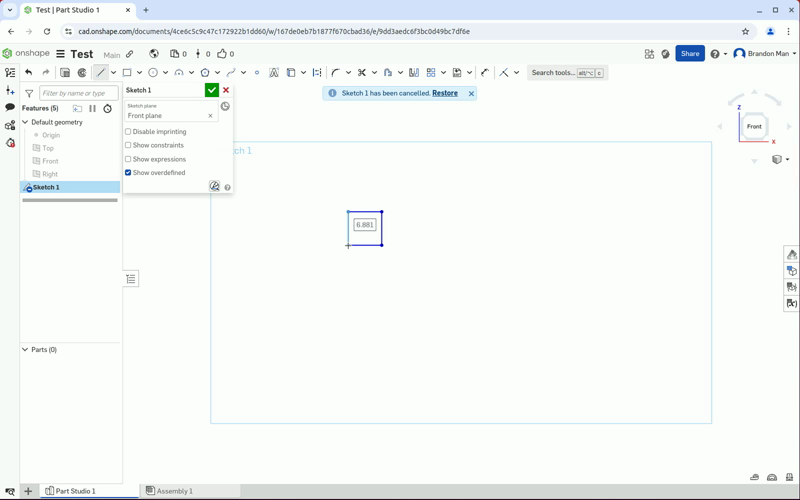
click(348, 245)
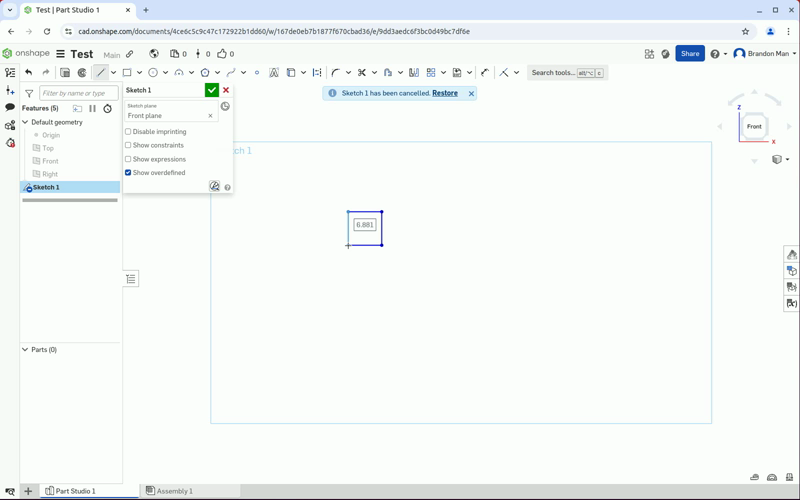
key(esc)
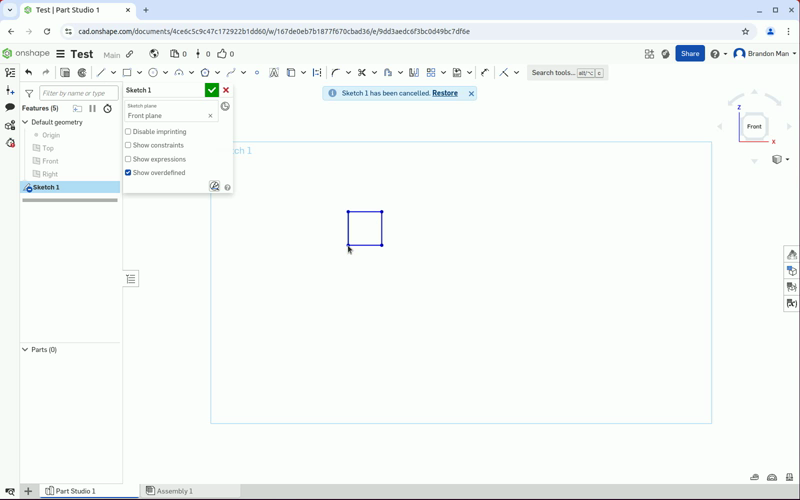
mouse_move(372, 226)
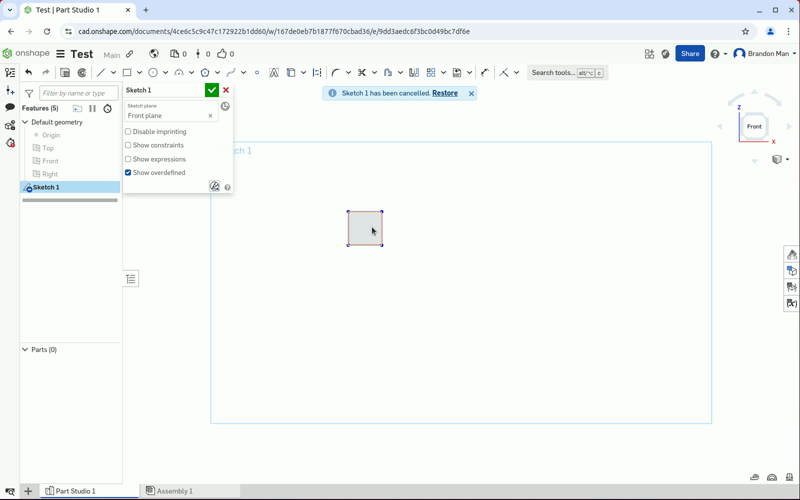
scroll(6)
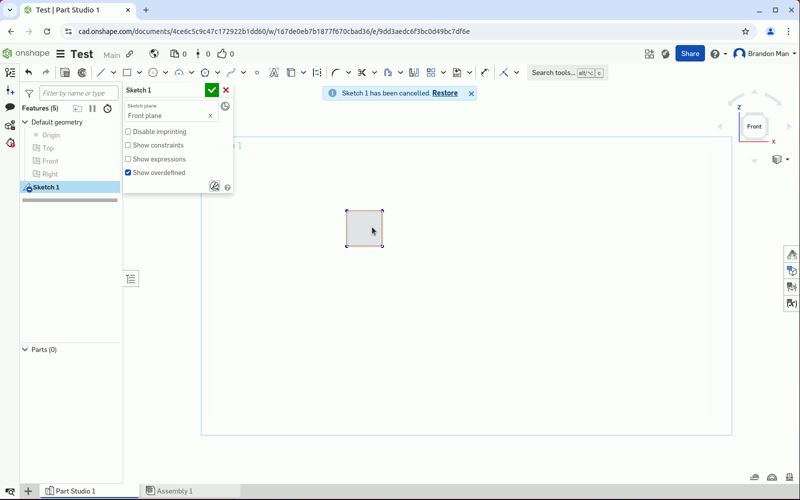
scroll(6)
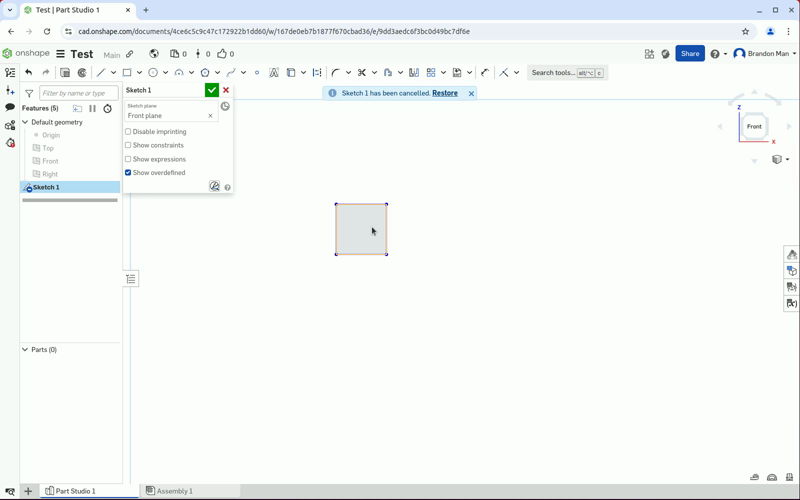
scroll(6)
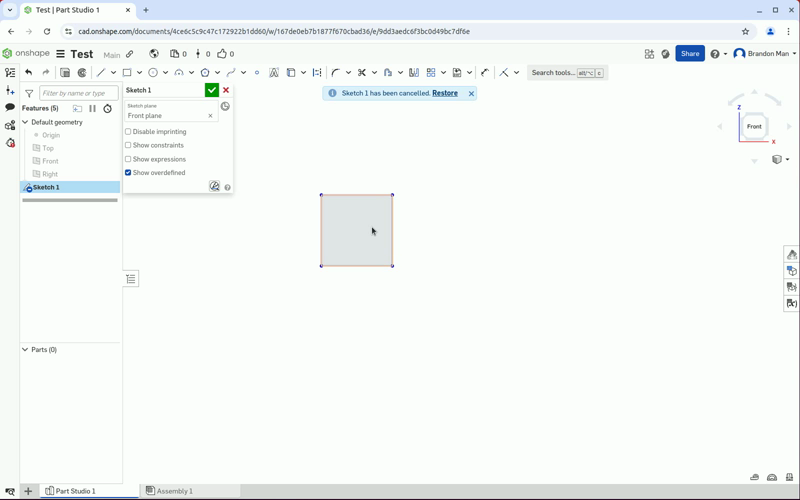
scroll(6)
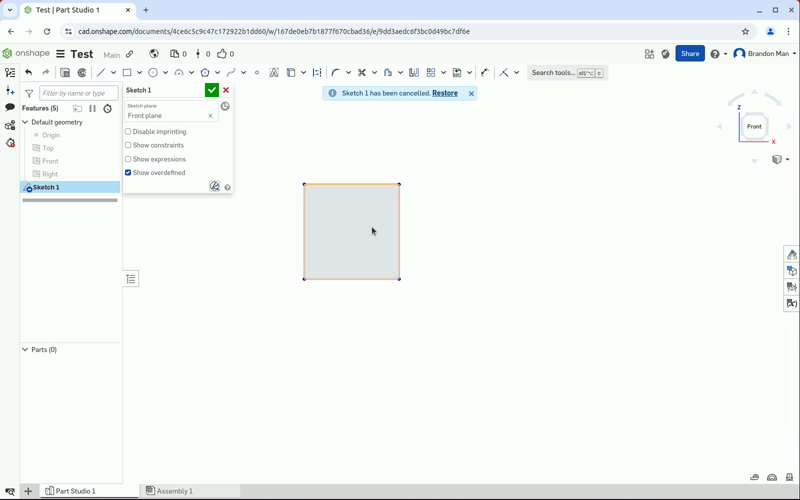
scroll(6)
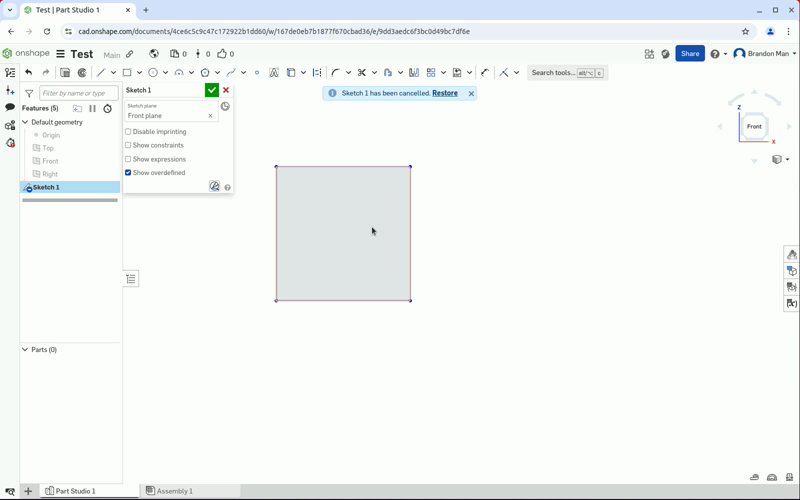
scroll(6)
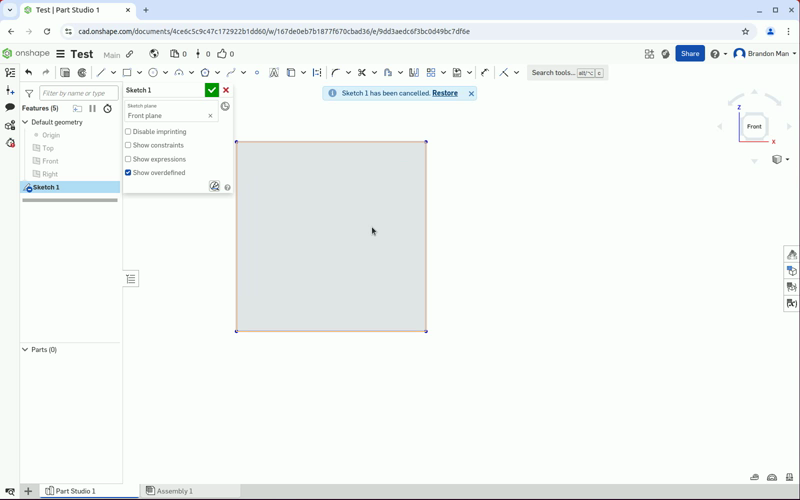
scroll(6)
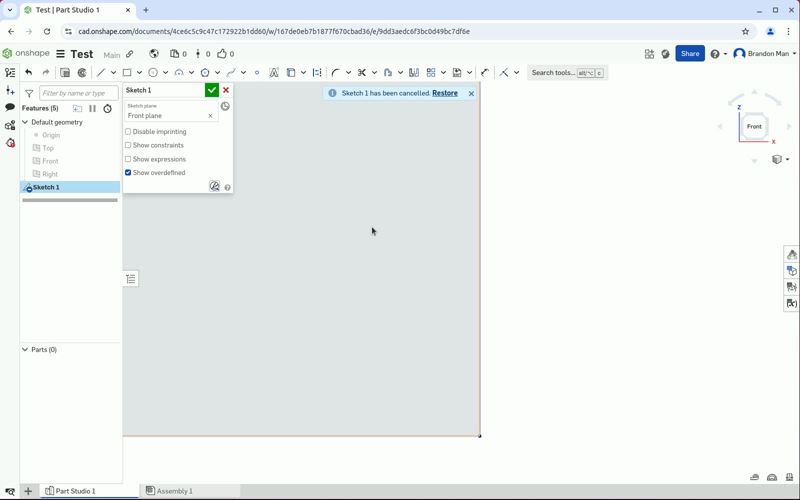
click(372, 226)
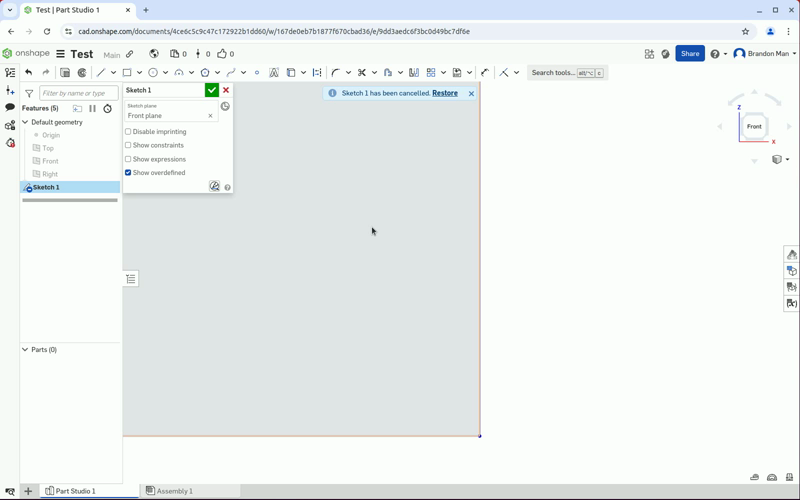
scroll(-6)
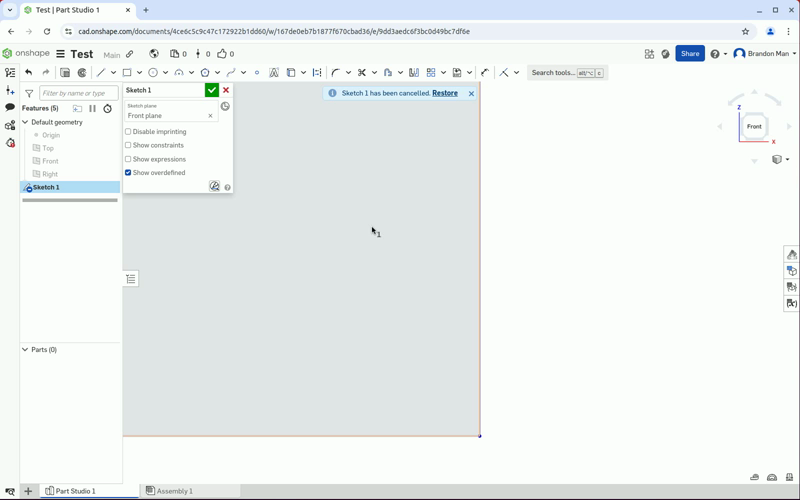
scroll(-6)
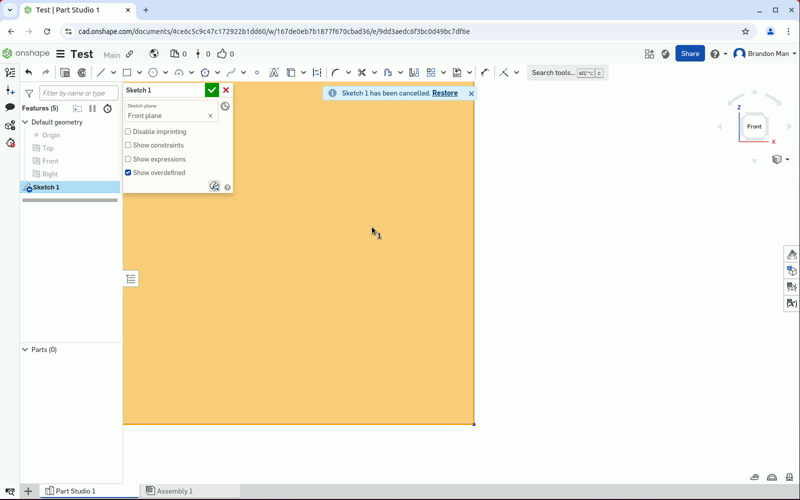
scroll(-6)
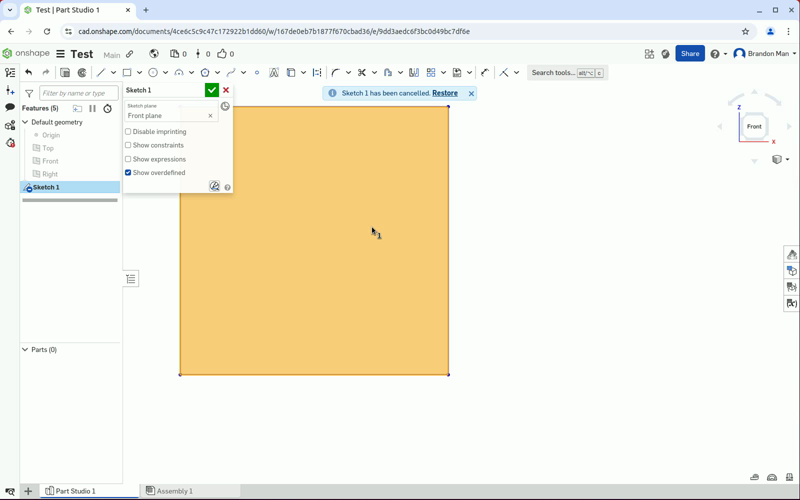
scroll(-6)
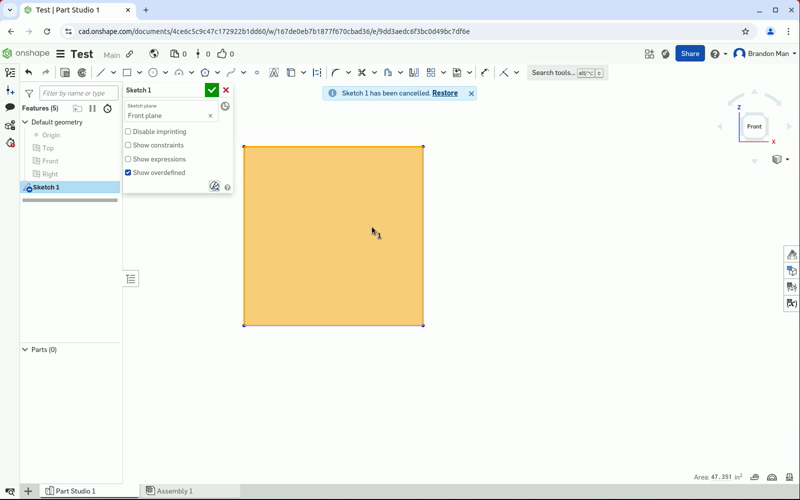
scroll(-6)
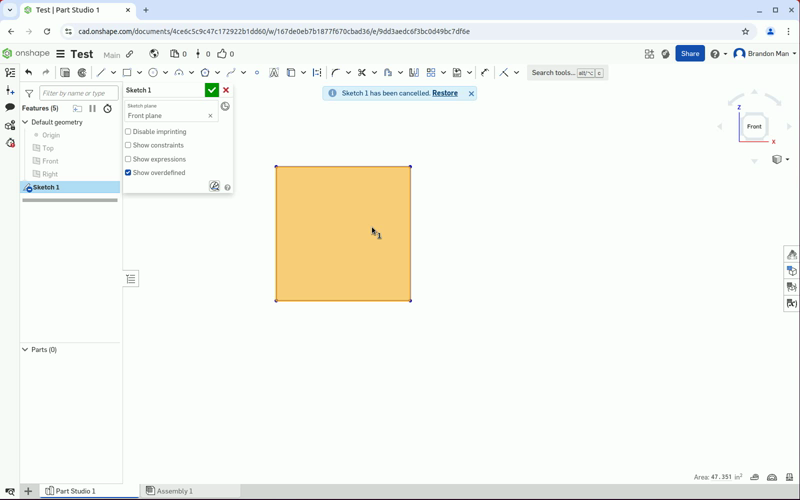
scroll(-6)
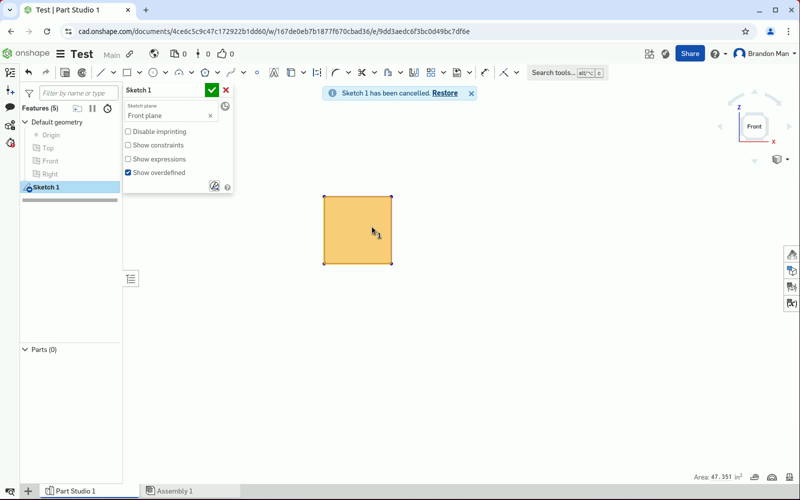
scroll(-6)
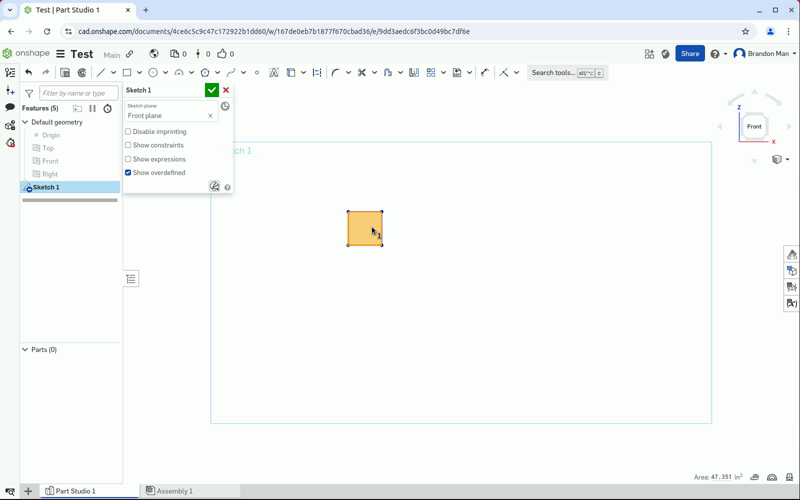
mouse_move(73, 352)
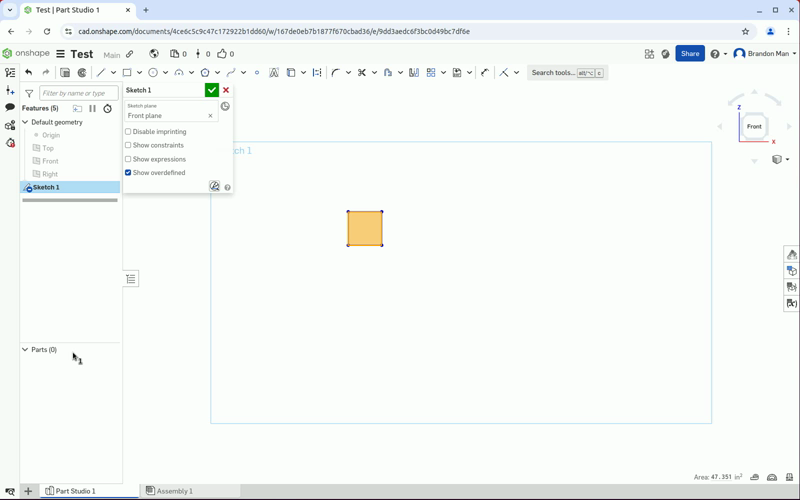
key(shift+y)
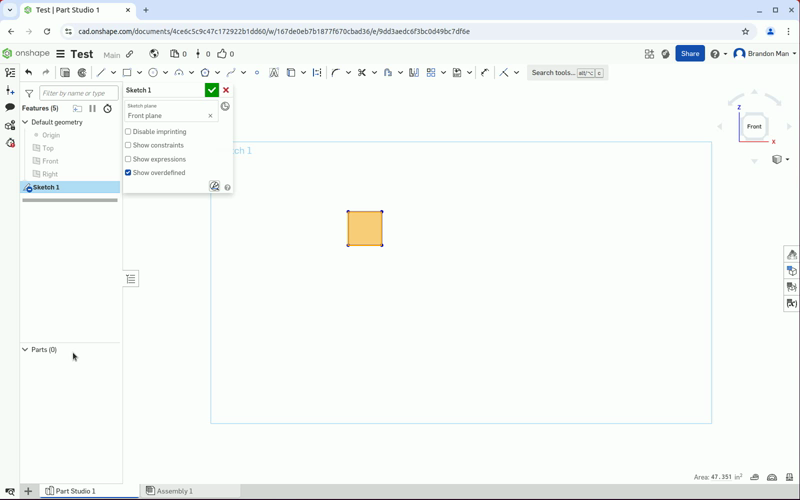
key(shift+e)
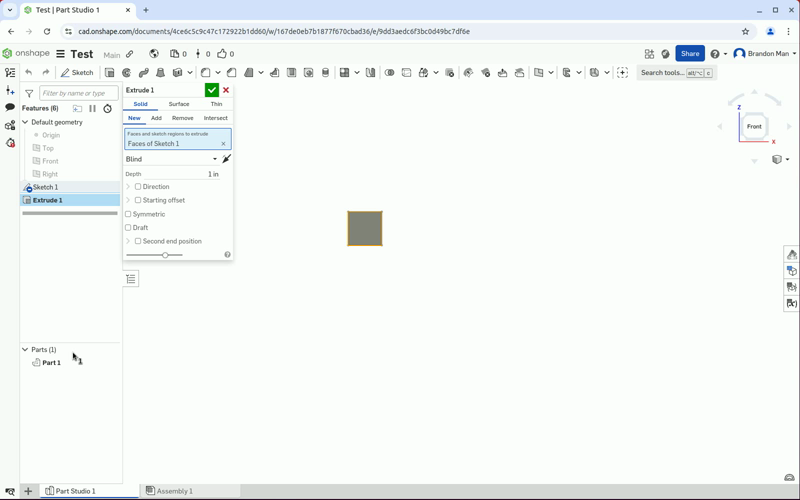
mouse_move(143, 106)
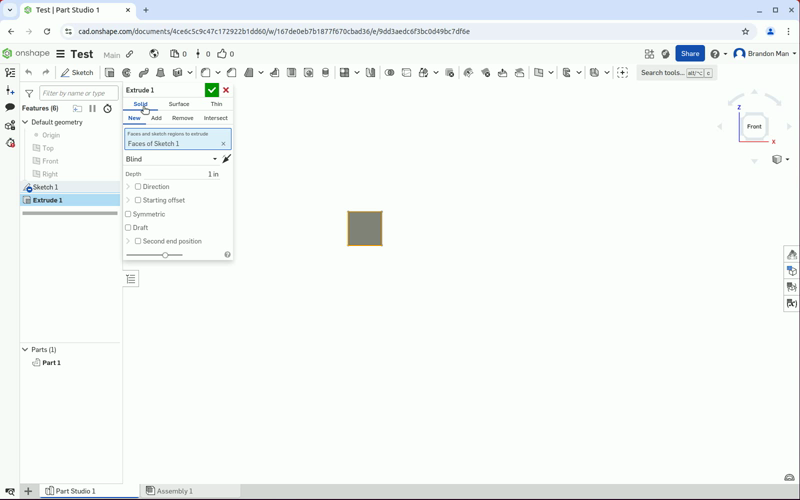
click(143, 106)
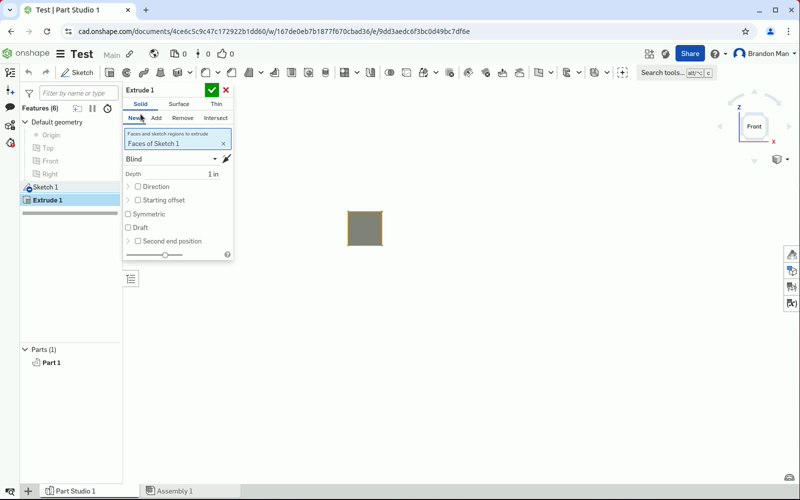
mouse_move(137, 120)
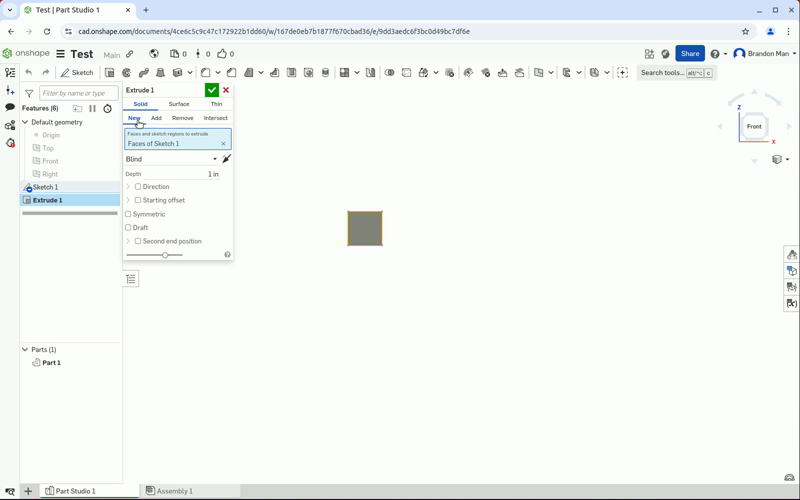
click(137, 120)
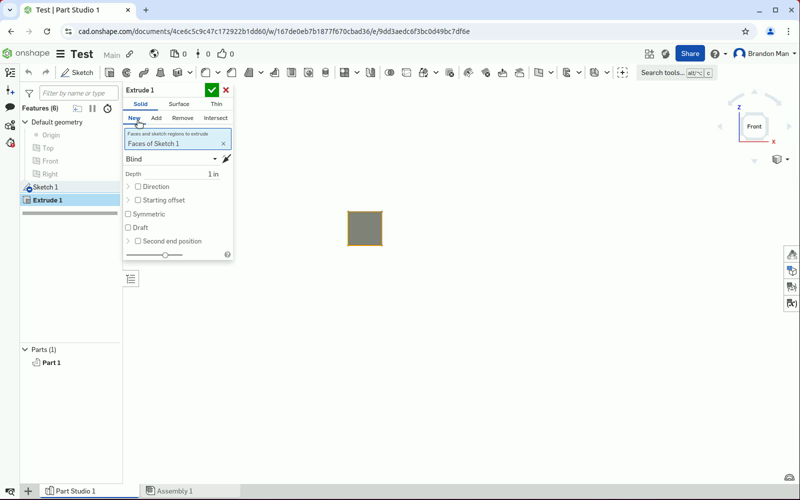
key(tab, 4)
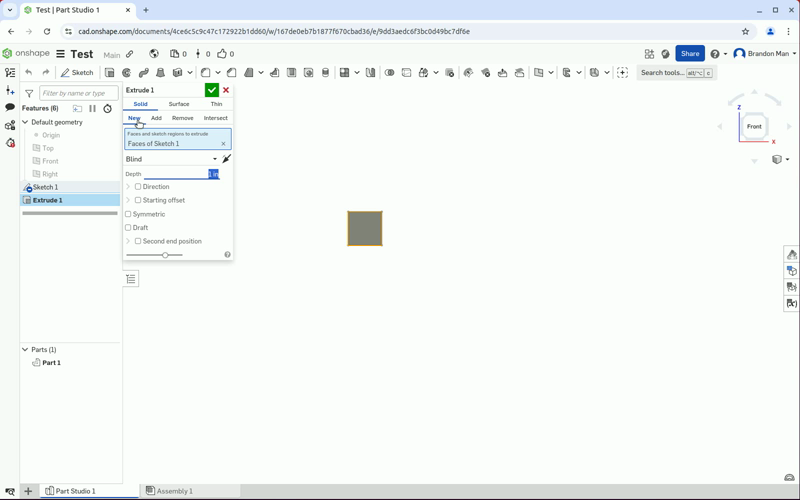
text(6.74)
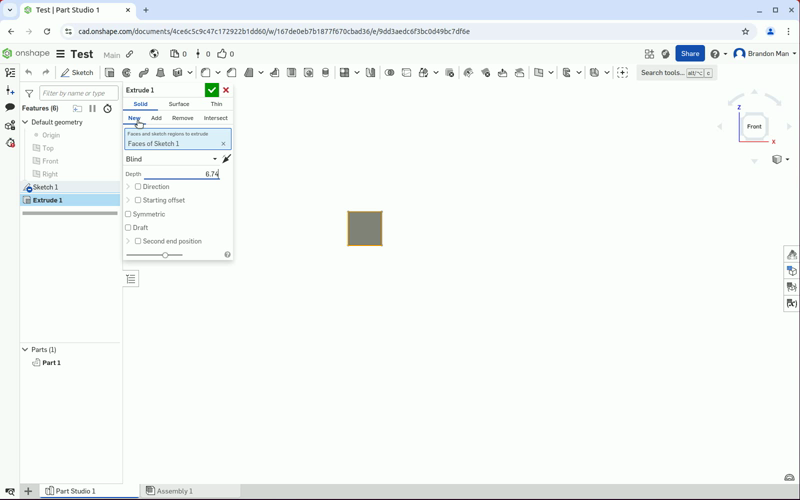
key(enter)
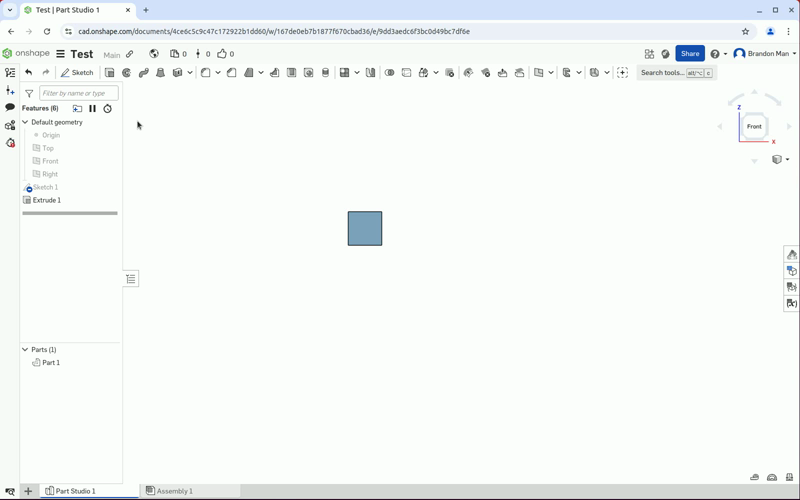
key(shift+h)
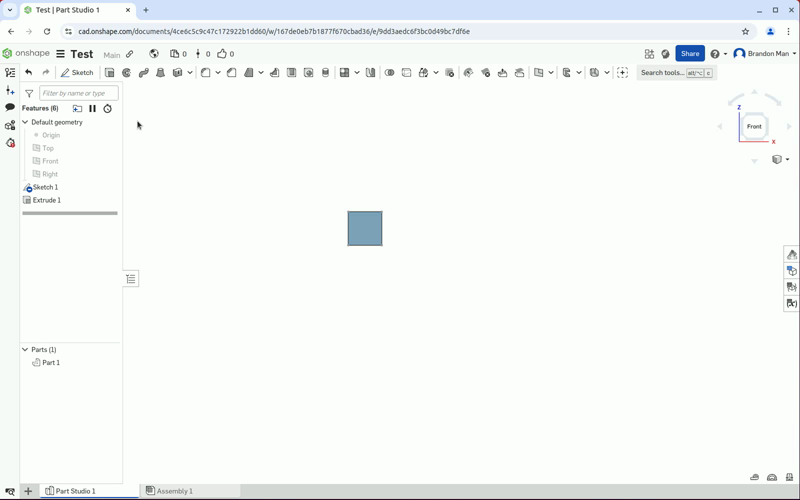
key(shift+h)
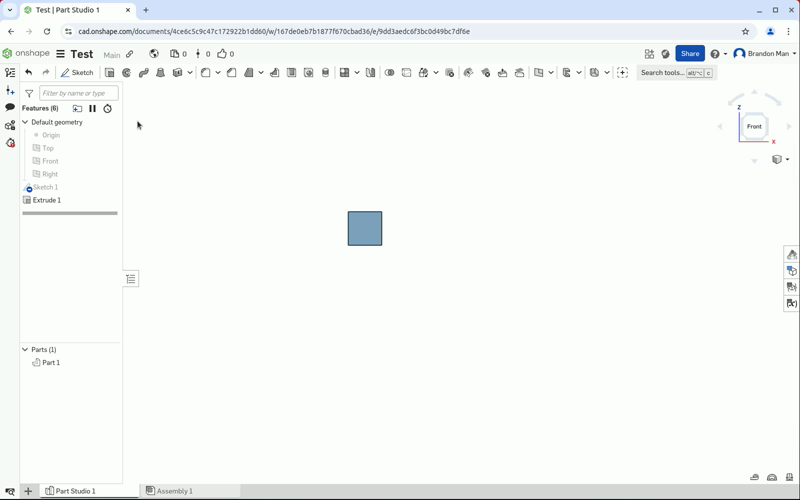
mouse_move(73, 189)
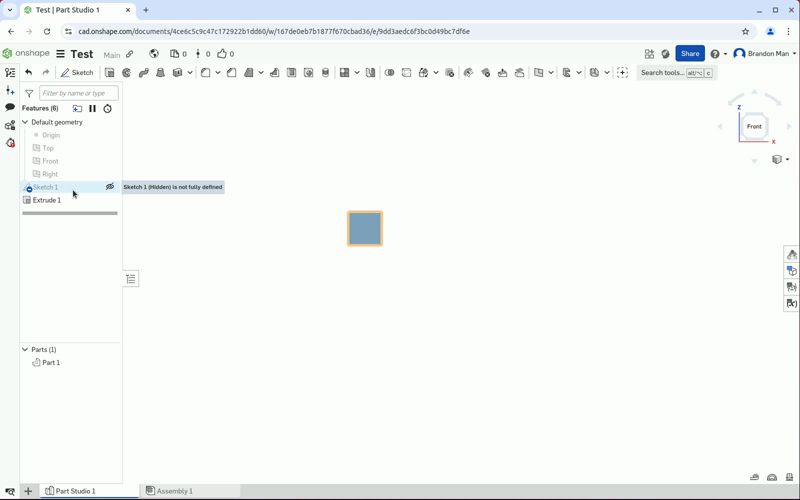
click(73, 189)
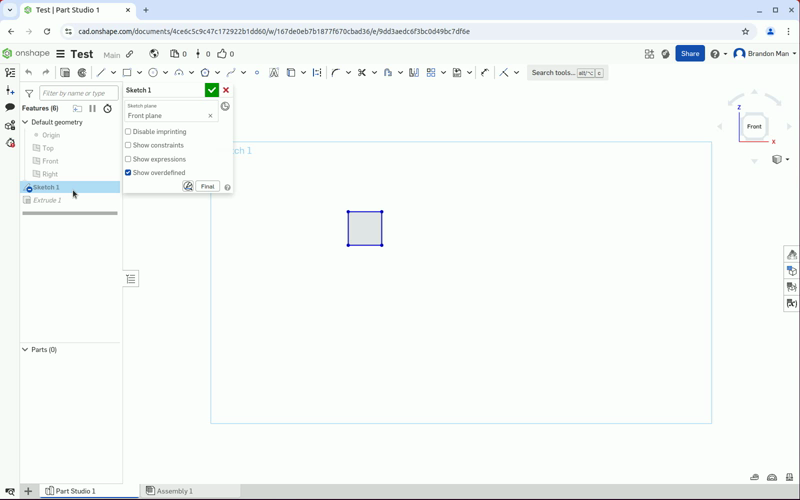
mouse_move(229, 92)
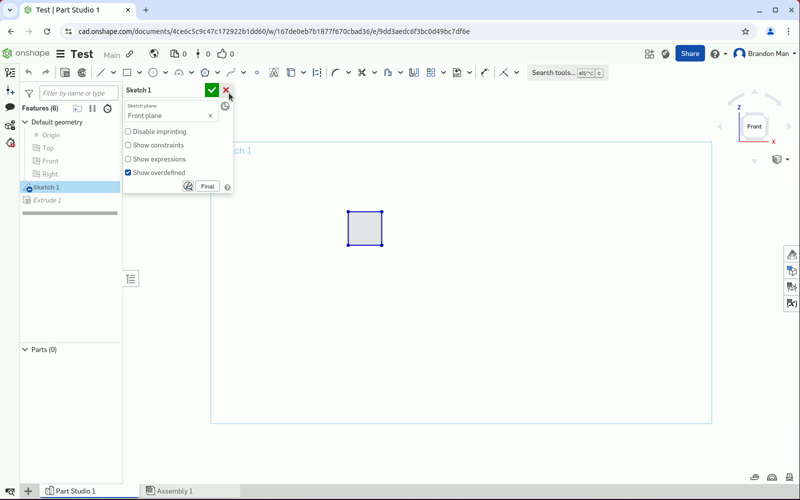
click(229, 92)
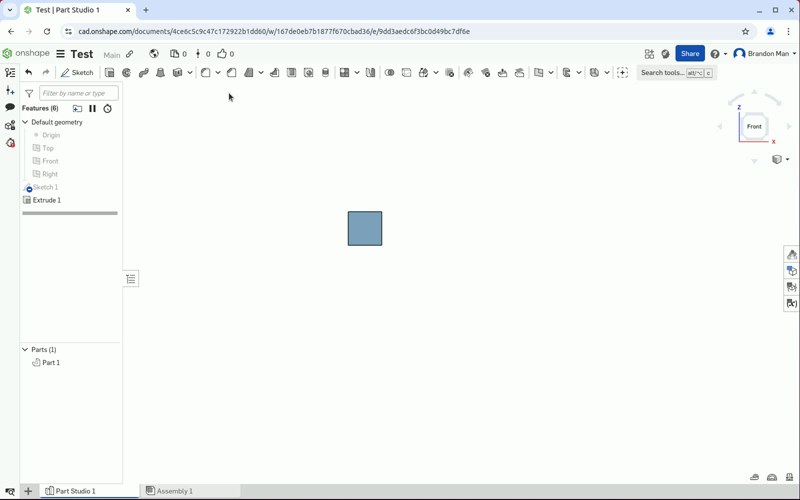
mouse_move(541, 75)
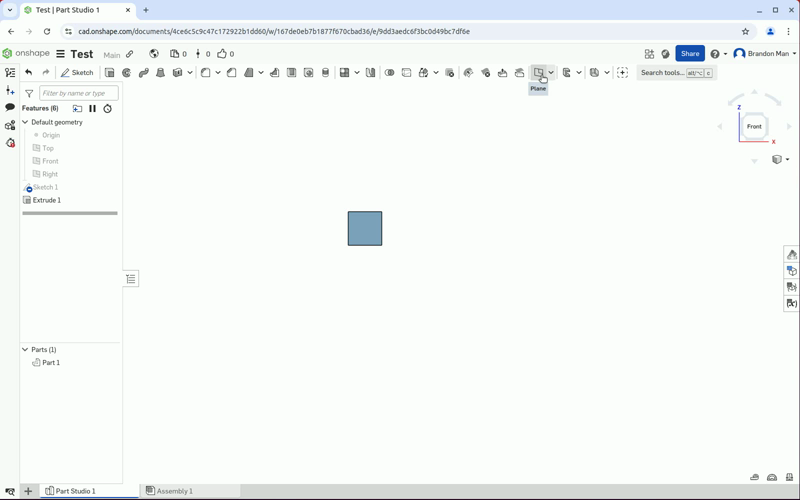
click(541, 75)
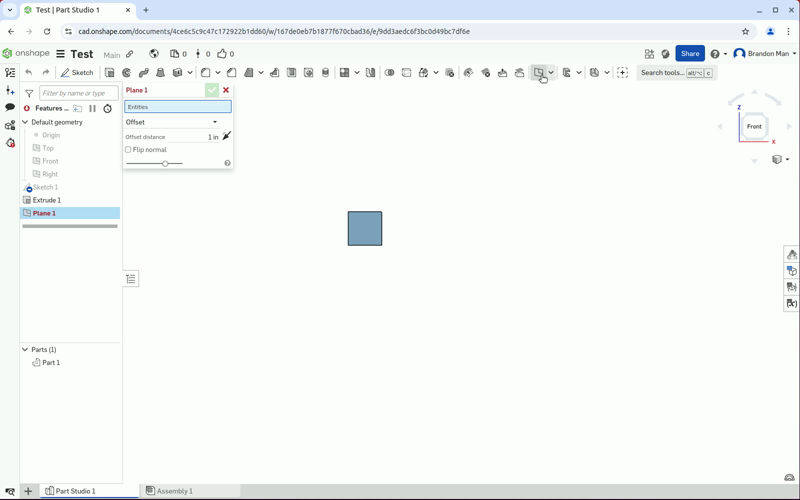
mouse_move(73, 163)
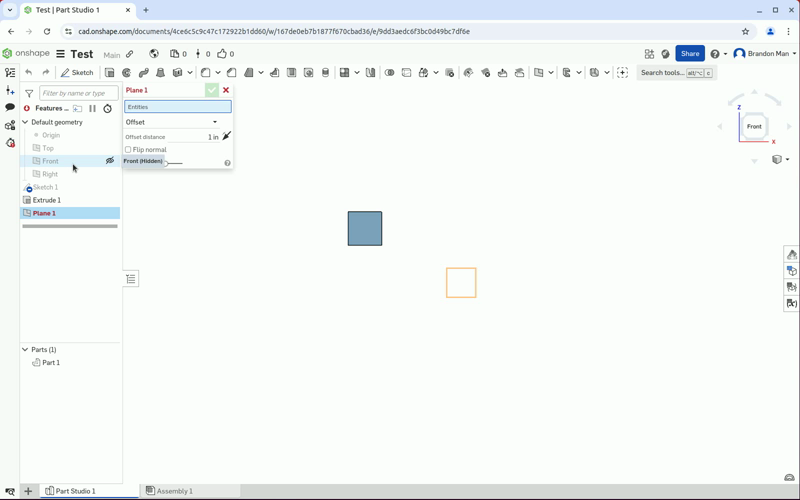
click(73, 163)
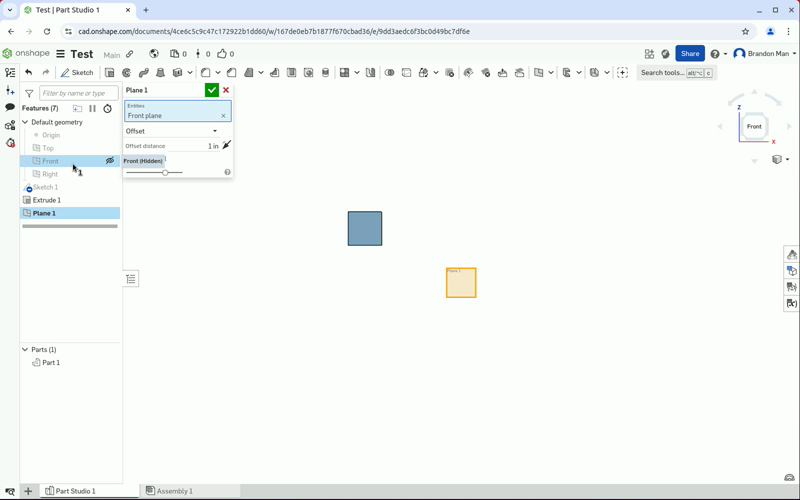
key(tab, 2)
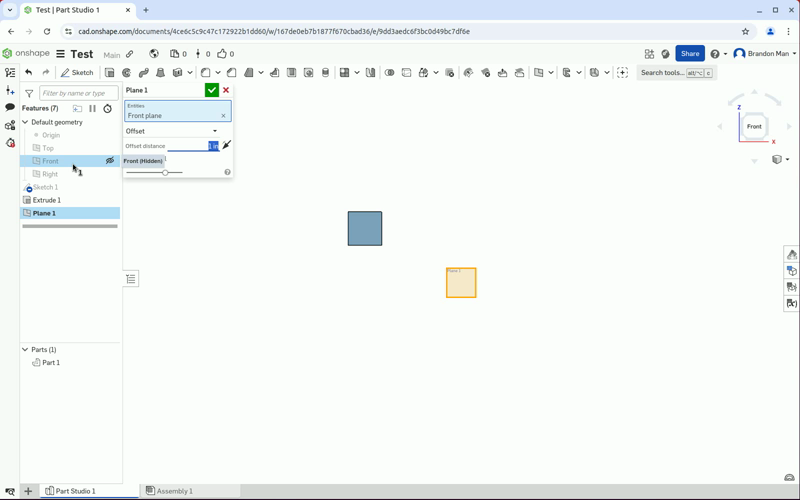
text(6.748)
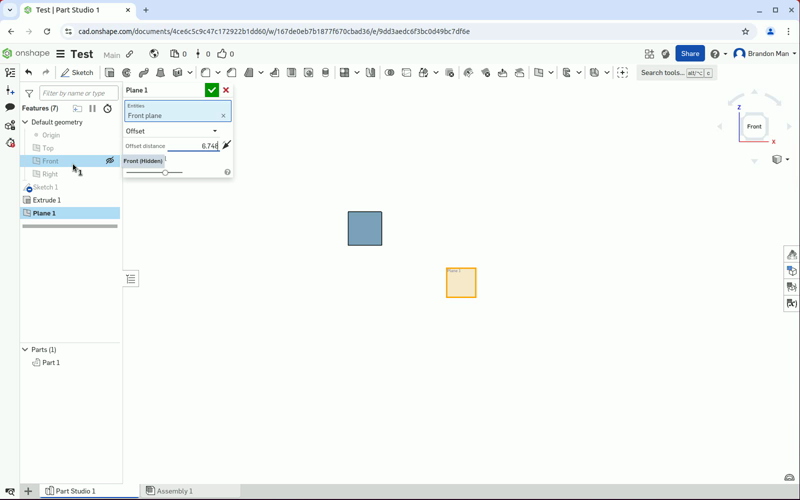
key(enter, 2)
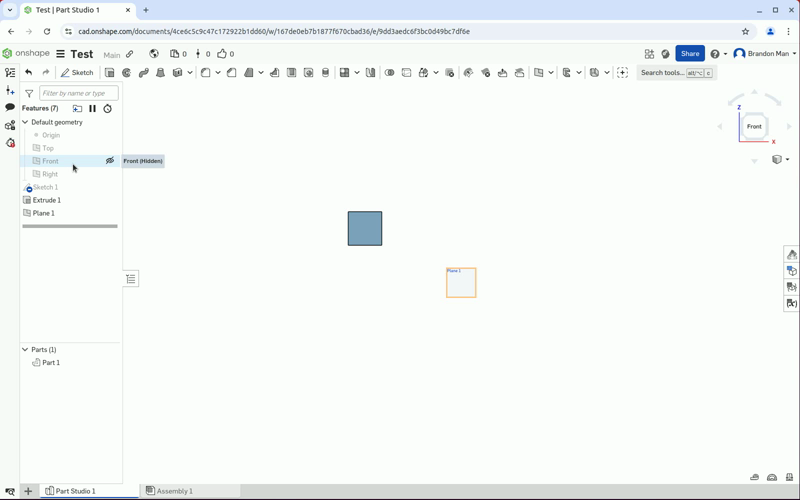
key(shift+s)
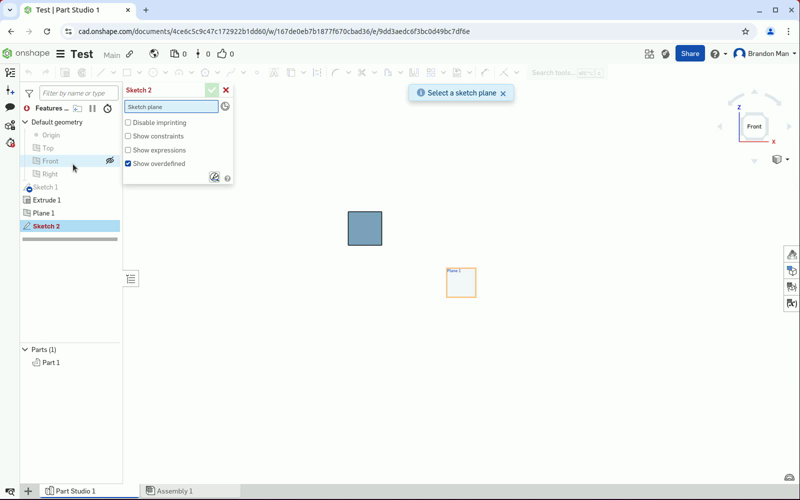
mouse_move(73, 215)
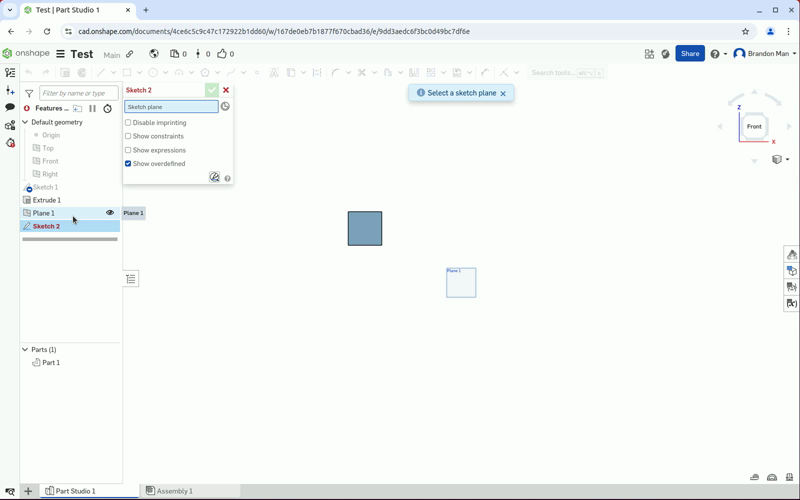
click(73, 215)
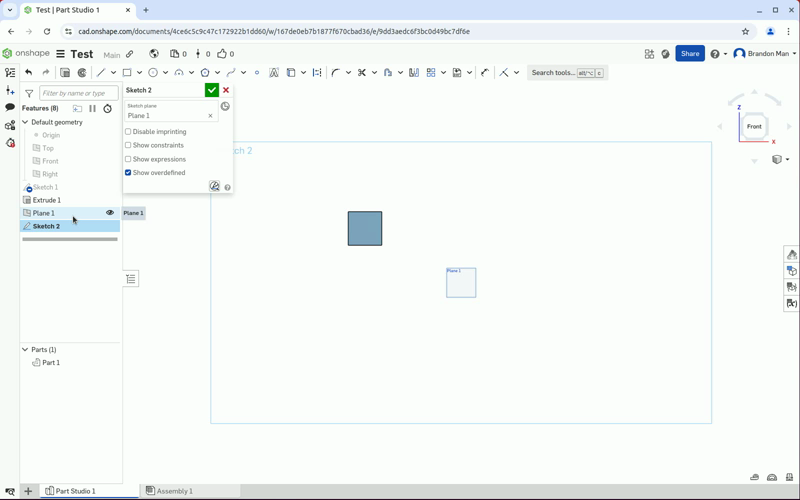
mouse_move(73, 352)
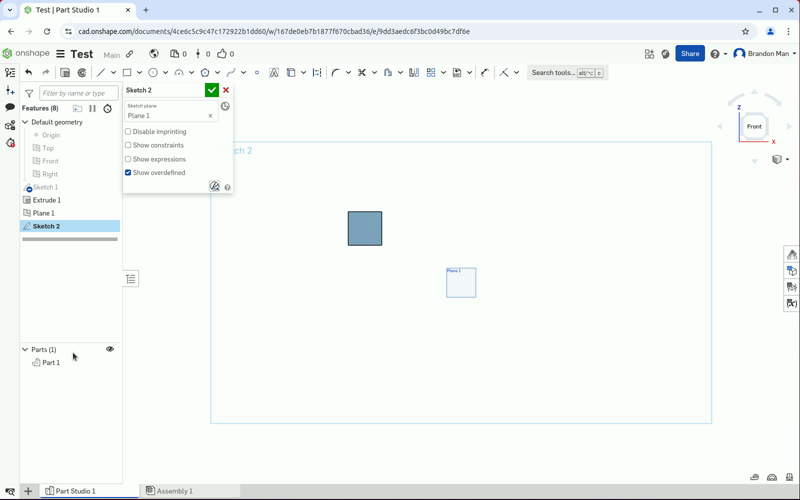
key(y)
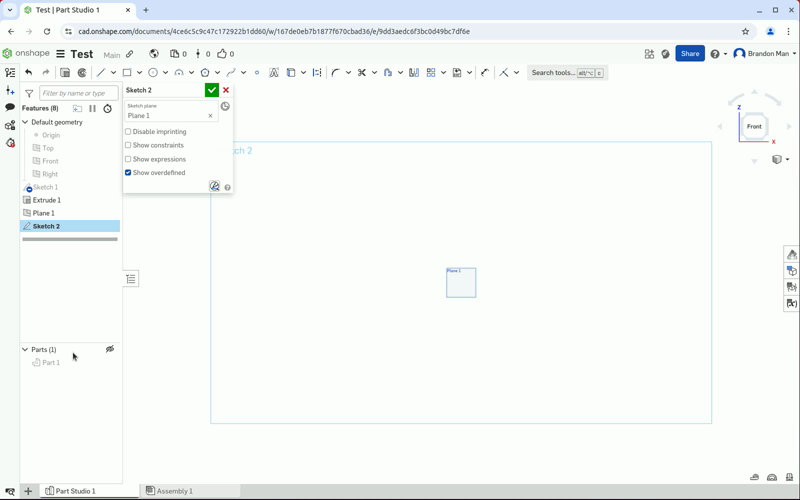
key(c)
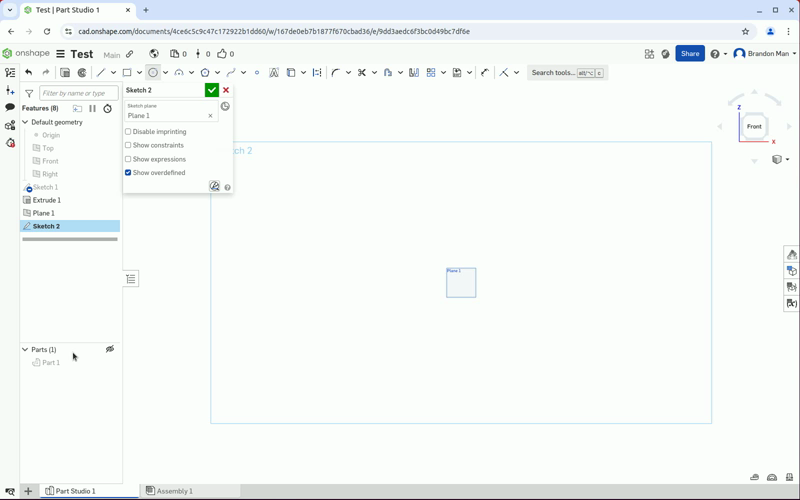
key_down(shift)
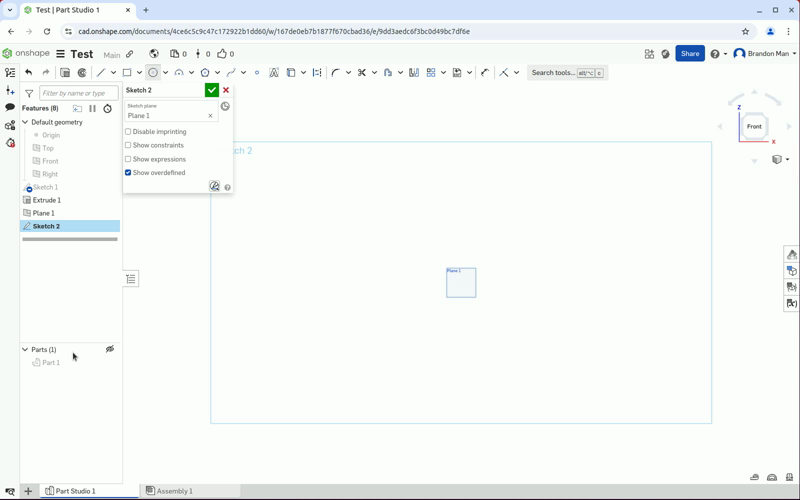
mouse_move(365, 228)
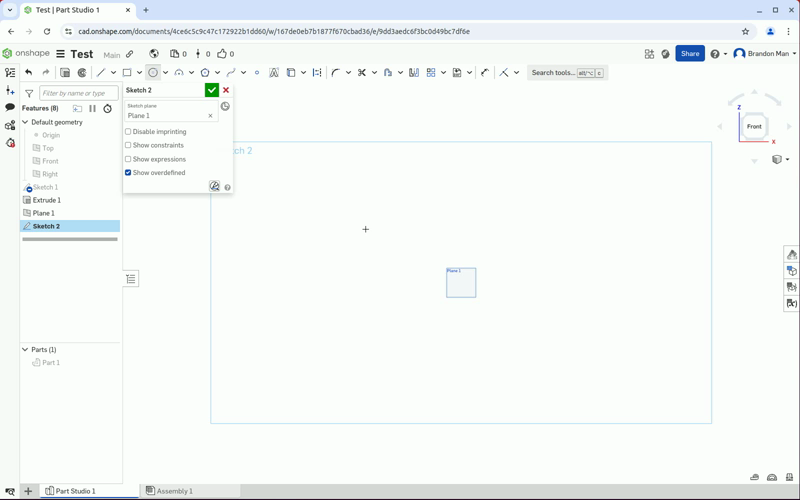
click(365, 228)
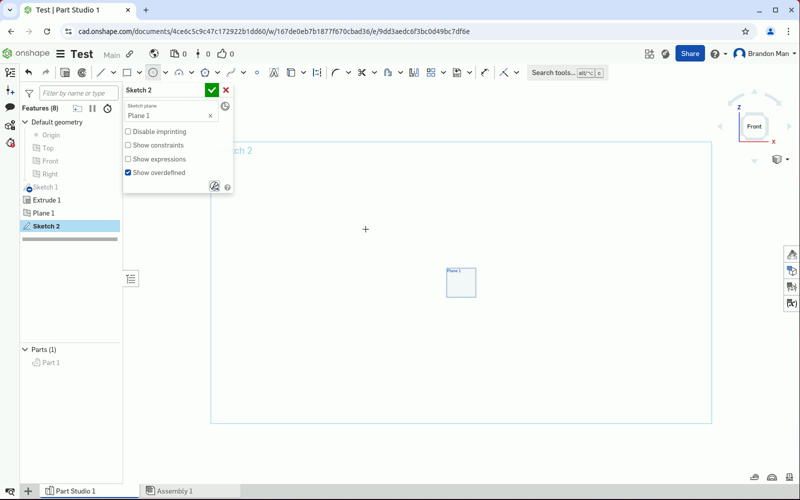
key_up(shift)
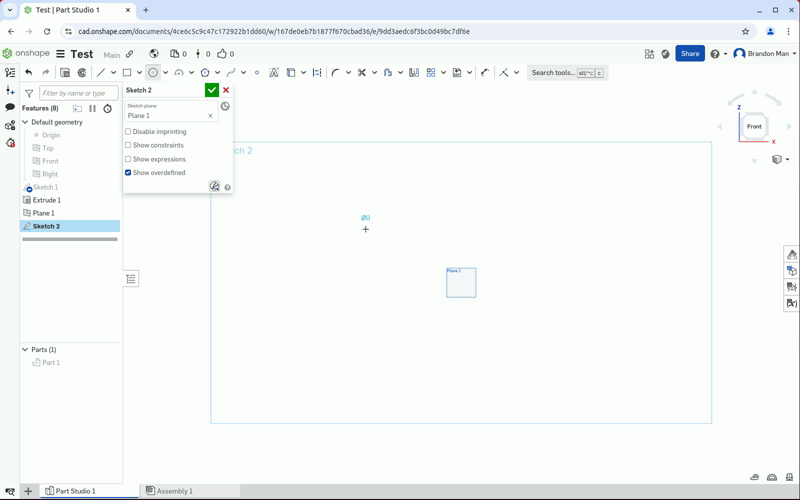
mouse_move(382, 228)
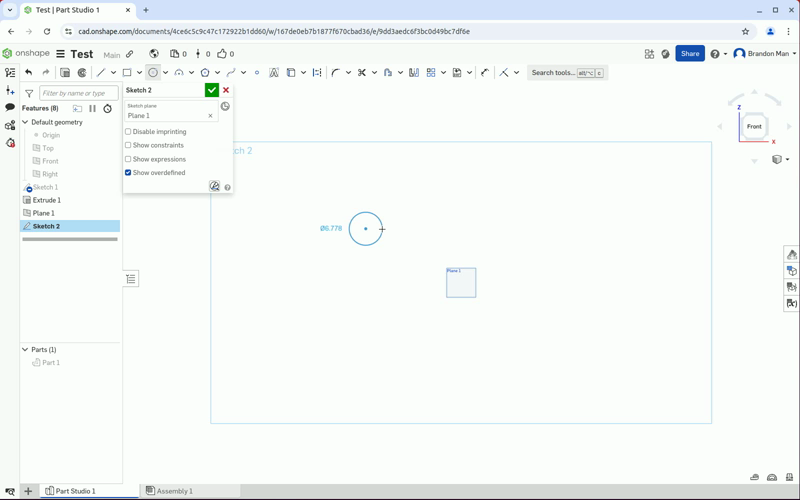
click(382, 228)
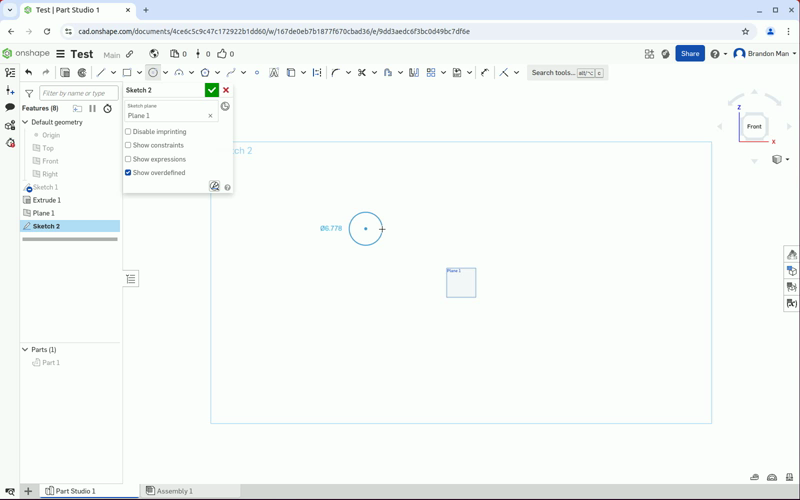
key(esc)
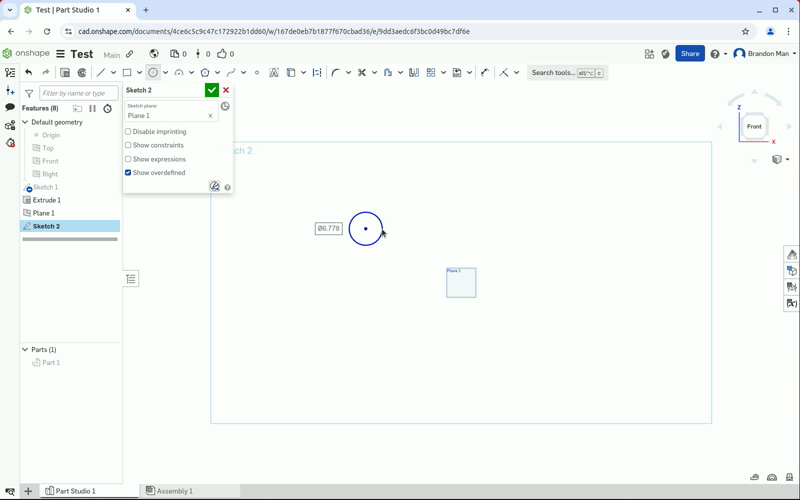
mouse_move(366, 223)
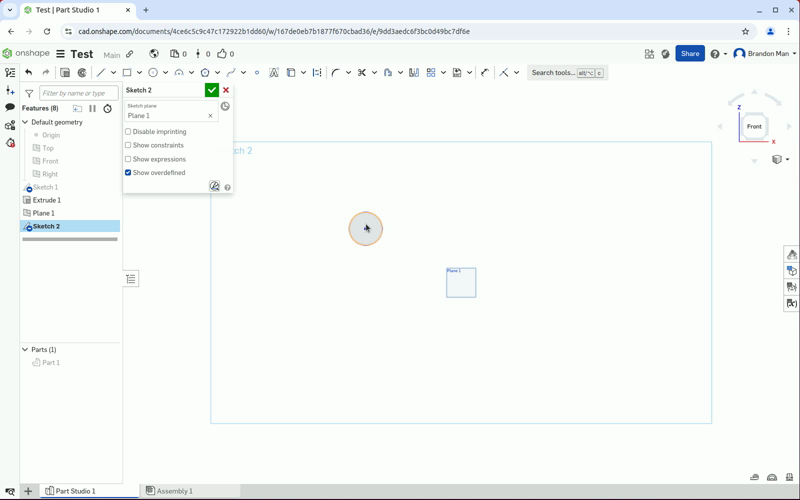
scroll(6)
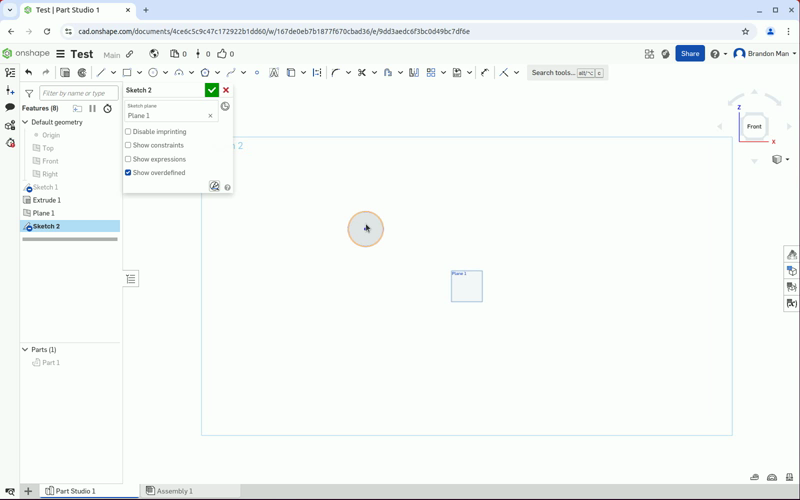
scroll(6)
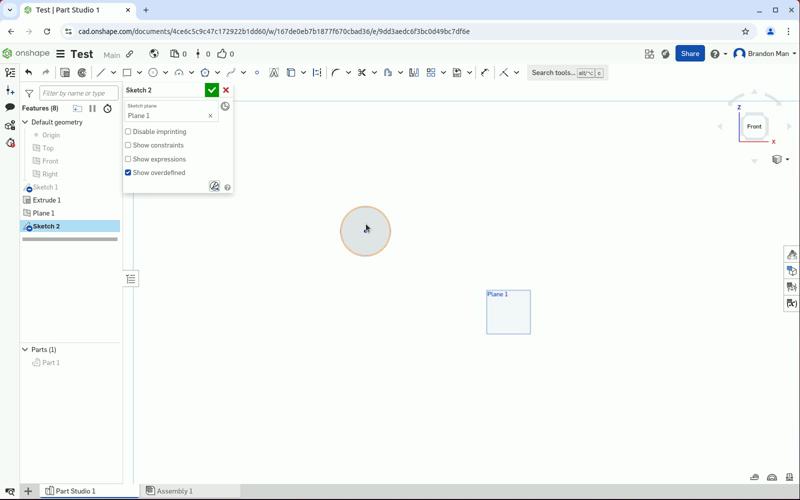
scroll(6)
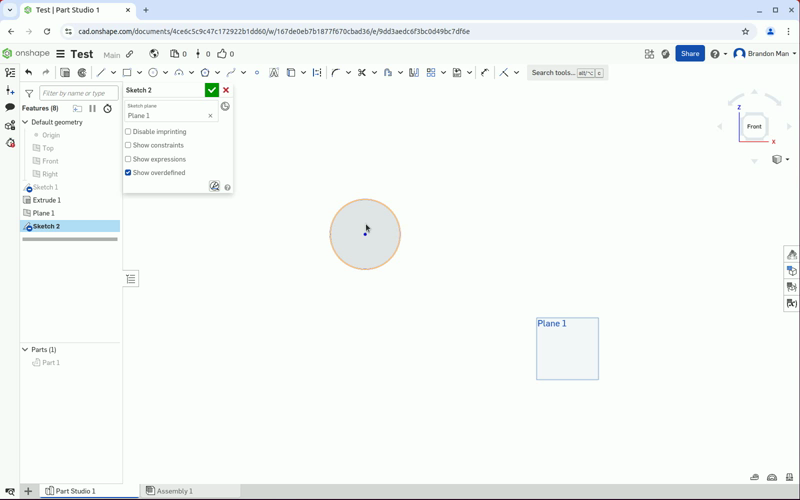
scroll(6)
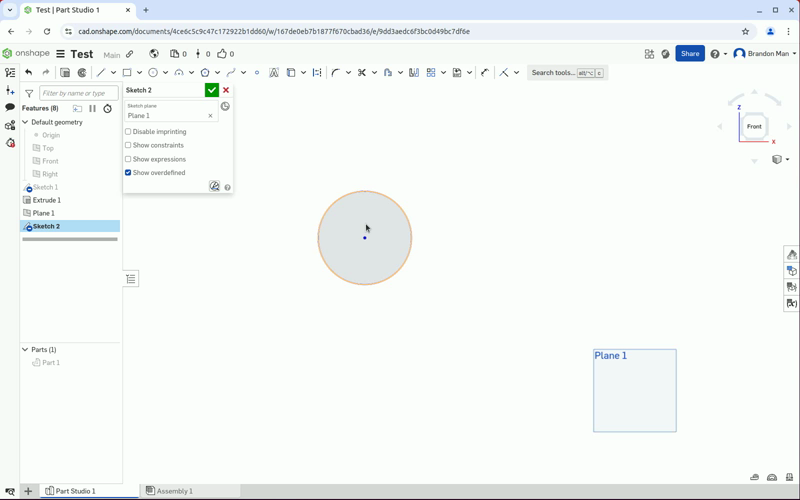
scroll(6)
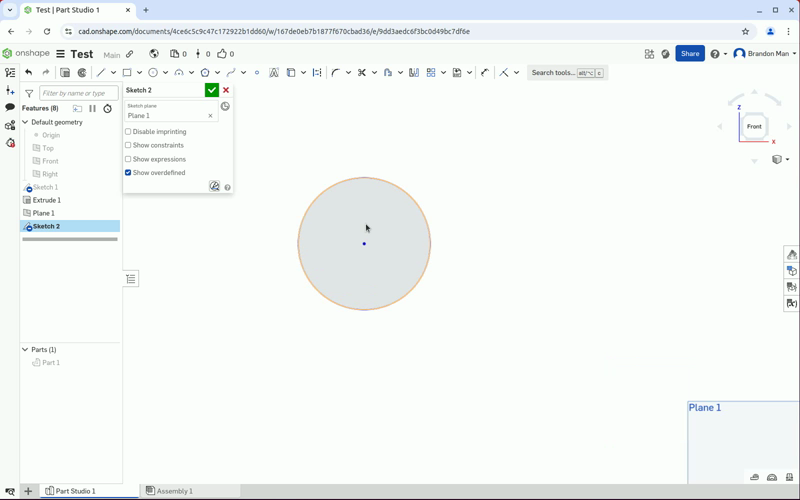
scroll(6)
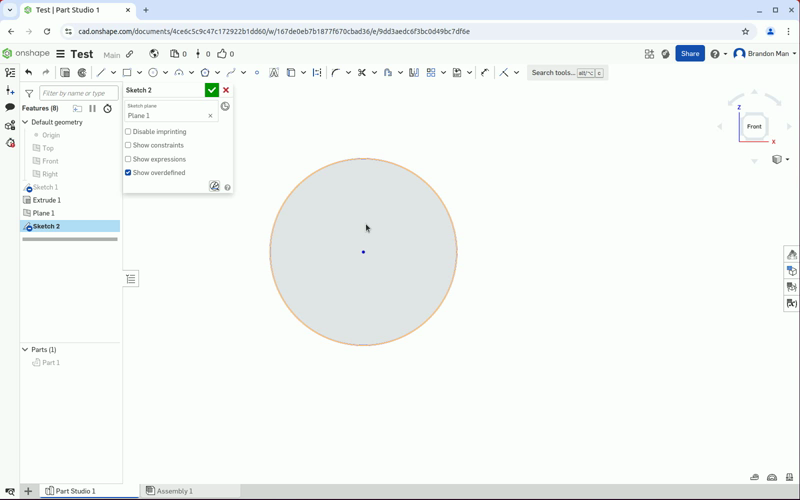
scroll(6)
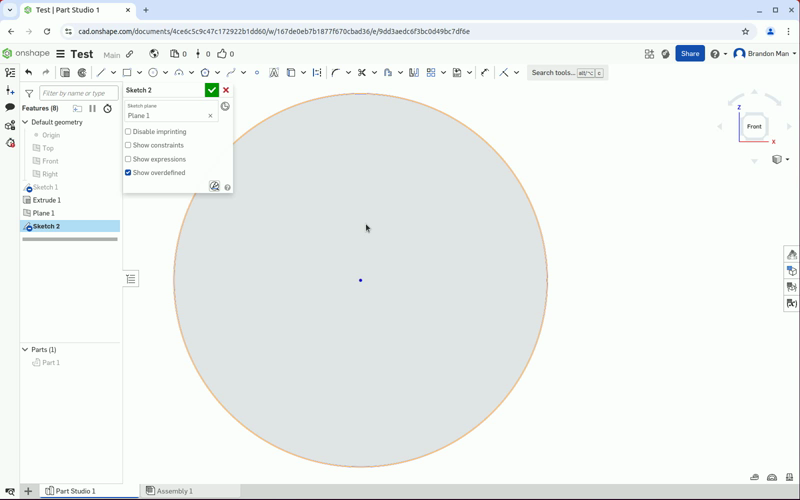
click(366, 223)
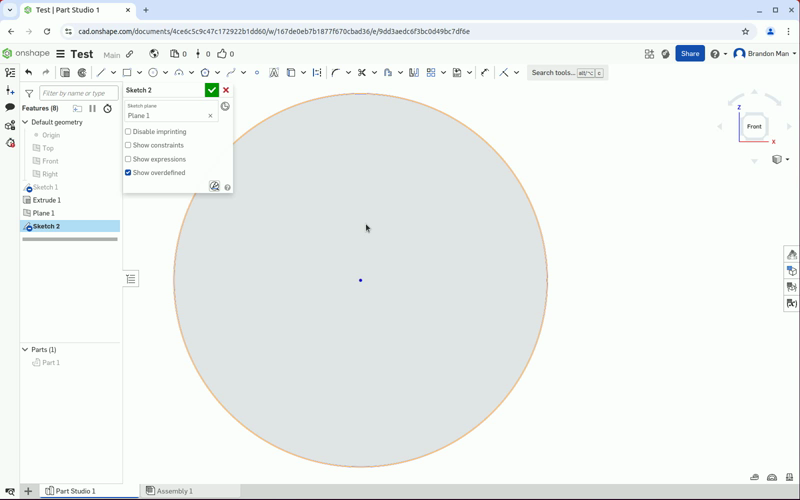
scroll(-6)
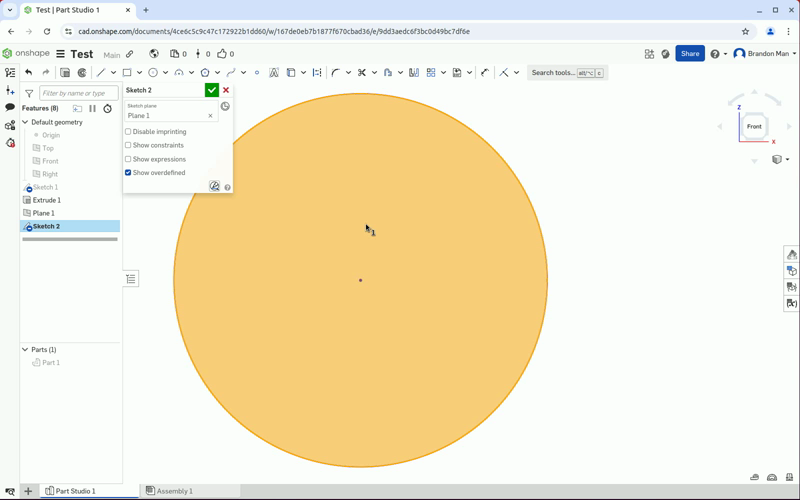
scroll(-6)
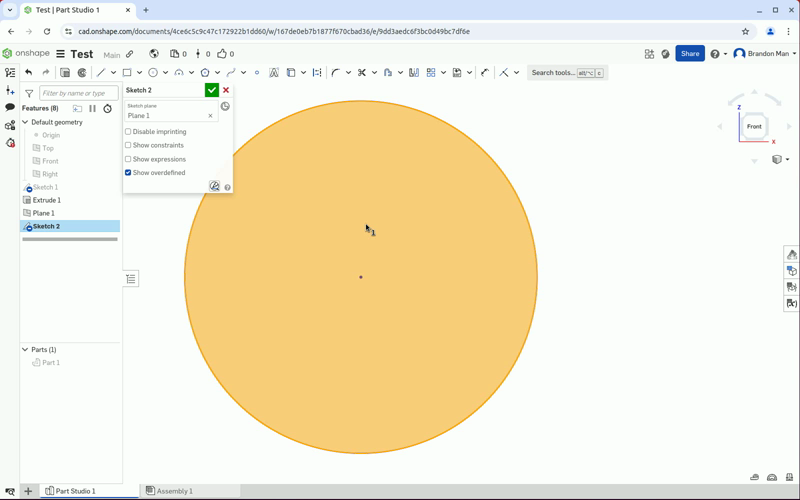
scroll(-6)
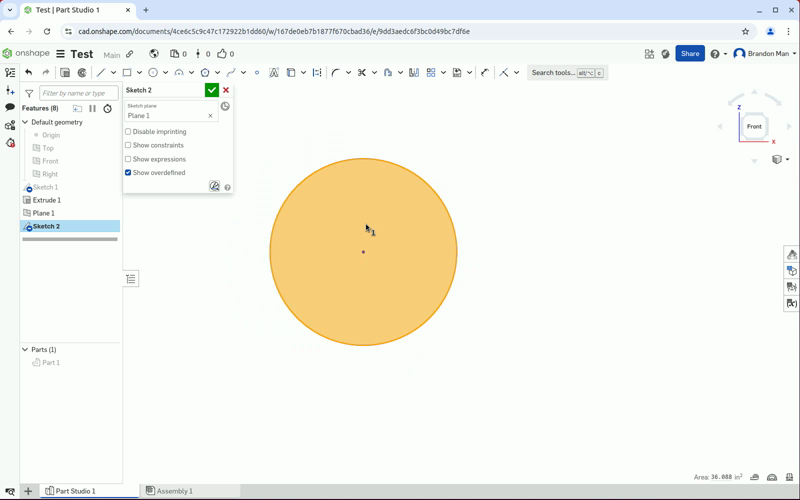
scroll(-6)
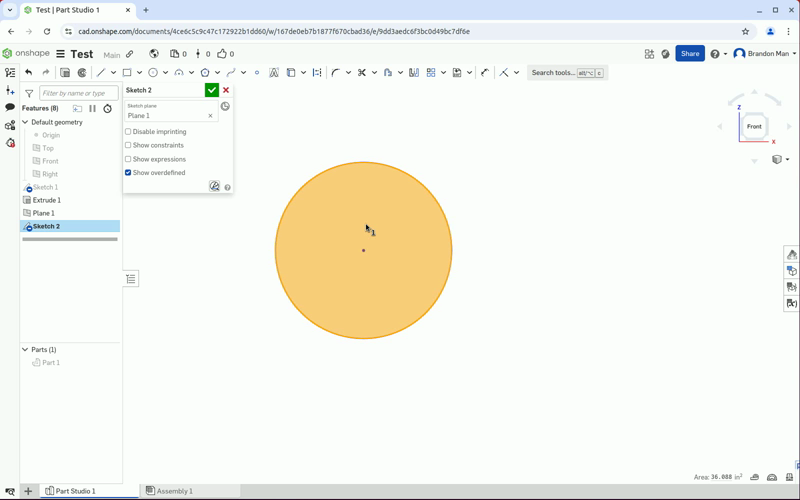
scroll(-6)
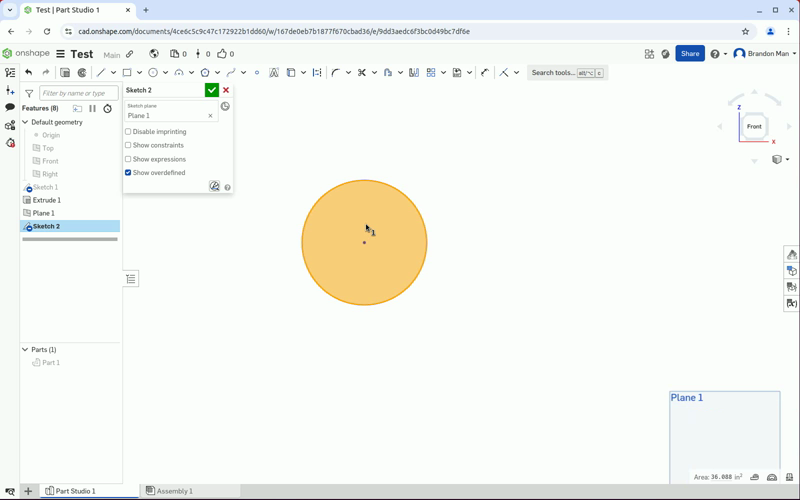
scroll(-6)
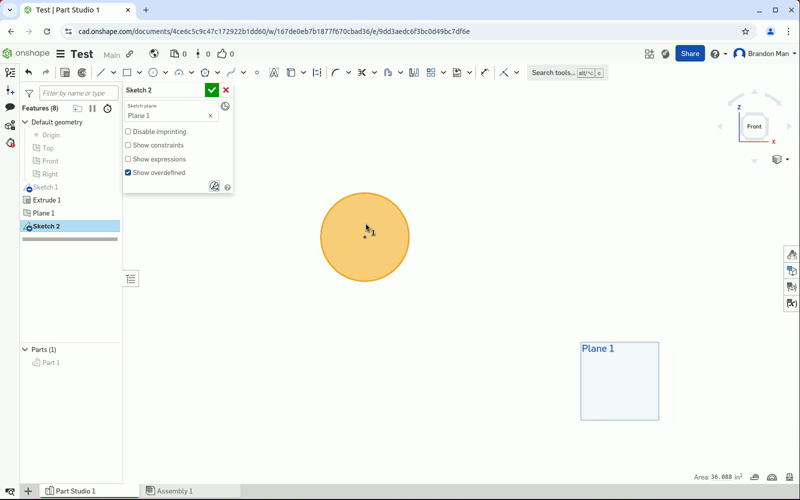
scroll(-6)
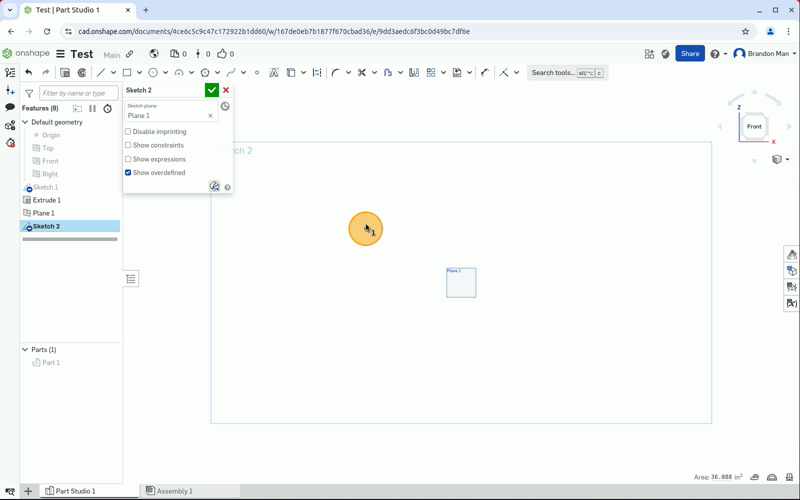
mouse_move(73, 352)
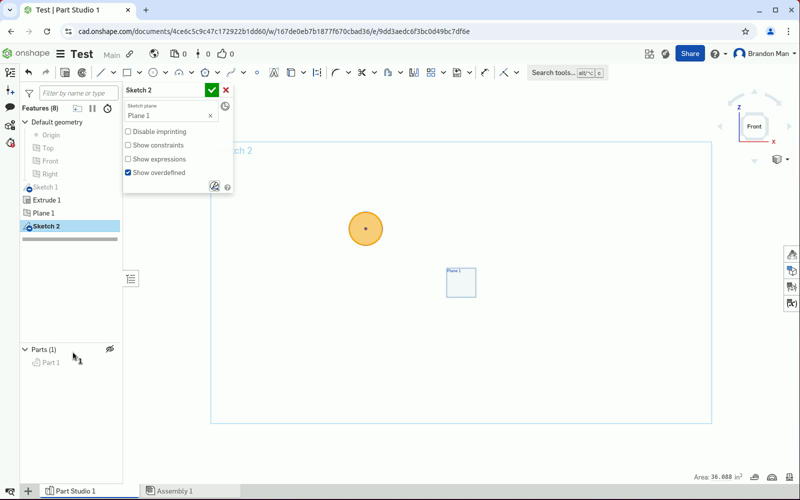
key(shift+y)
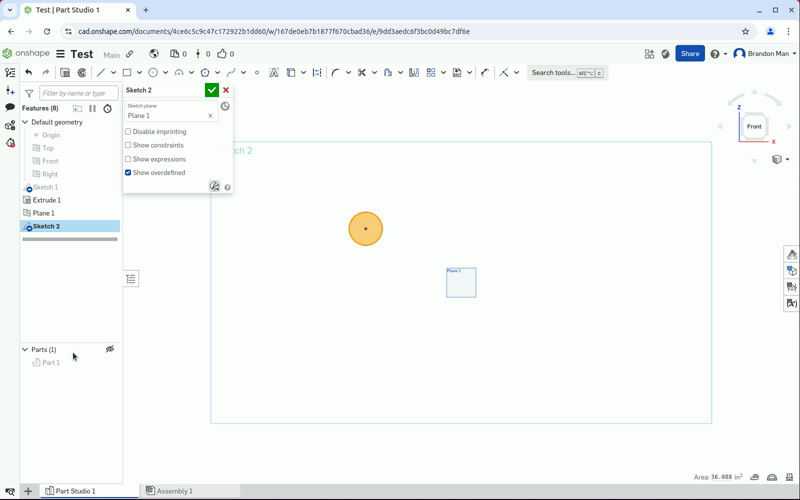
key(shift+e)
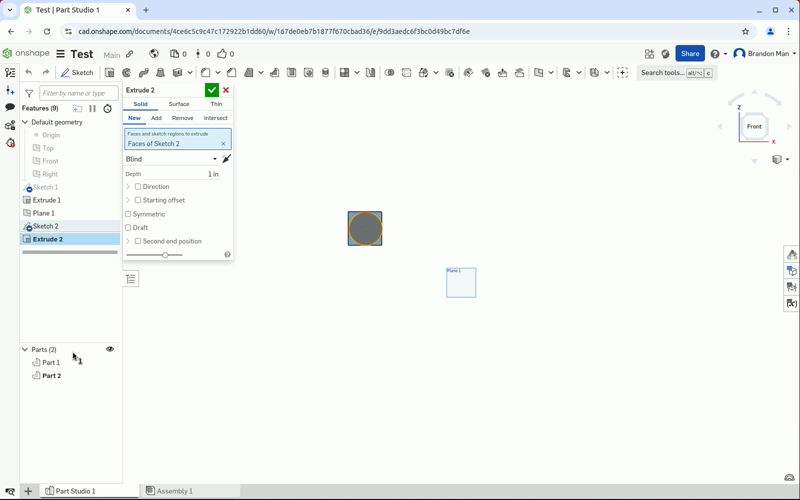
mouse_move(143, 106)
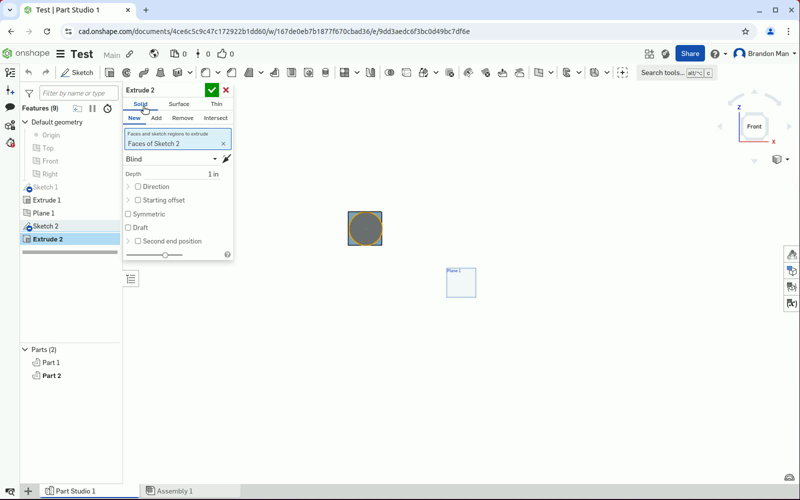
click(143, 106)
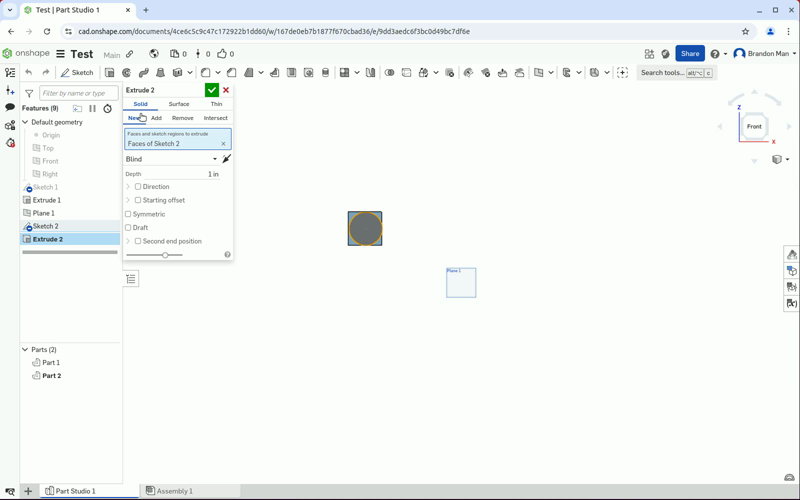
mouse_move(137, 120)
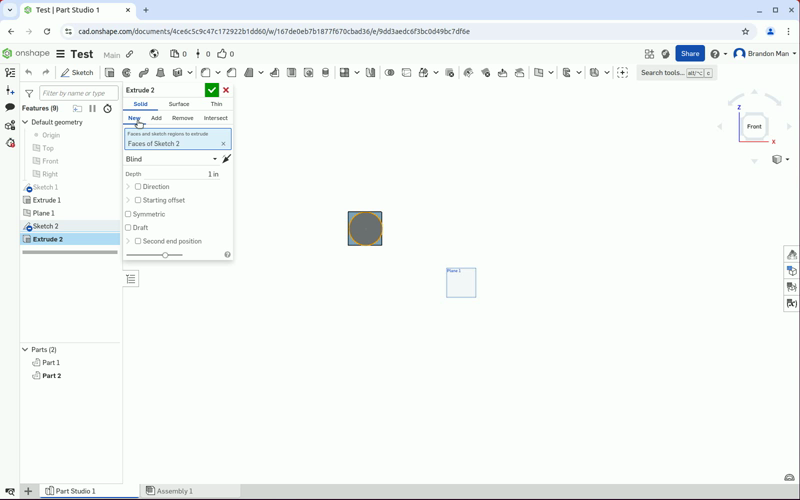
click(137, 120)
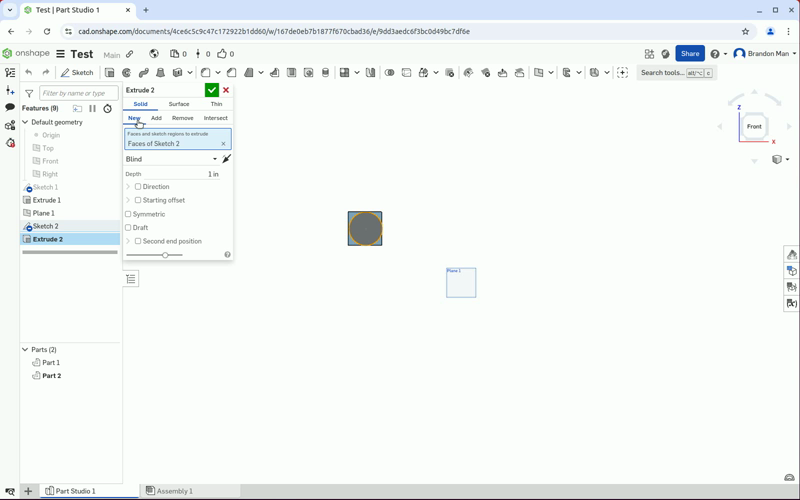
key(tab, 4)
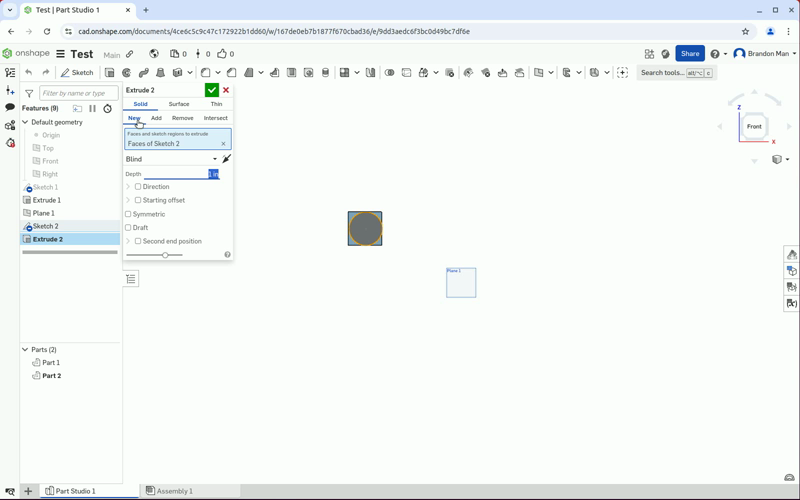
text(3.37)
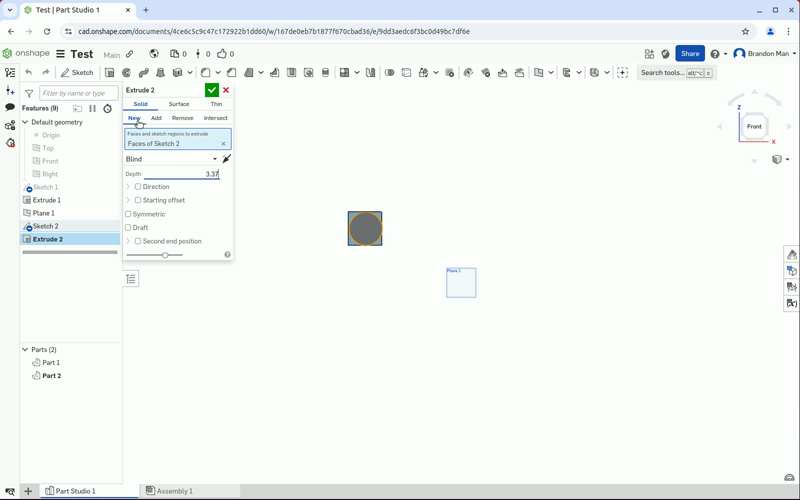
key(enter)
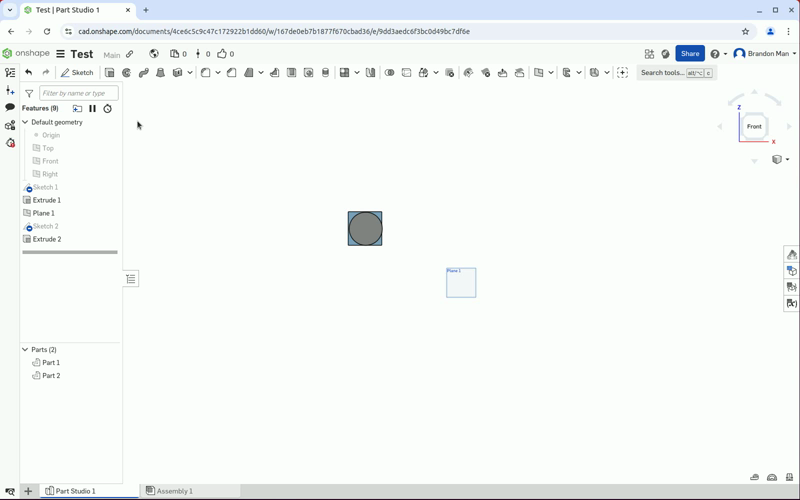
key(shift+h)
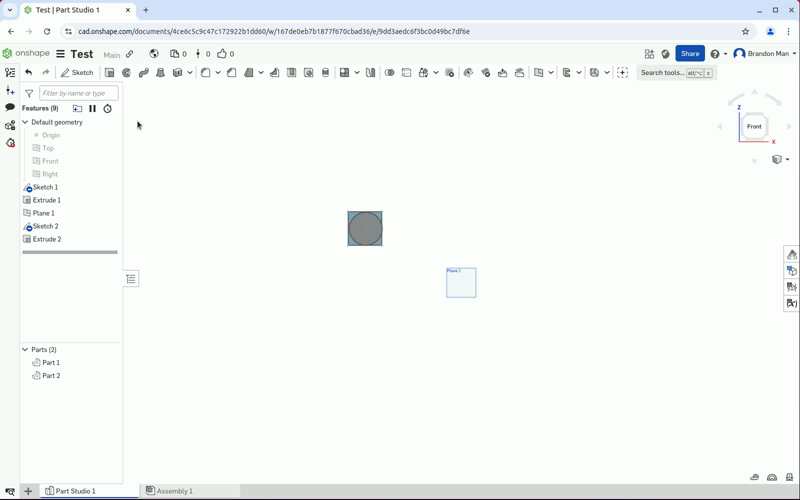
key(shift+h)
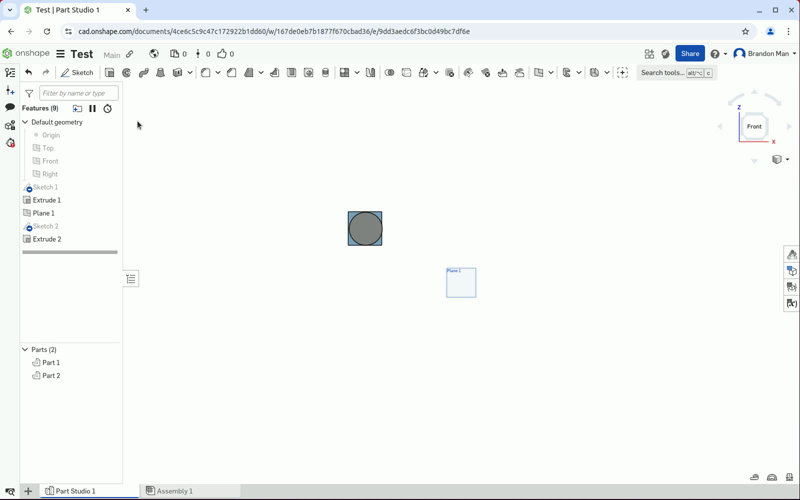
mouse_move(73, 189)
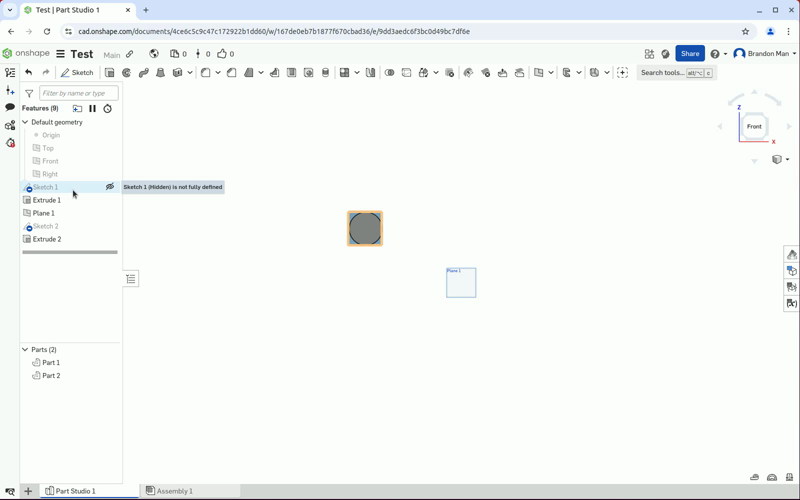
click(73, 189)
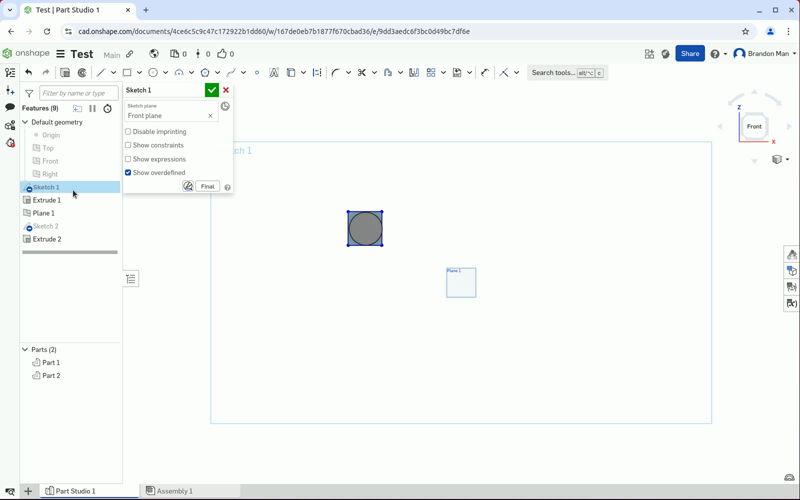
mouse_move(229, 92)
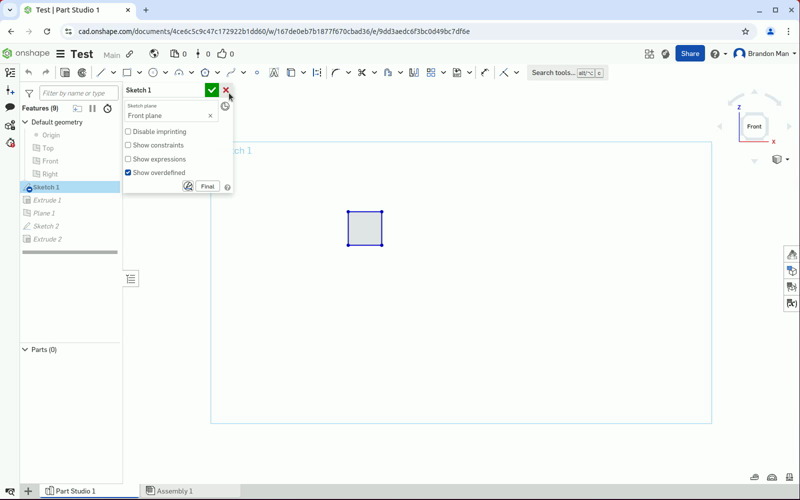
click(229, 92)
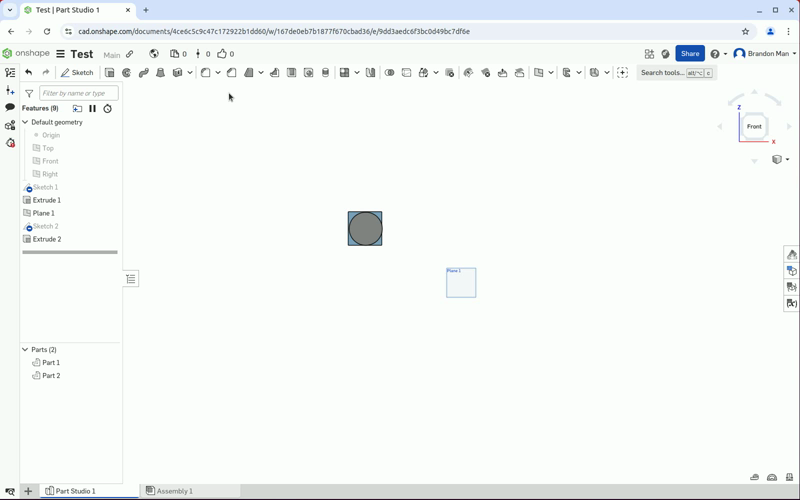
mouse_move(541, 75)
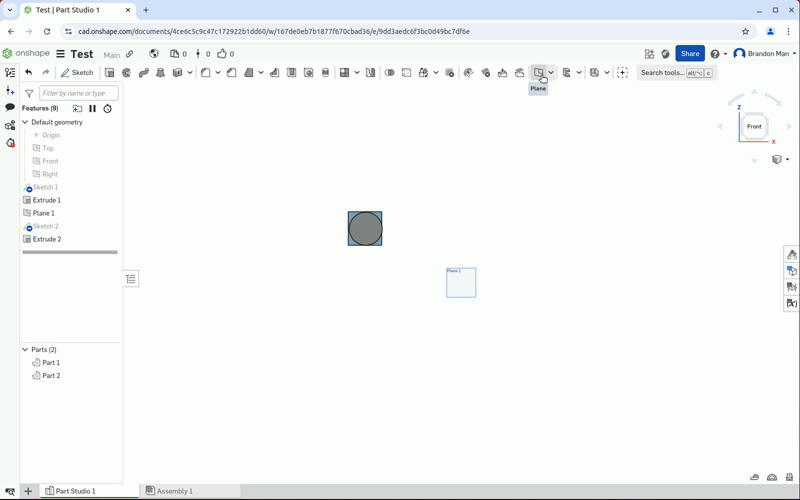
click(541, 75)
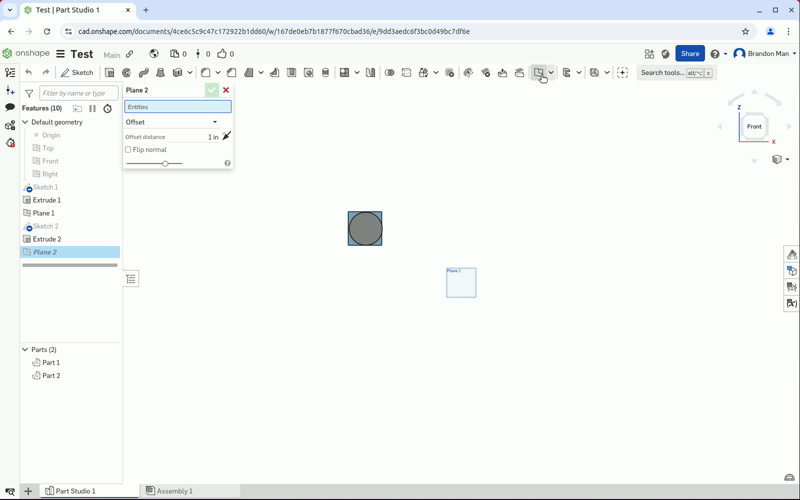
mouse_move(73, 163)
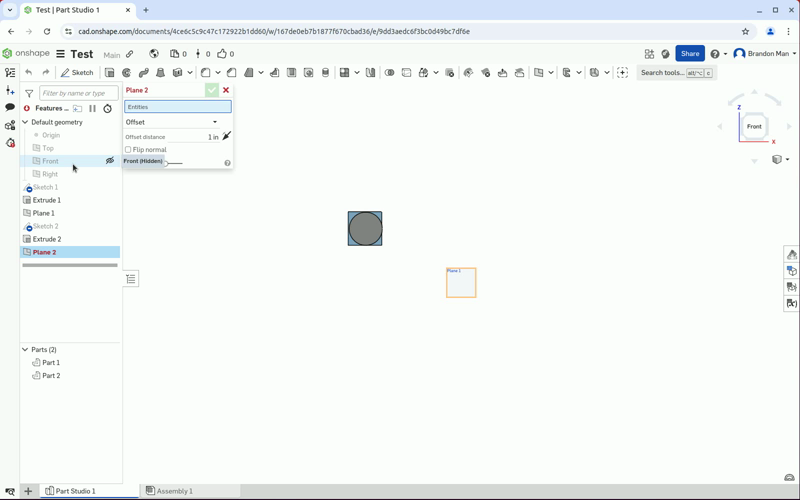
click(73, 163)
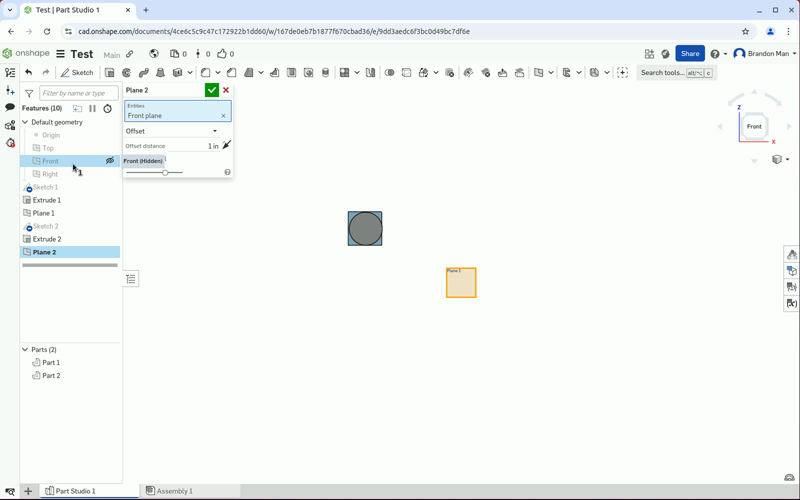
key(tab, 2)
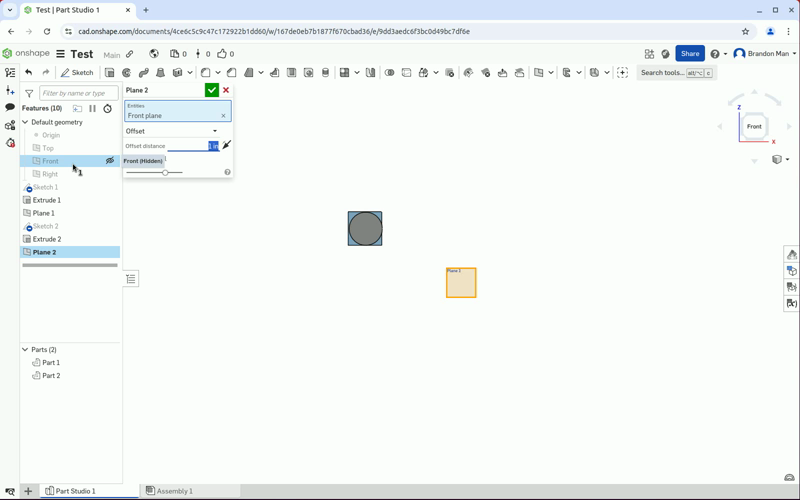
text(10.106)
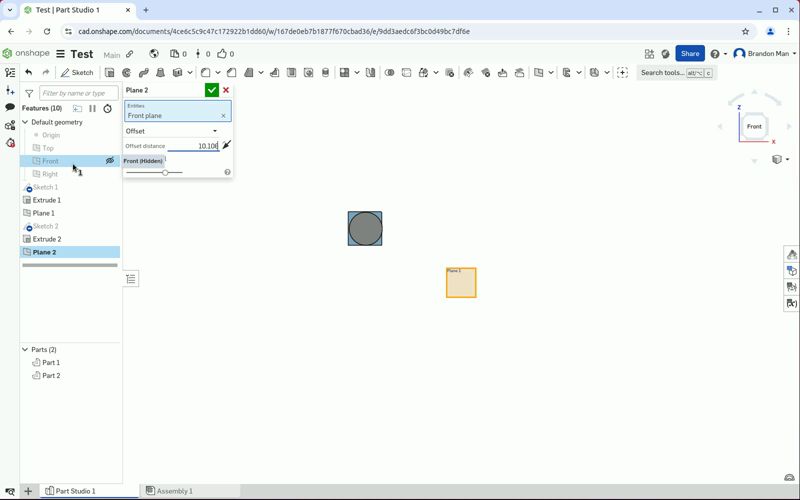
key(enter, 2)
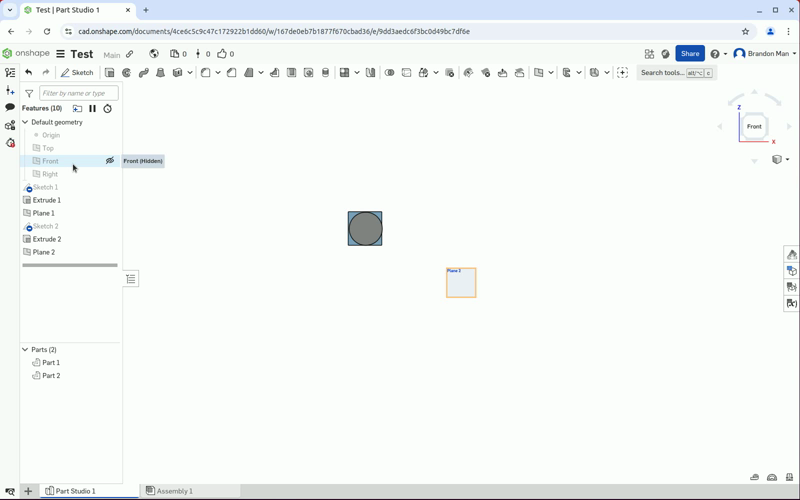
key(shift+s)
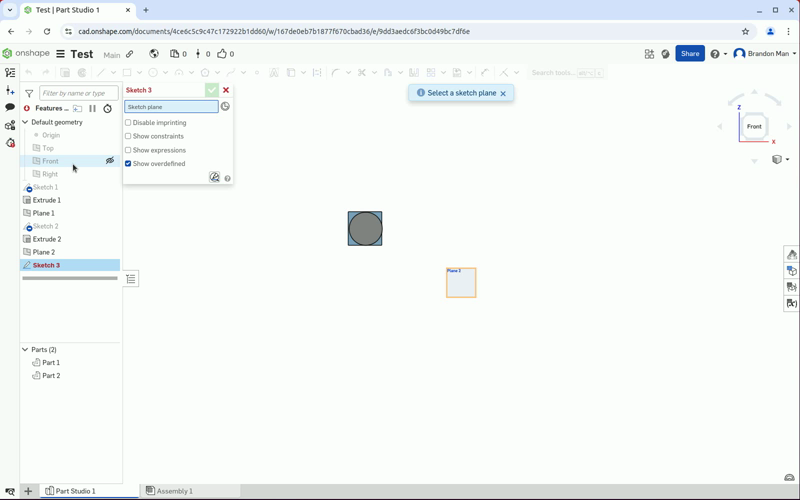
mouse_move(73, 254)
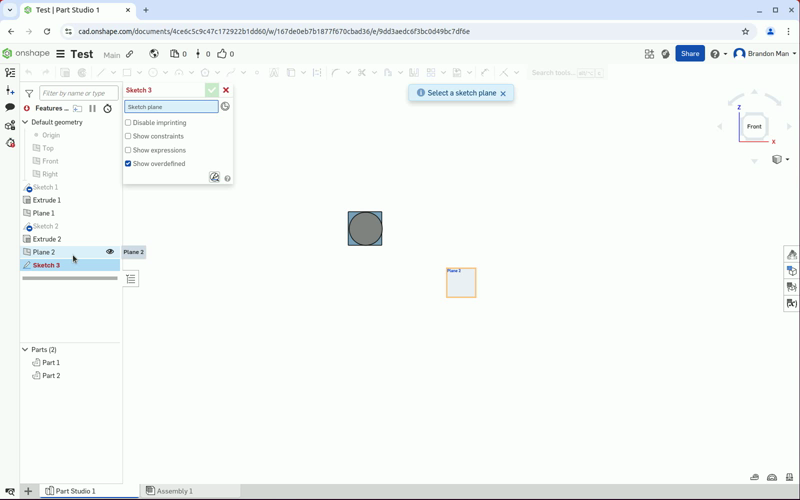
click(73, 254)
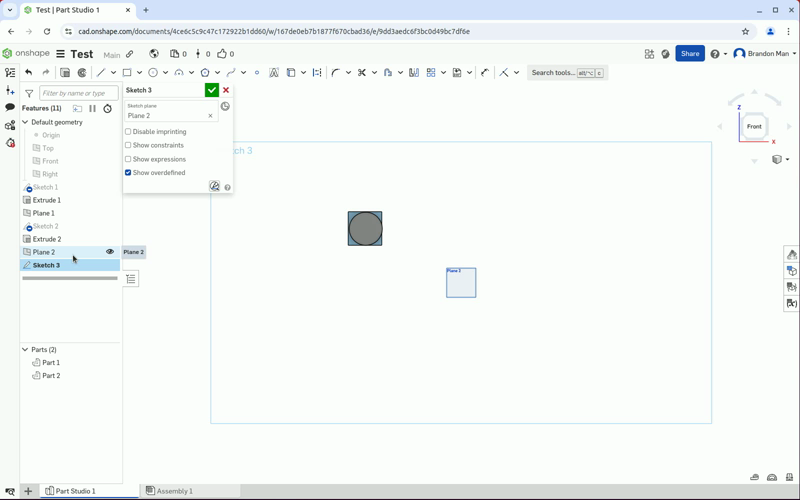
mouse_move(73, 352)
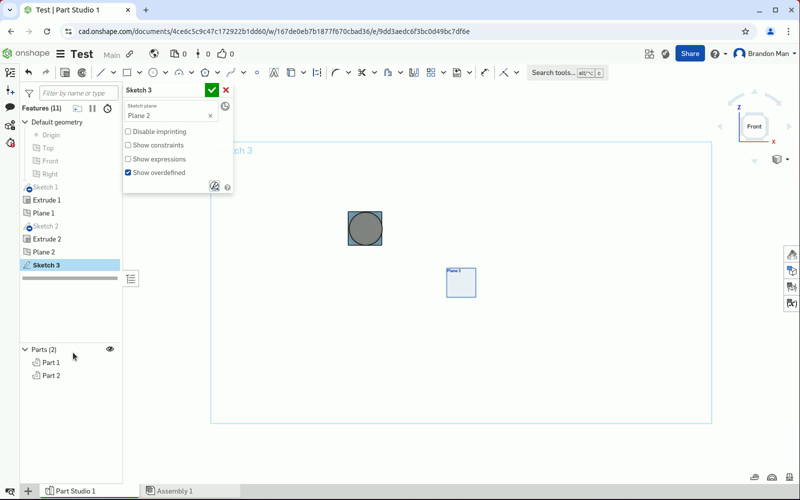
key(y)
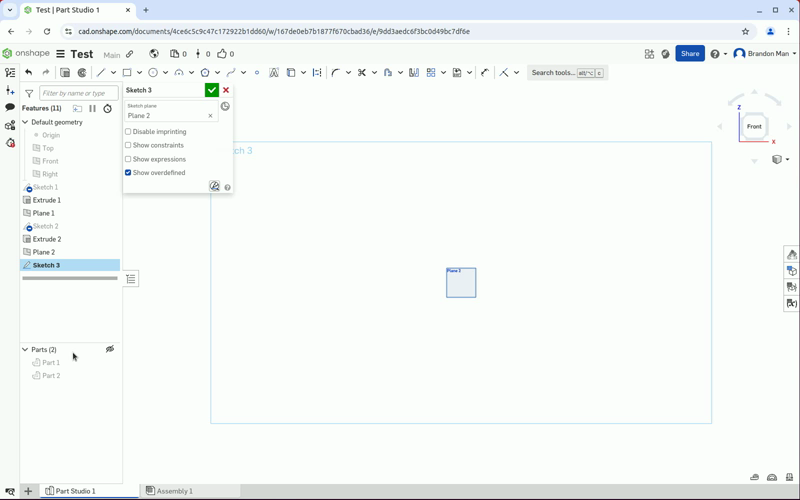
key(c)
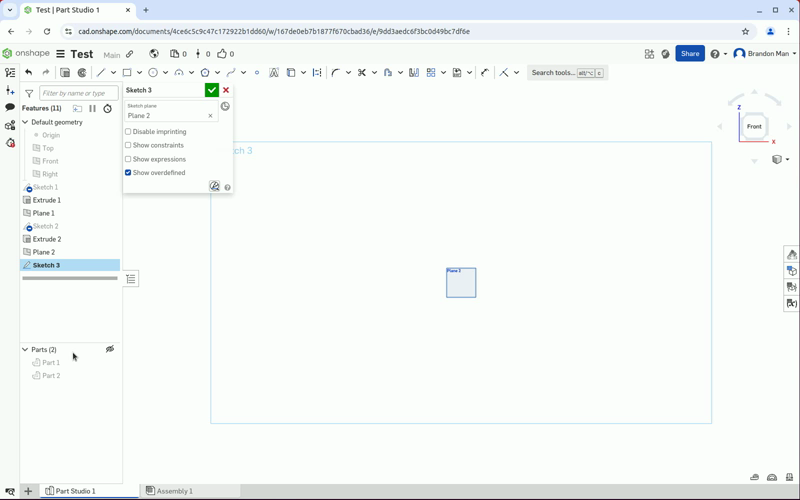
key_down(shift)
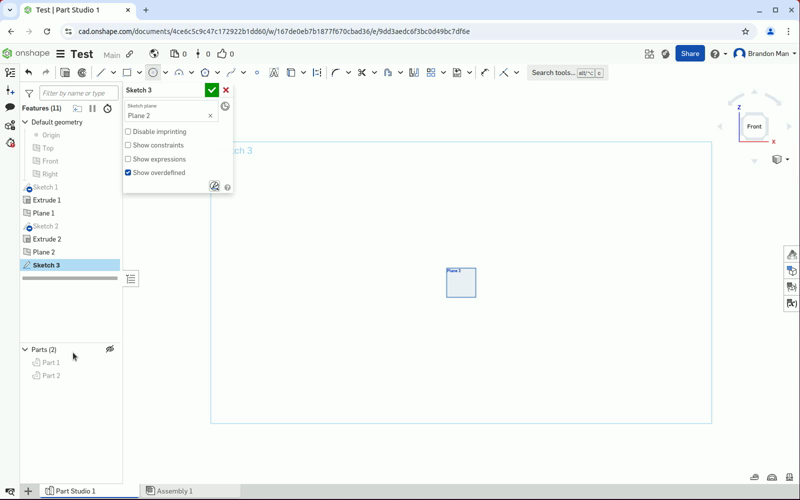
mouse_move(364, 228)
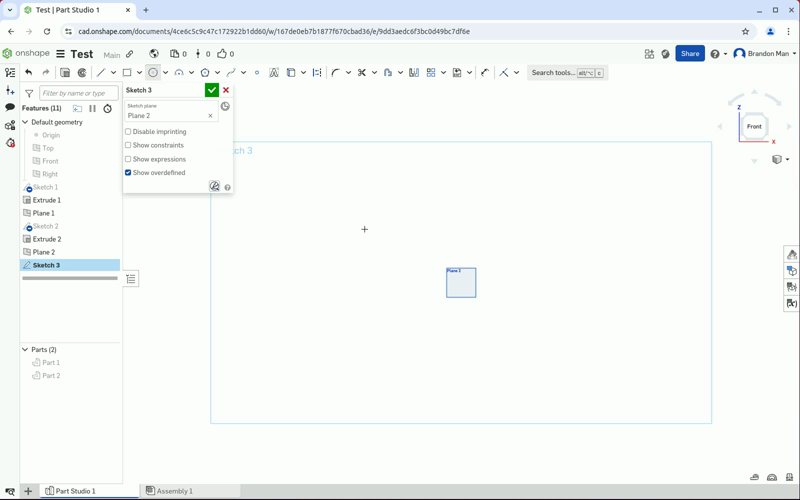
click(364, 228)
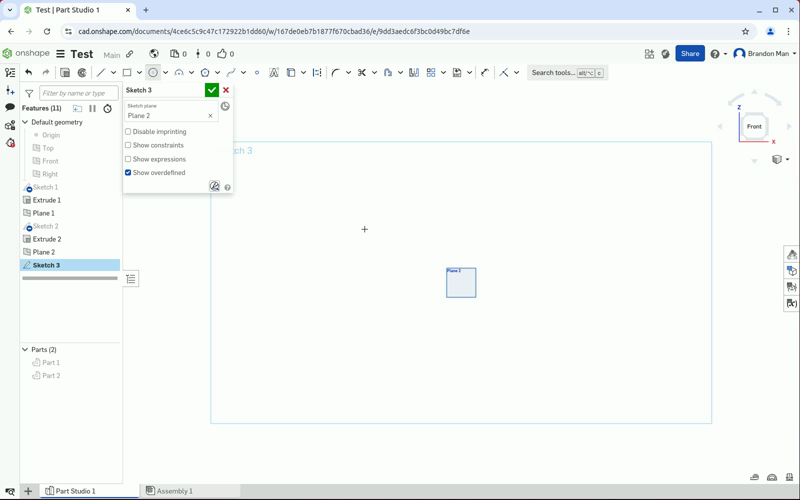
key_up(shift)
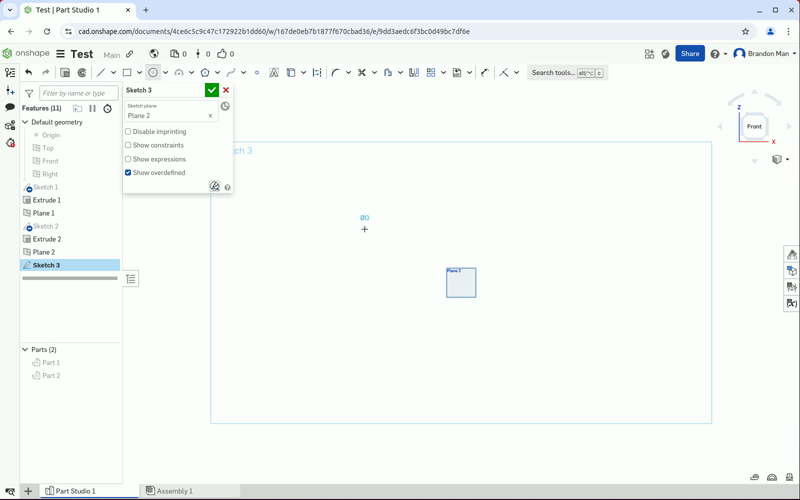
mouse_move(378, 228)
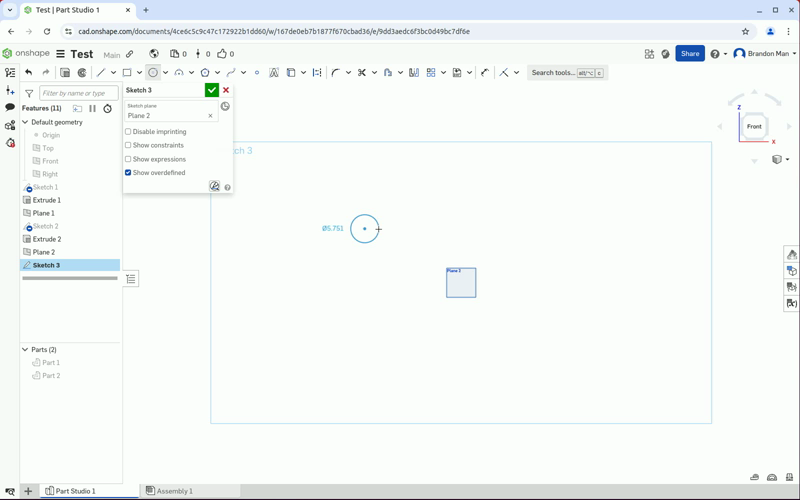
click(378, 228)
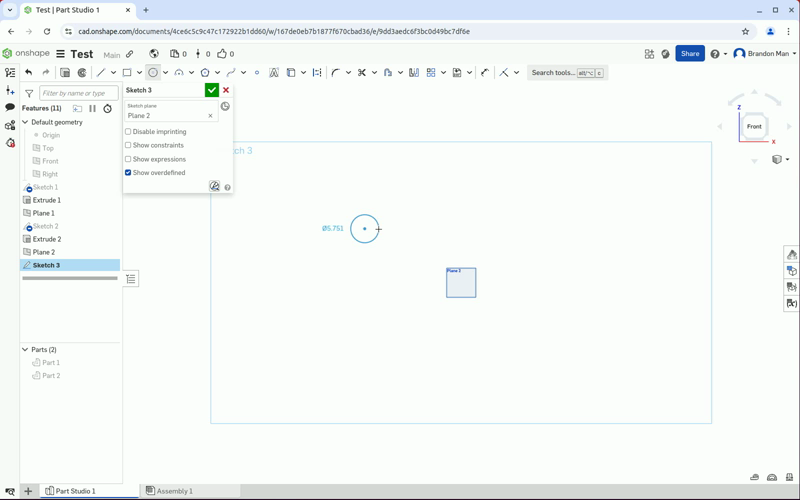
key(esc)
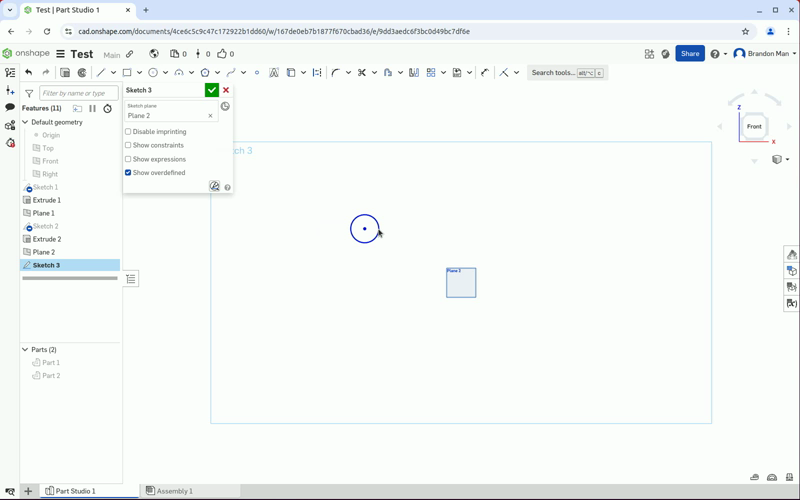
mouse_move(362, 240)
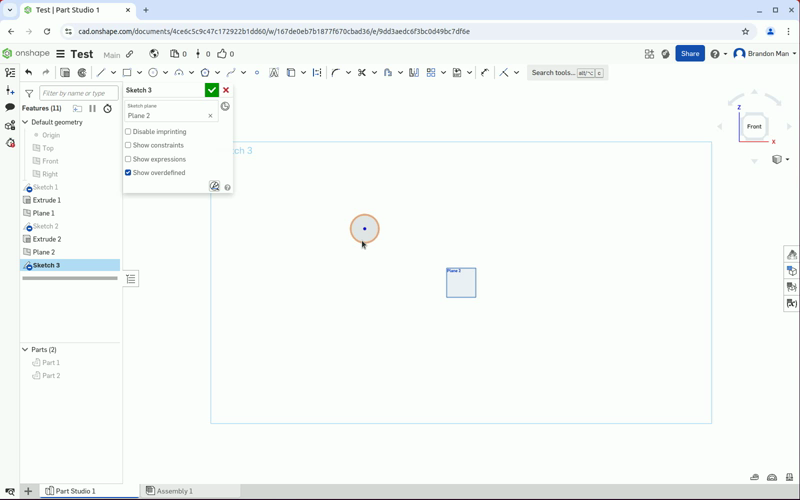
scroll(6)
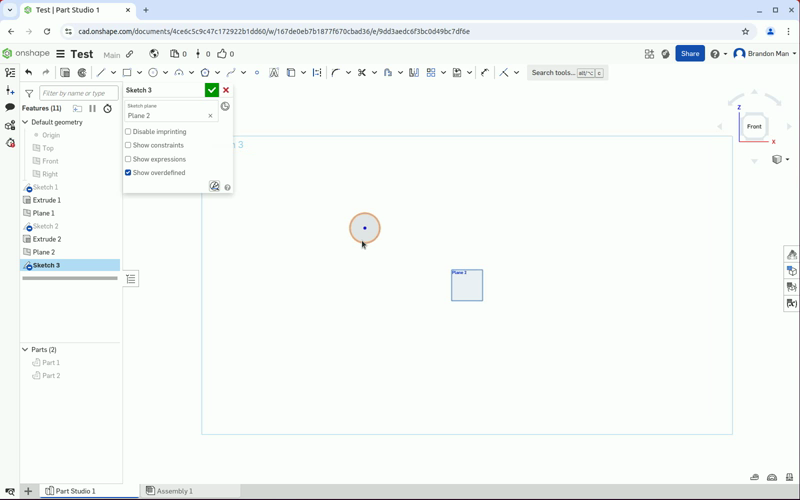
scroll(6)
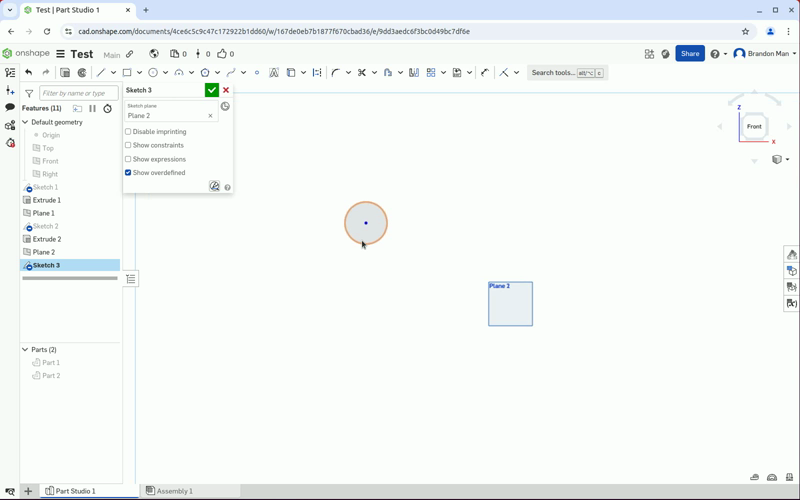
scroll(6)
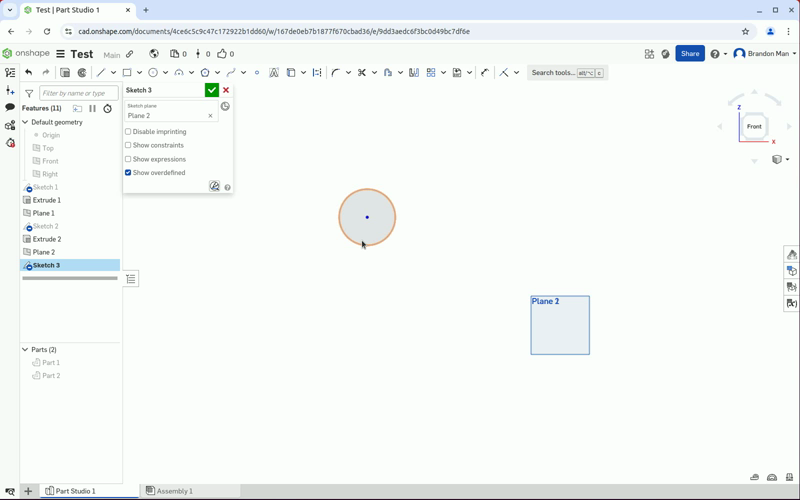
scroll(6)
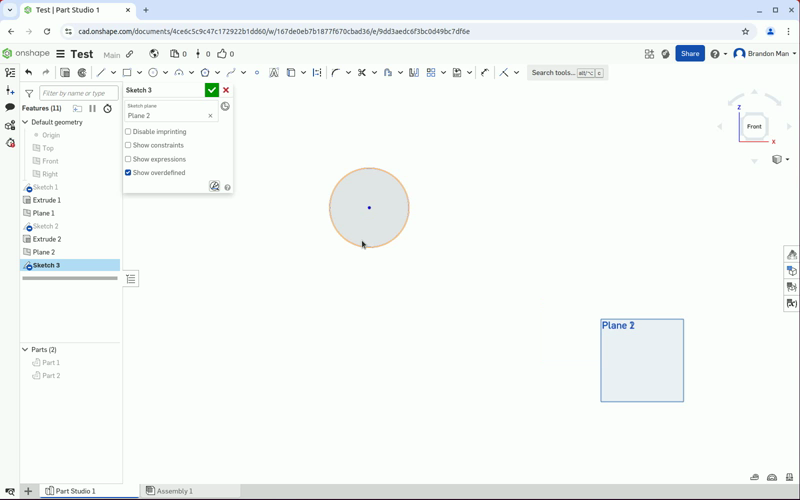
scroll(6)
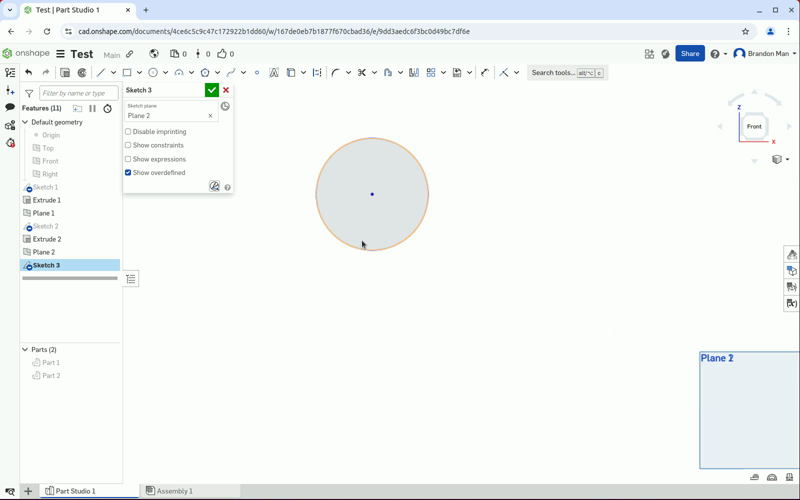
scroll(6)
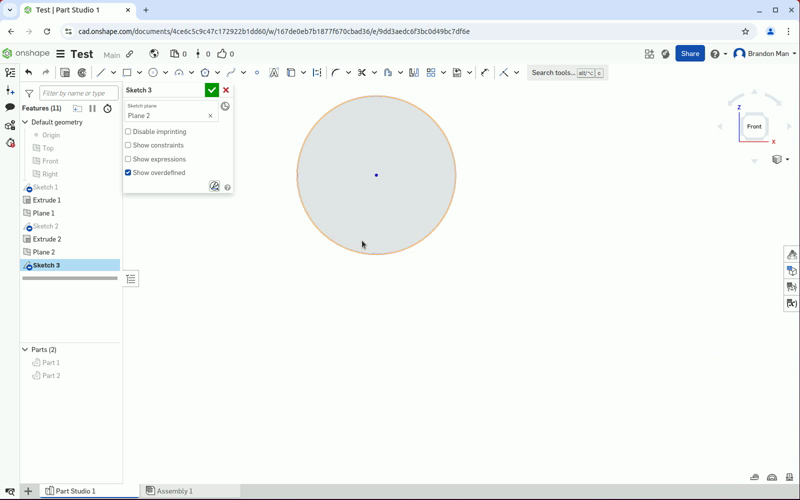
scroll(6)
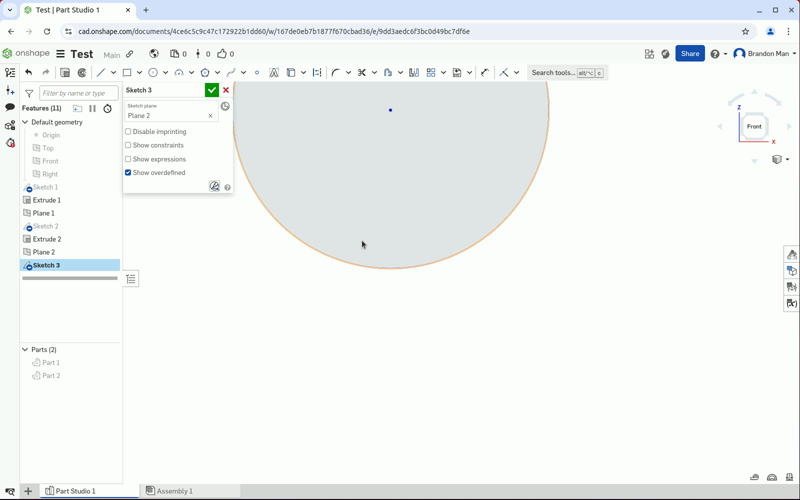
click(362, 240)
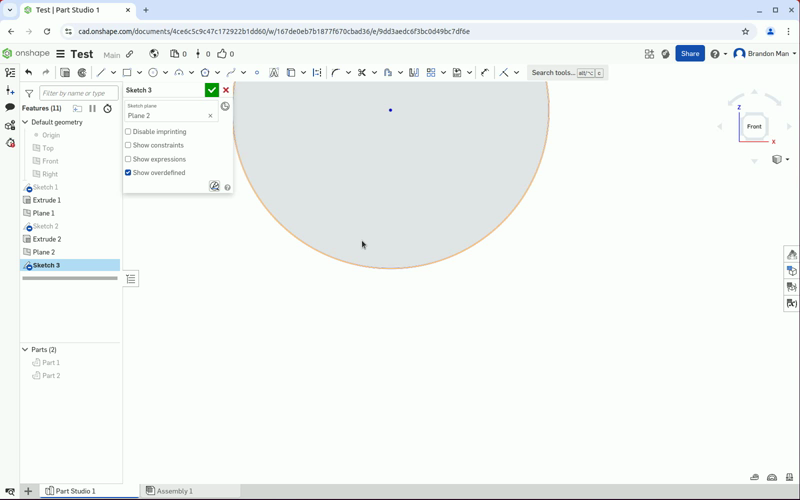
scroll(-6)
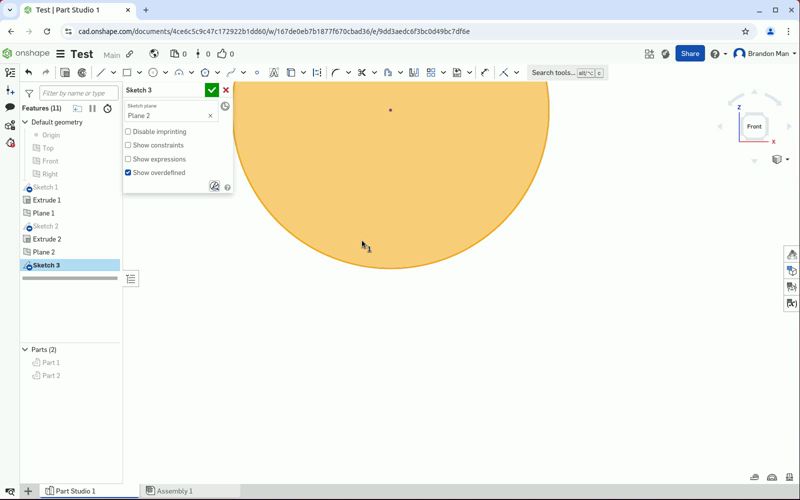
scroll(-6)
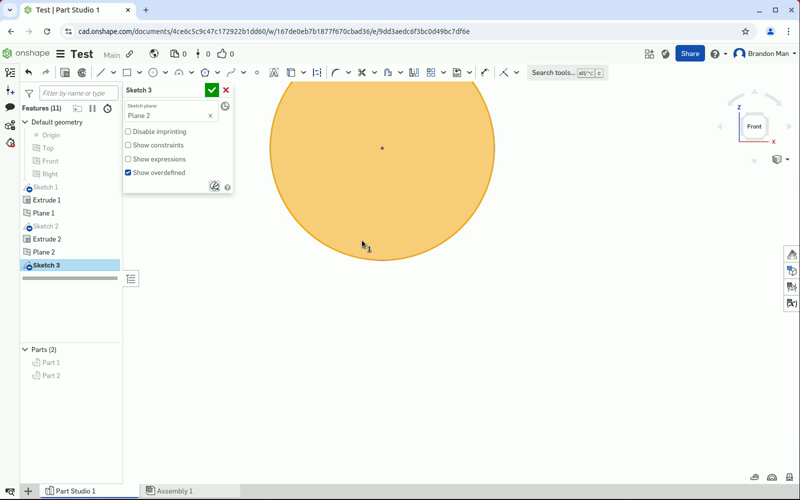
scroll(-6)
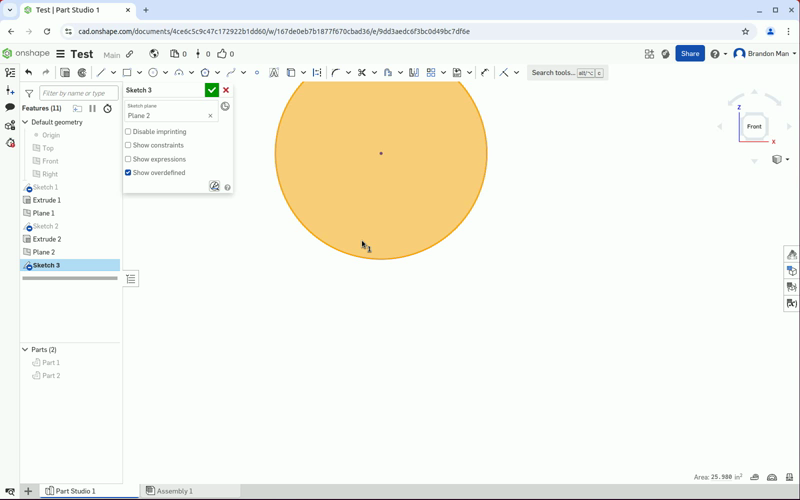
scroll(-6)
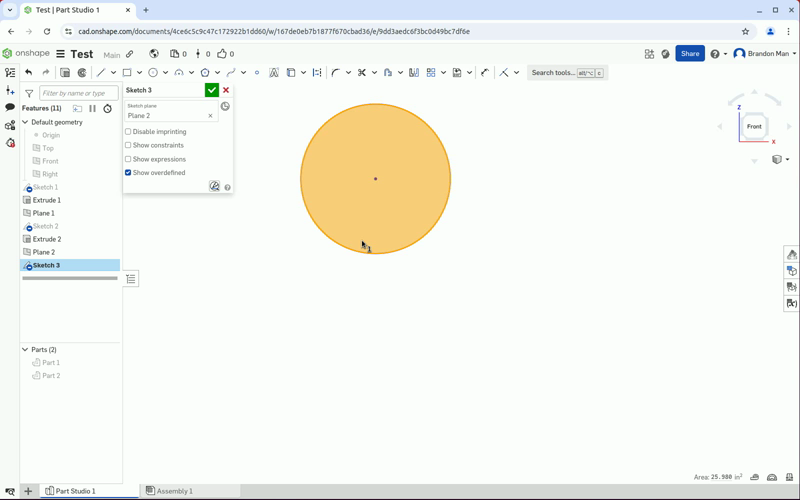
scroll(-6)
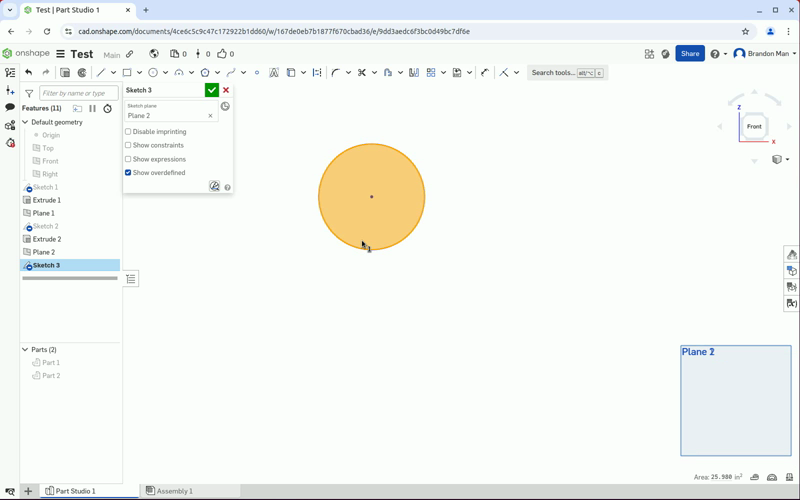
scroll(-6)
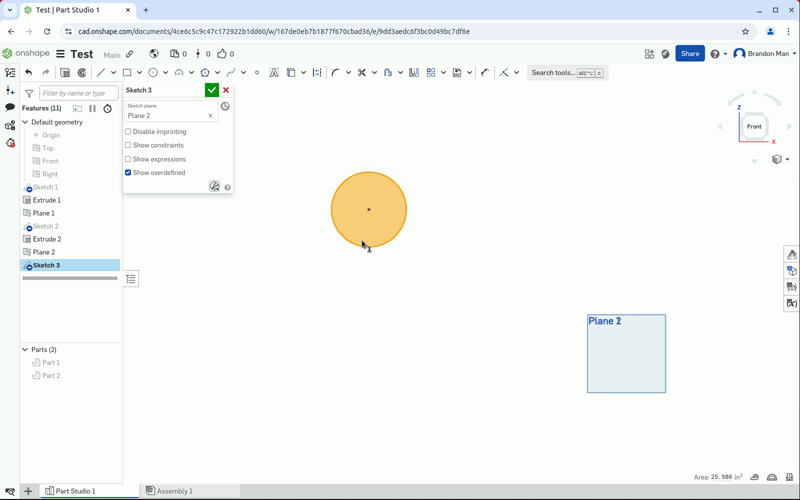
scroll(-6)
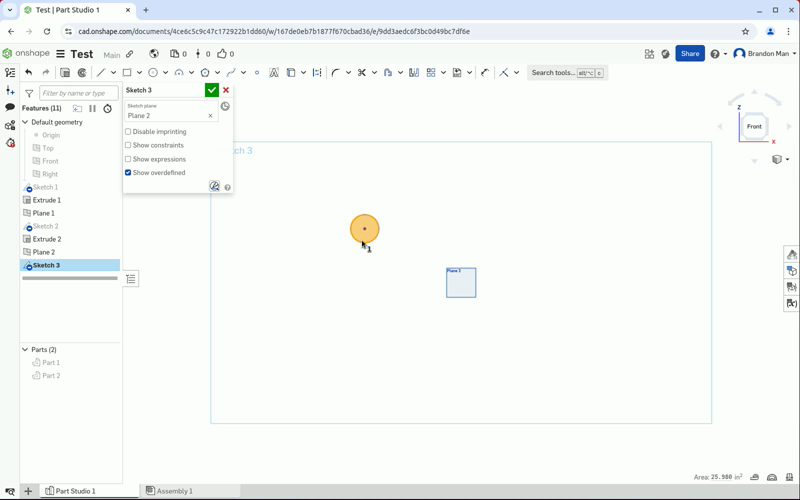
mouse_move(73, 352)
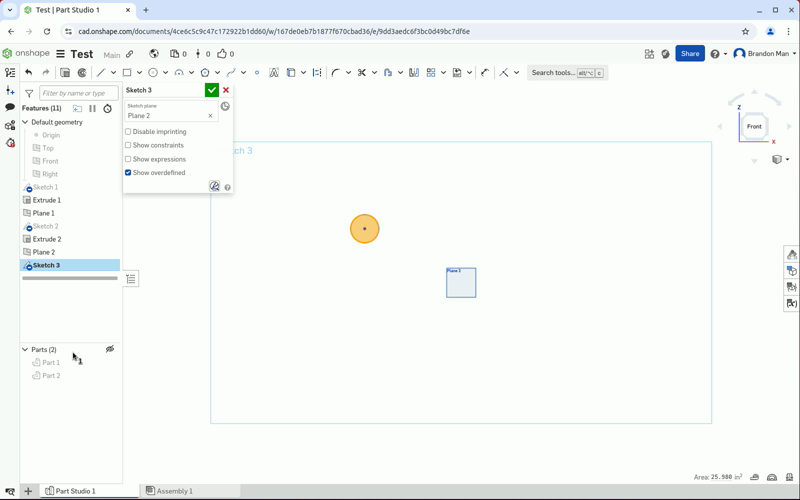
key(shift+y)
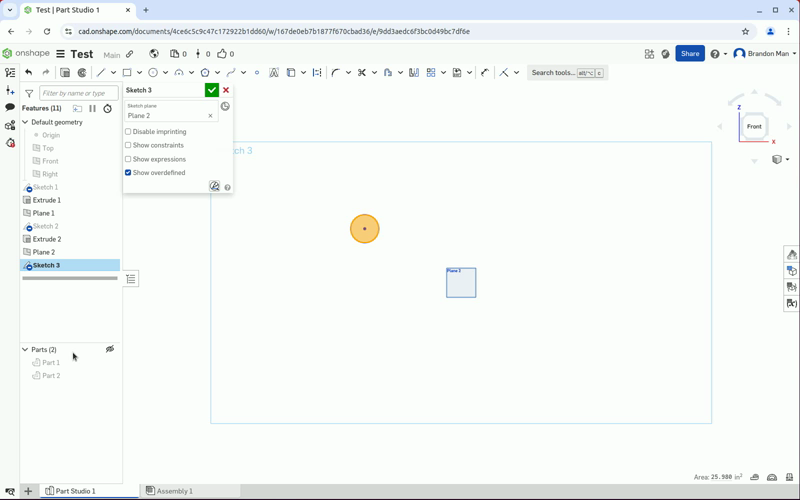
key(shift+e)
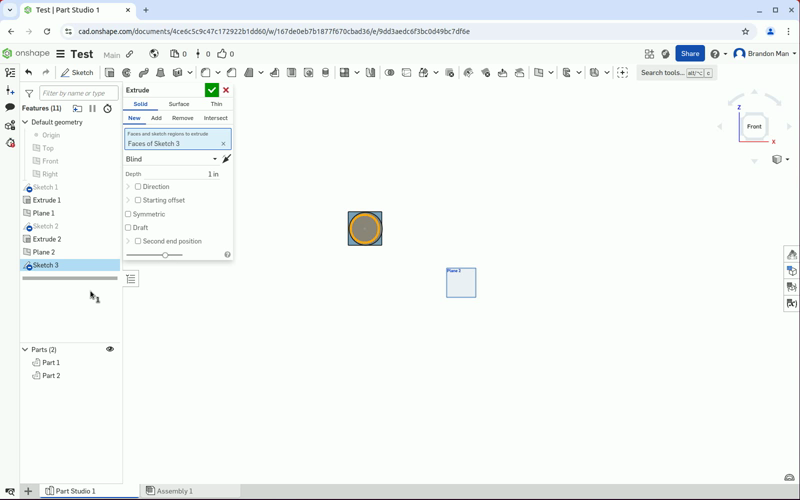
mouse_move(143, 106)
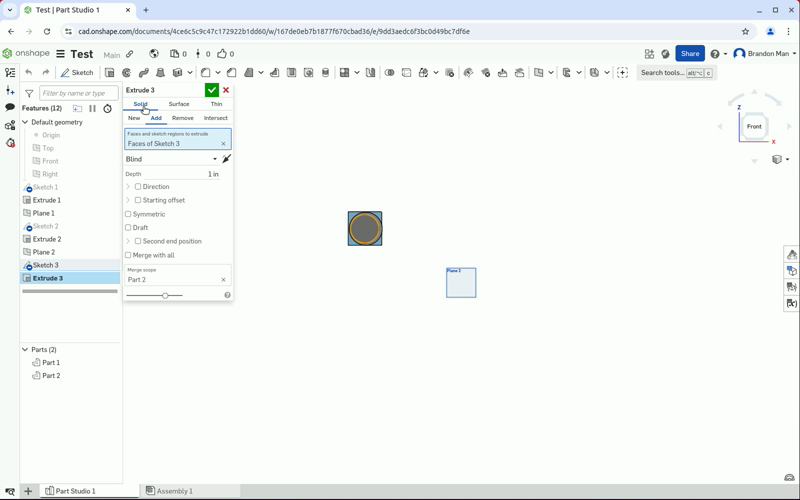
click(143, 106)
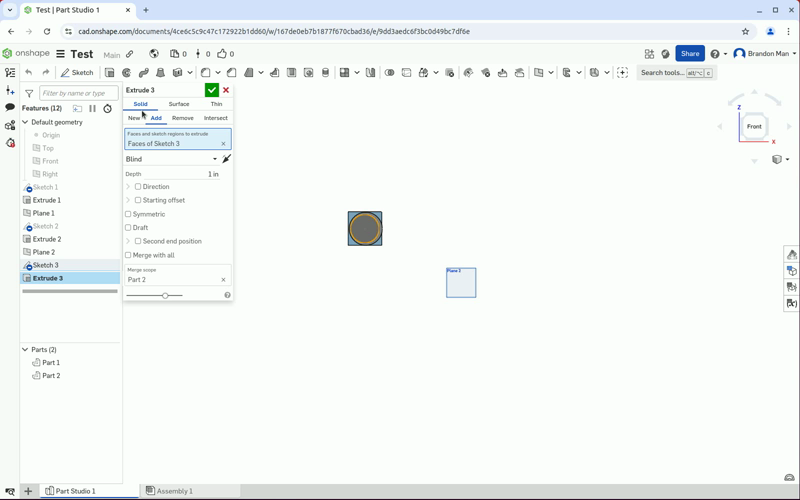
mouse_move(137, 120)
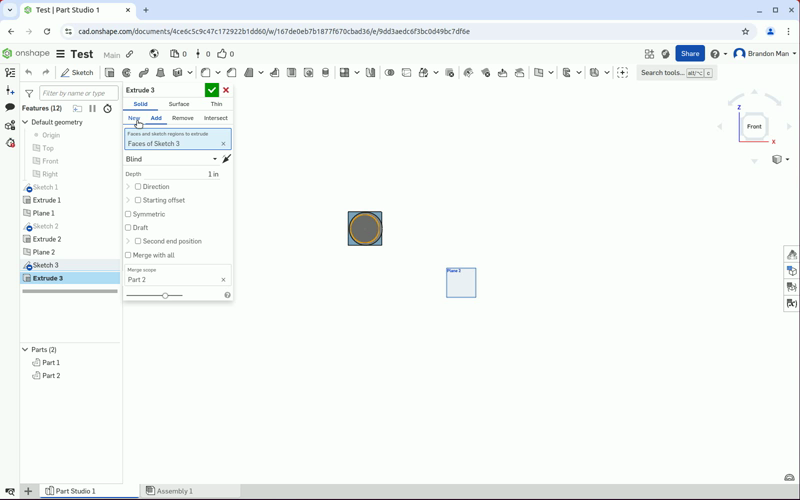
click(137, 120)
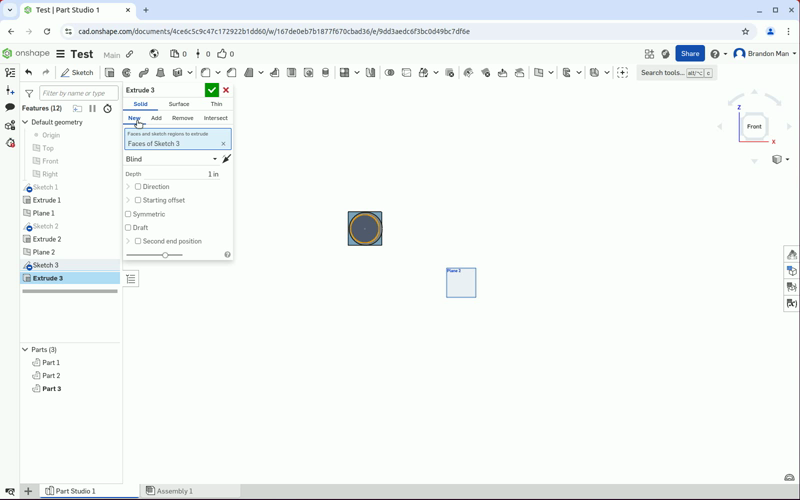
key(tab, 4)
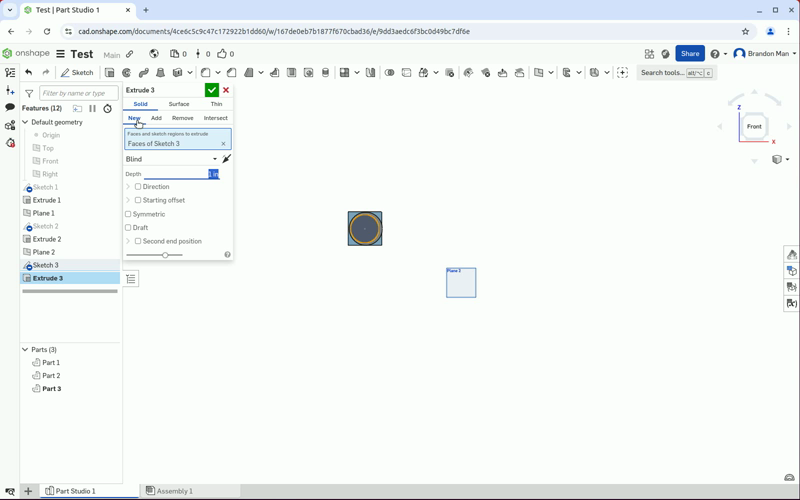
text(3.37)
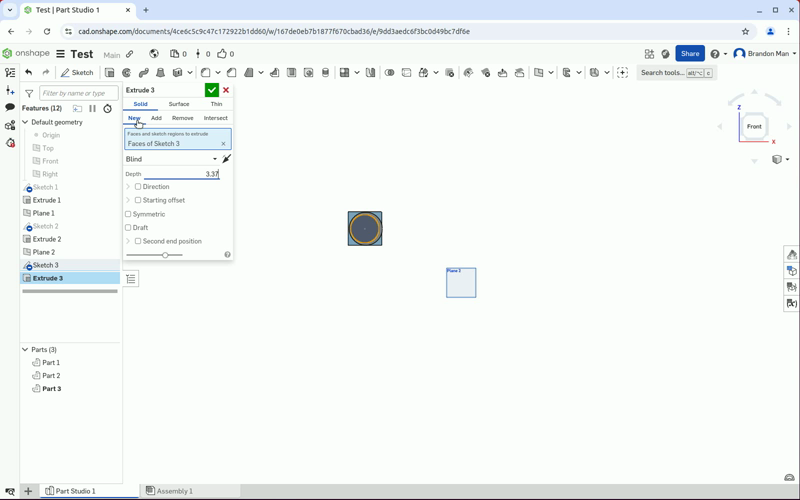
key(enter)
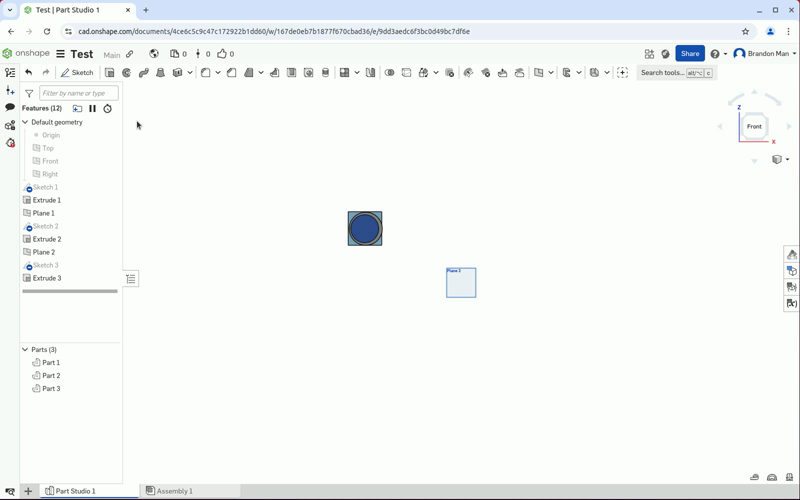
key(shift+h)
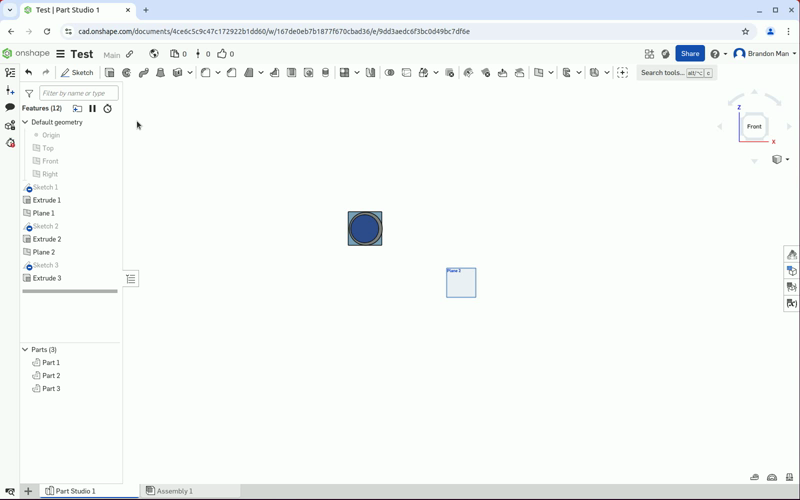
key(shift+h)
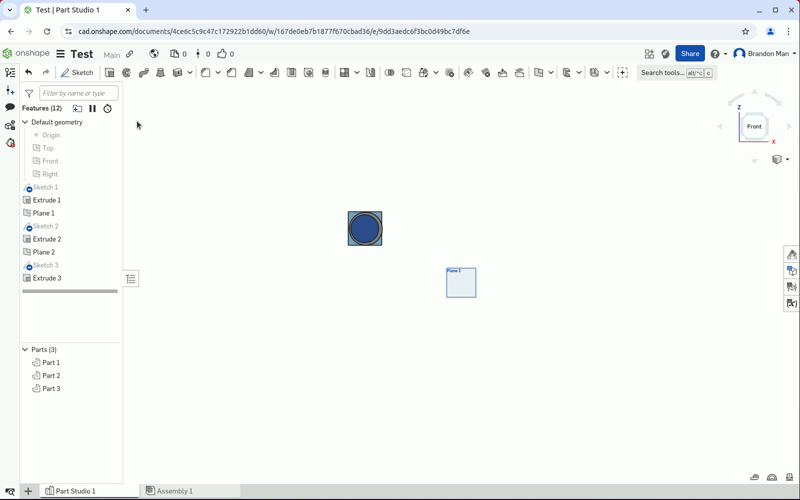
mouse_move(73, 189)
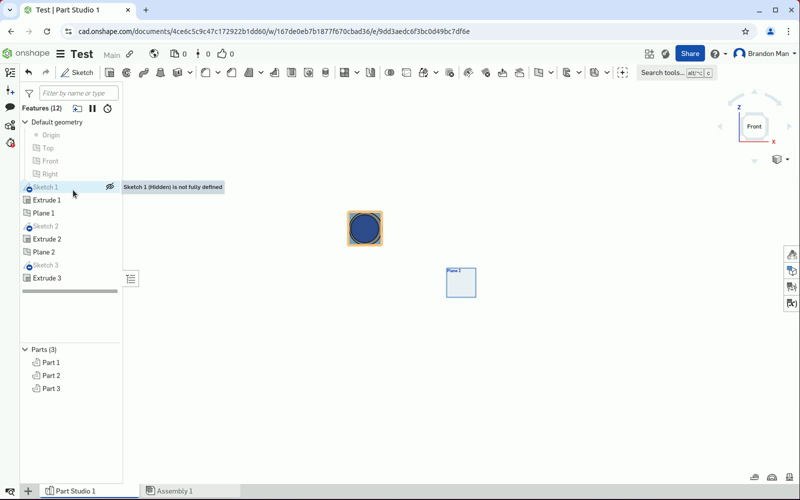
click(73, 189)
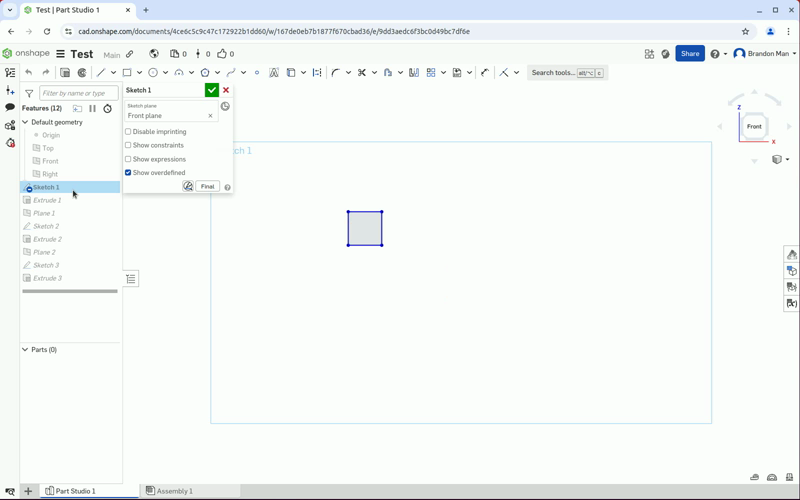
mouse_move(229, 92)
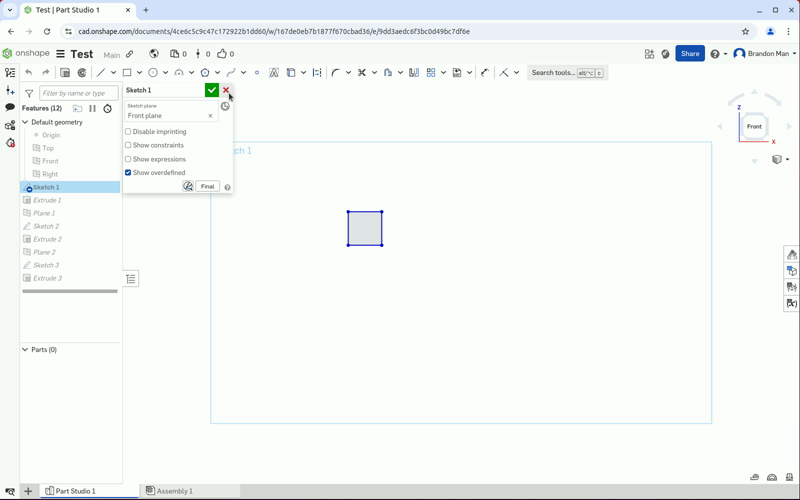
click(229, 92)
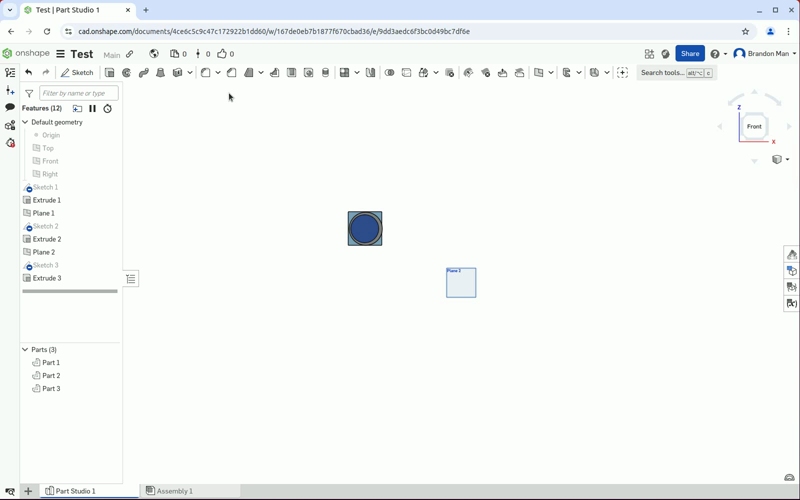
mouse_move(541, 75)
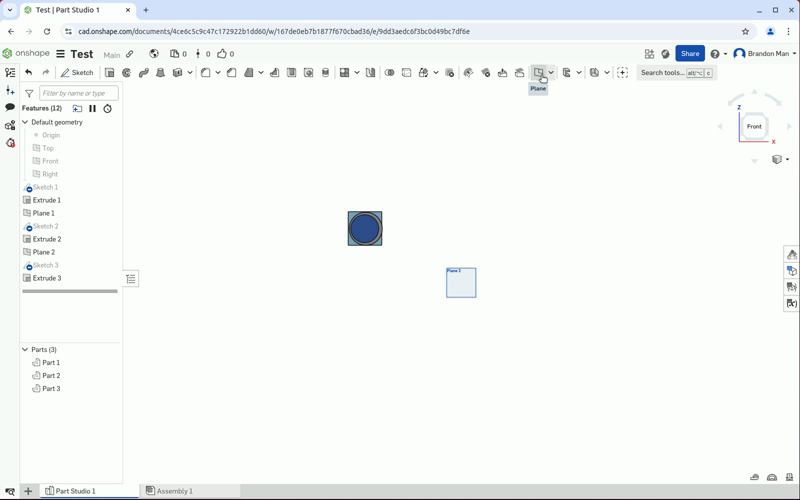
click(541, 75)
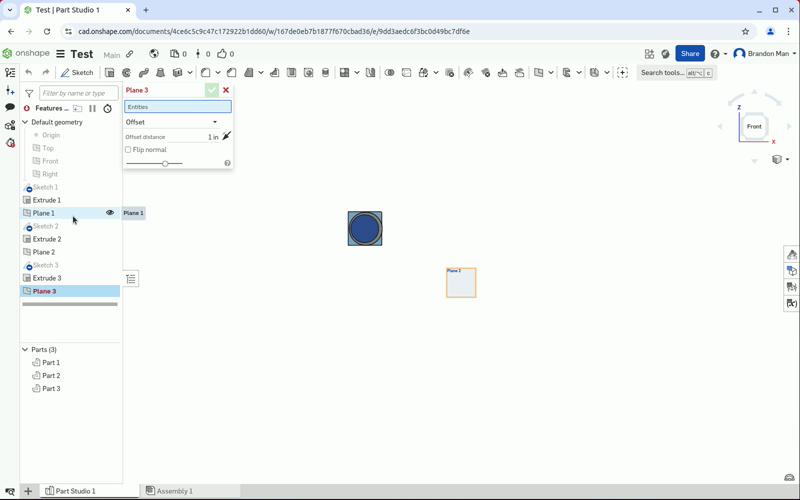
scroll(3)
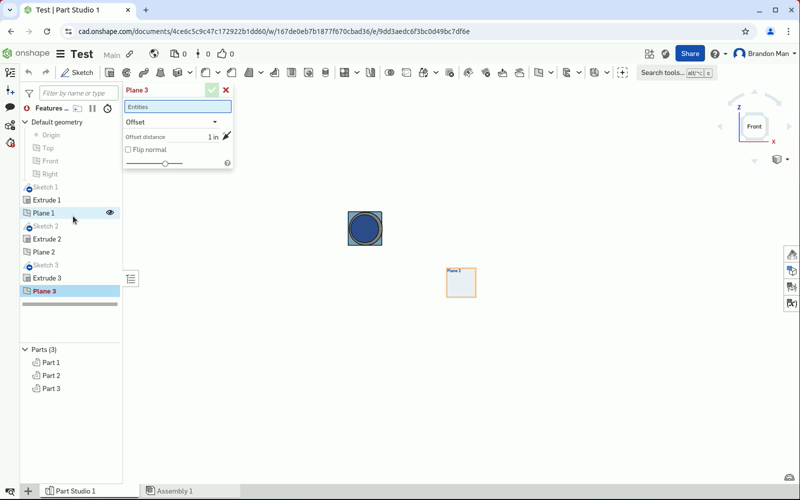
mouse_move(73, 163)
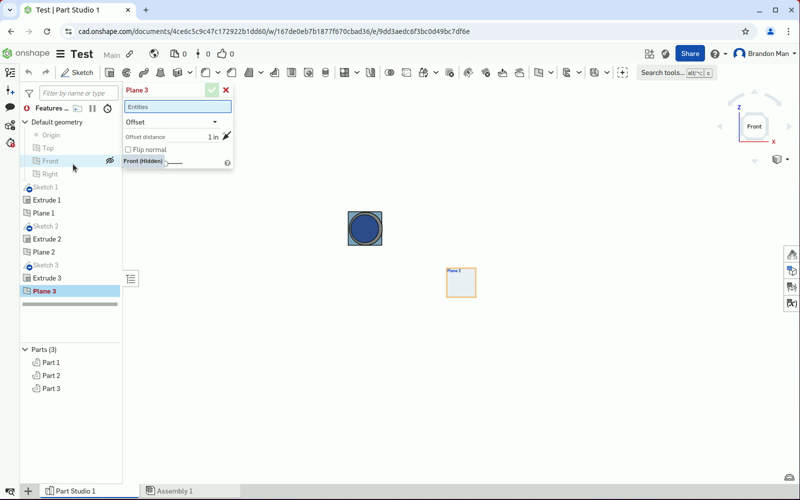
click(73, 163)
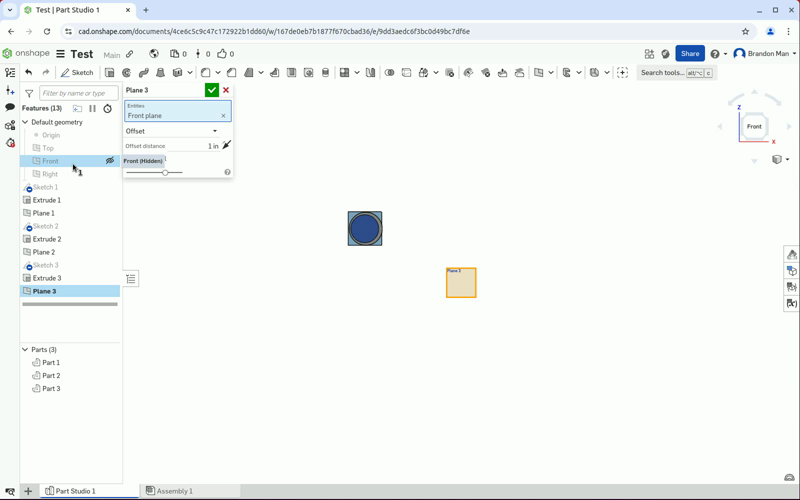
key(tab, 2)
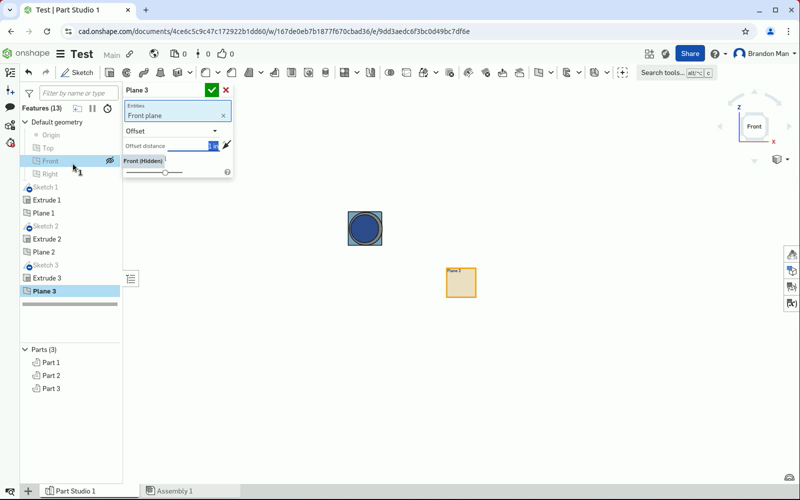
text(13.249)
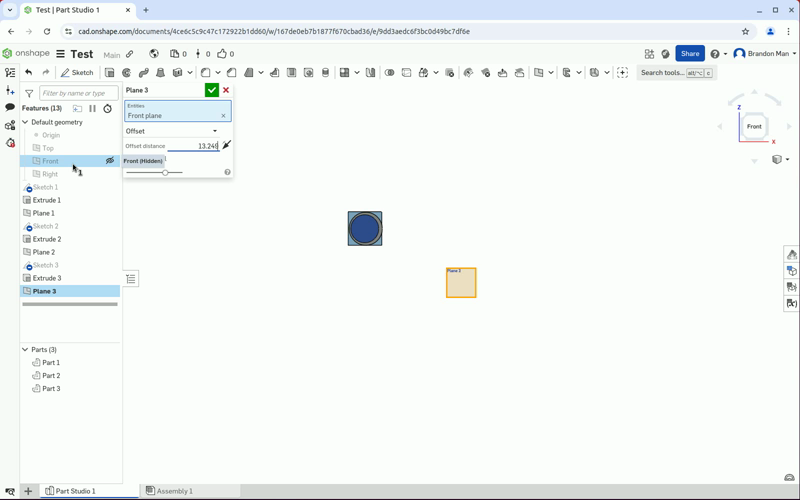
key(enter, 2)
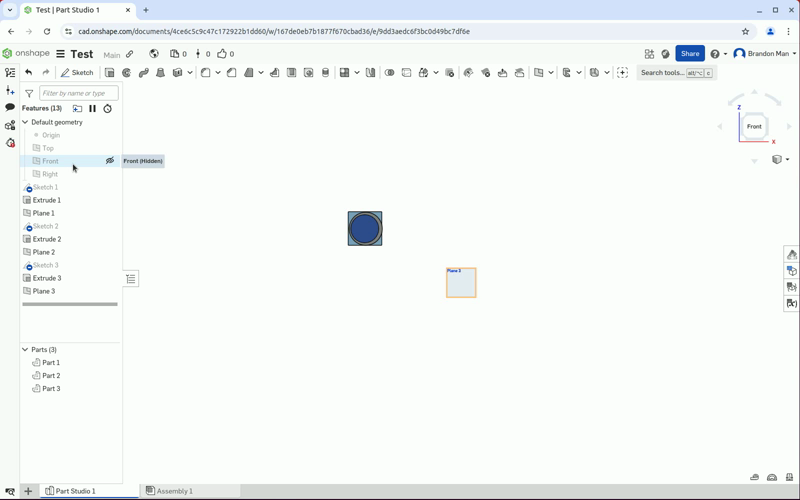
key(shift+s)
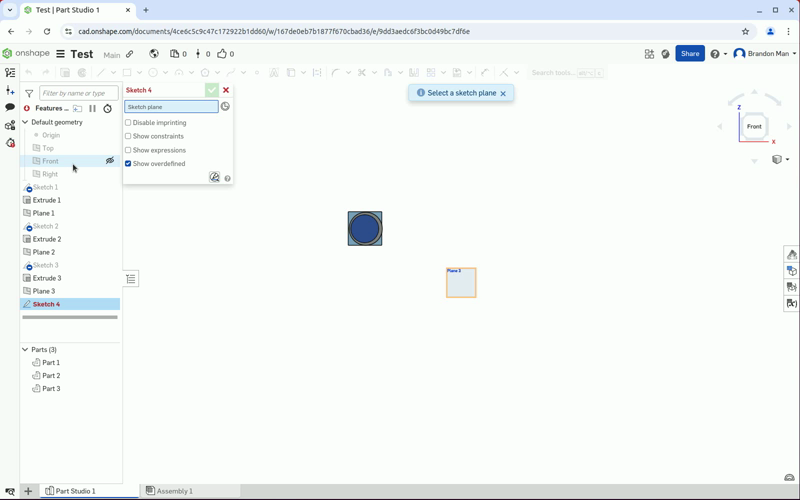
mouse_move(73, 293)
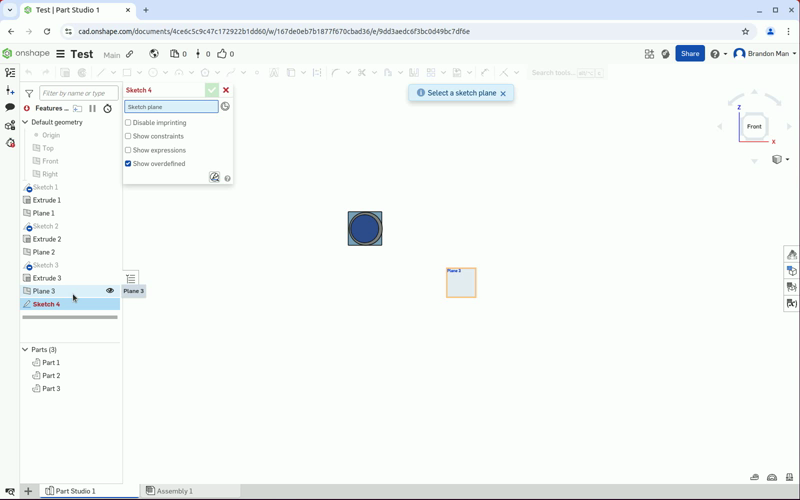
click(73, 293)
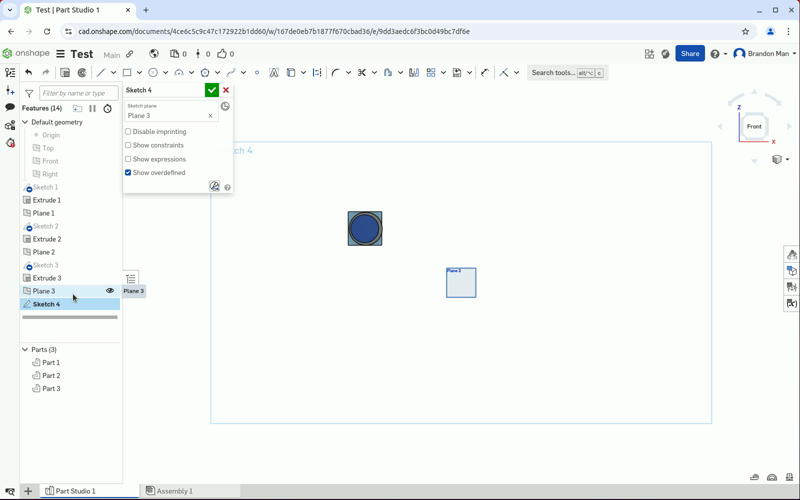
mouse_move(73, 352)
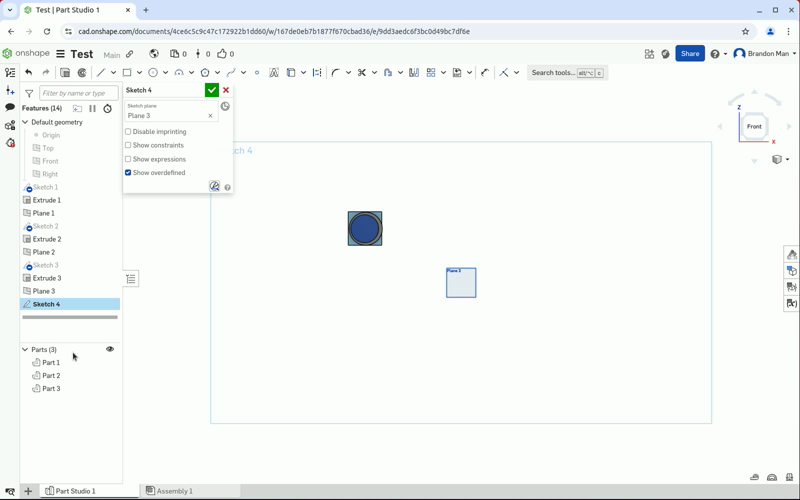
key(y)
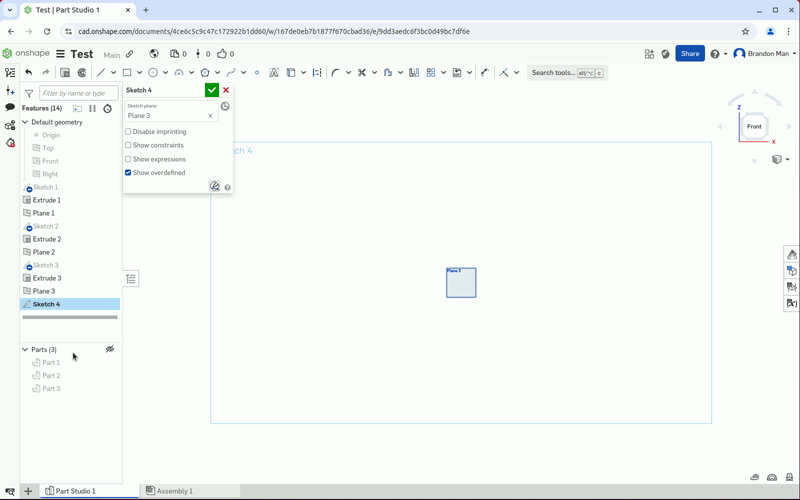
key(c)
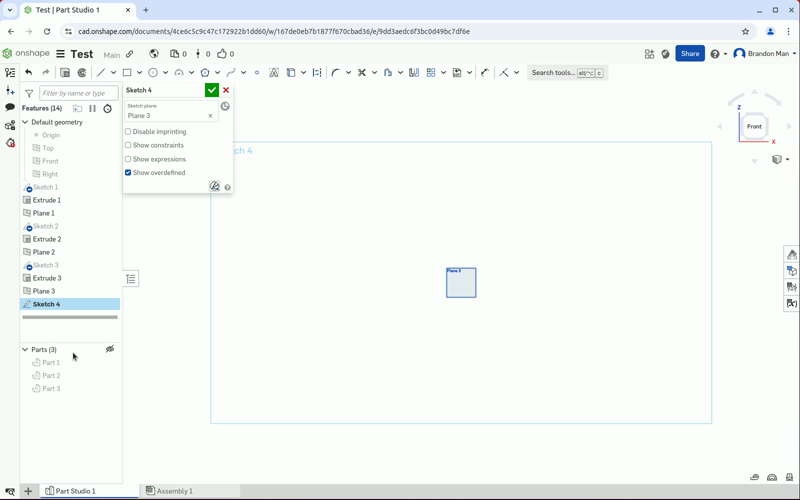
key_down(shift)
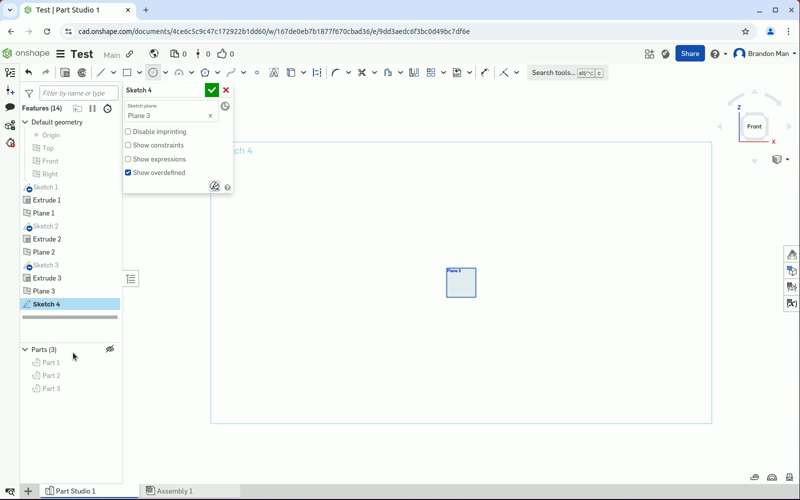
mouse_move(365, 228)
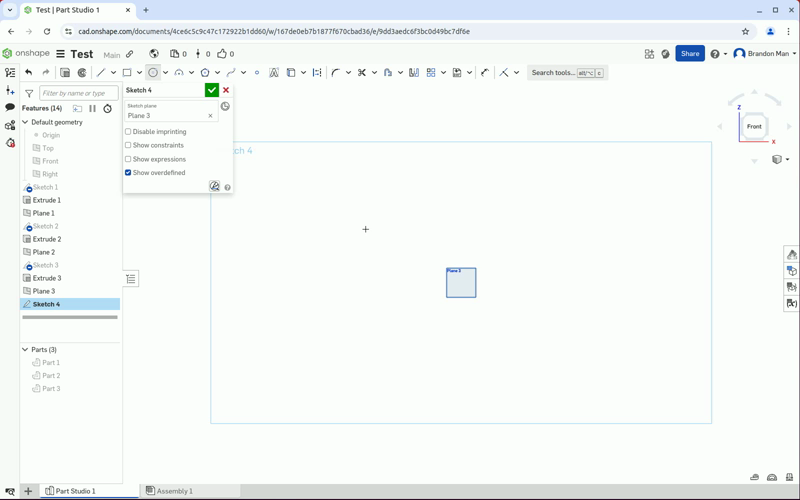
click(365, 228)
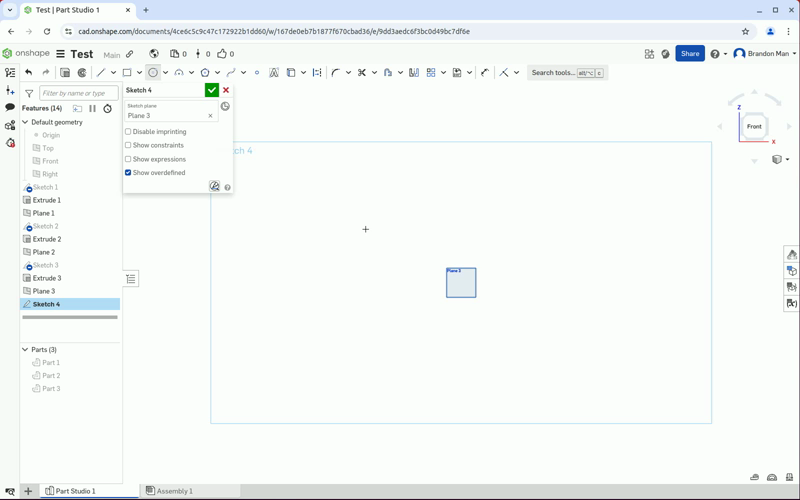
key_up(shift)
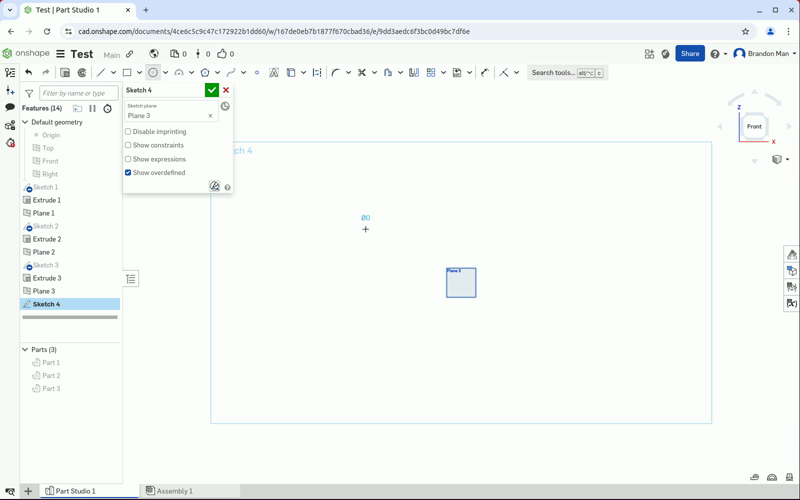
mouse_move(382, 228)
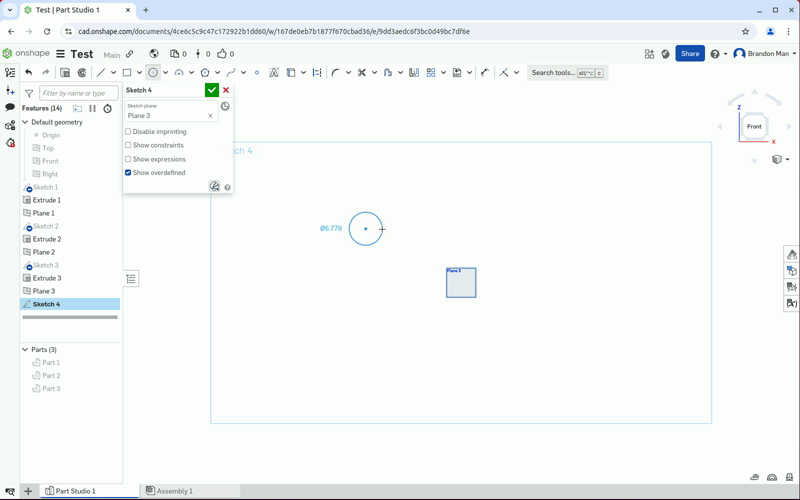
click(382, 228)
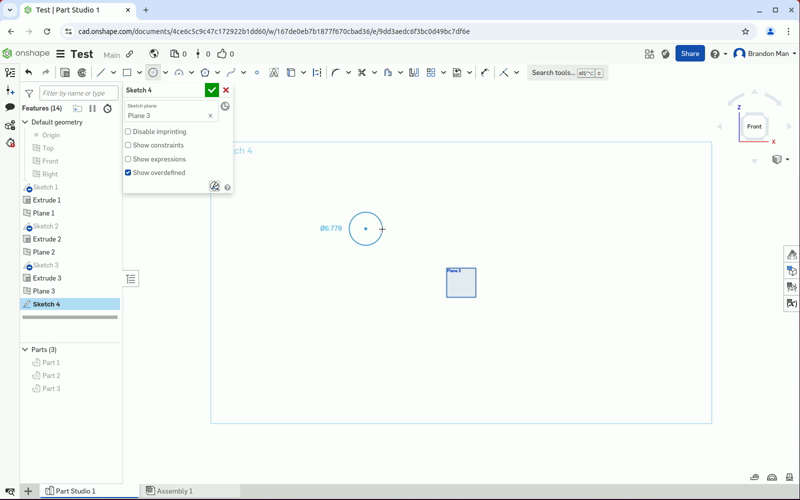
key(esc)
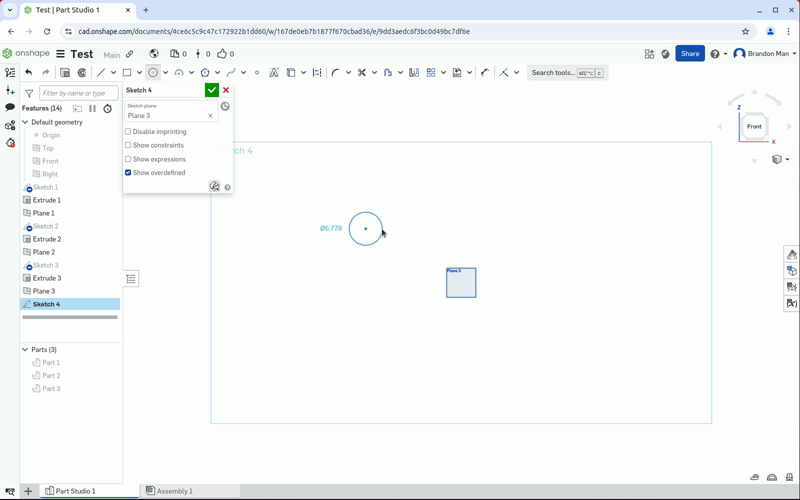
key(c)
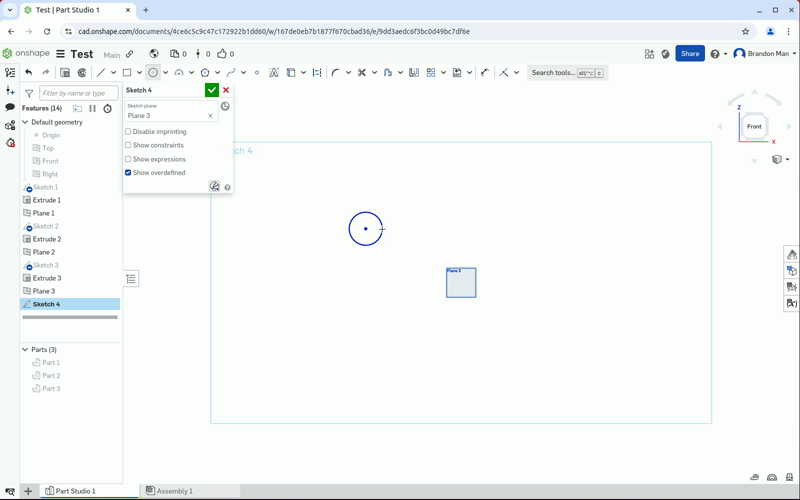
key_down(shift)
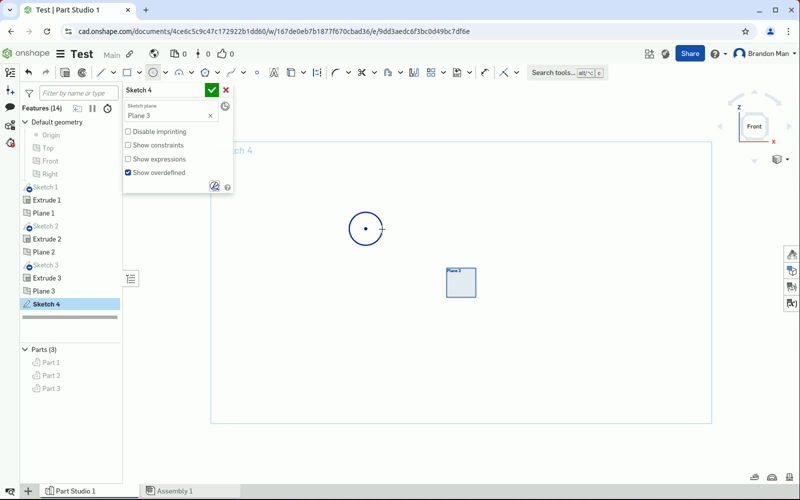
mouse_move(365, 228)
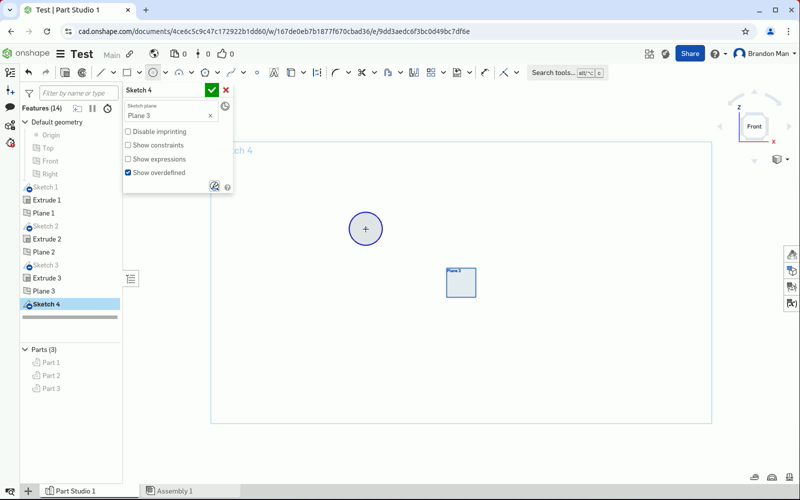
click(365, 228)
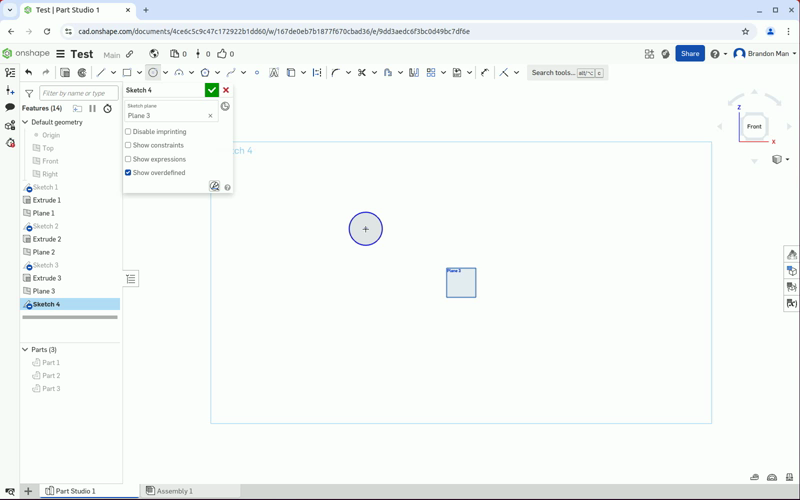
key_up(shift)
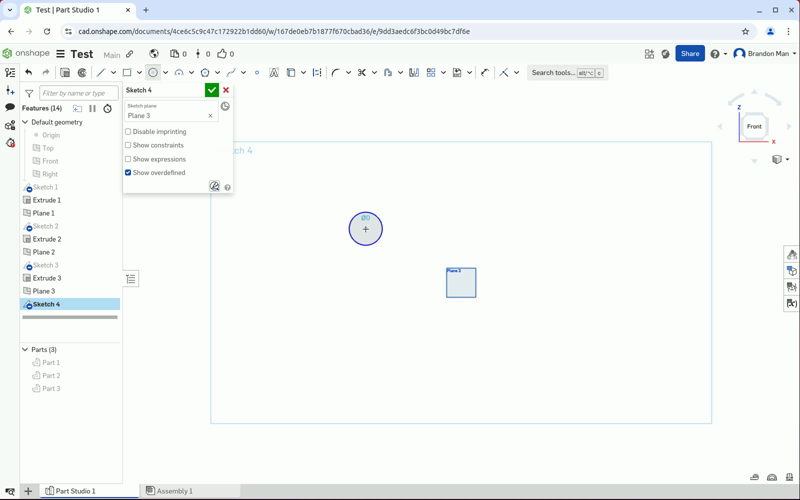
mouse_move(380, 228)
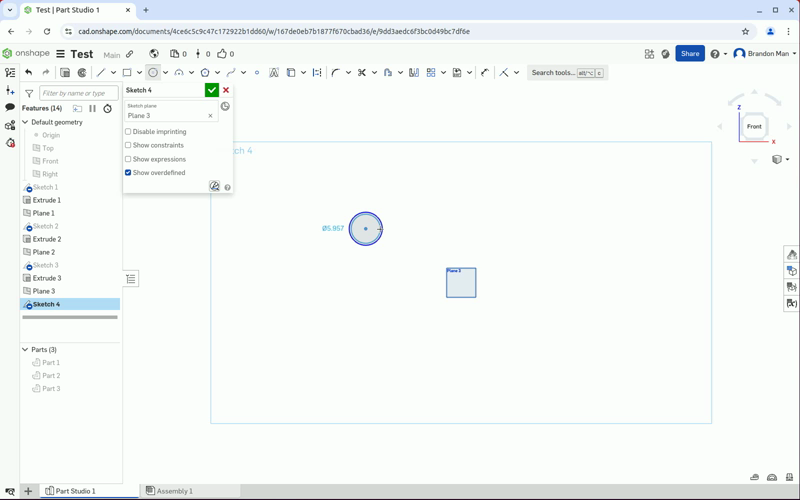
scroll(6)
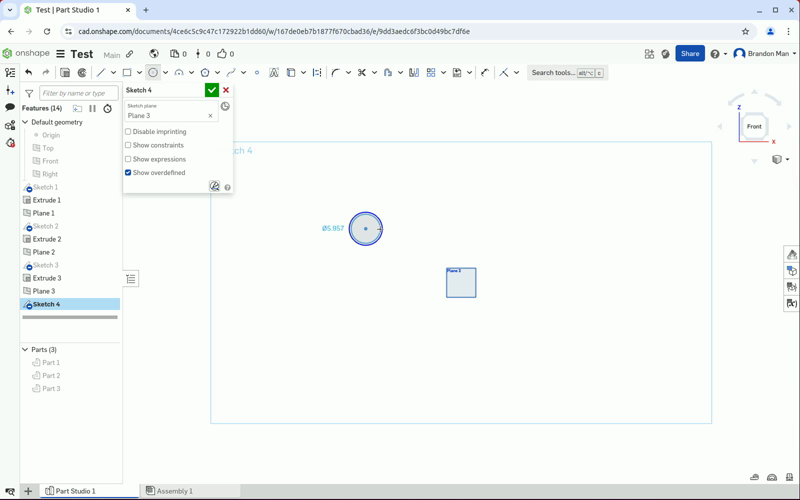
scroll(6)
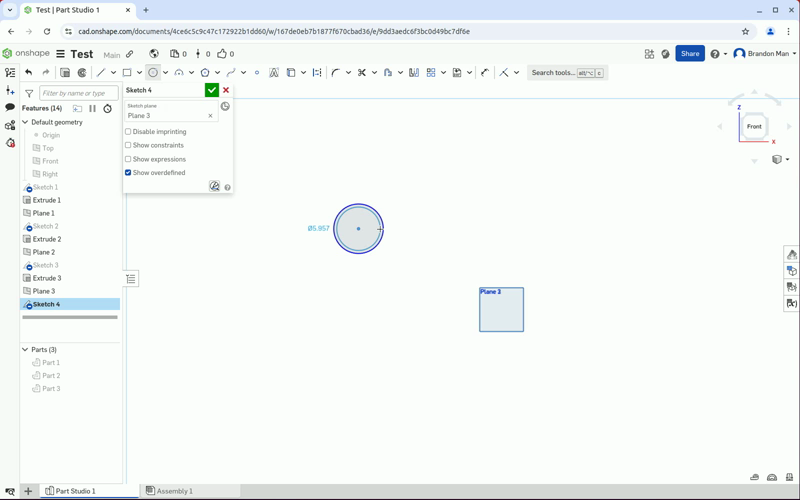
scroll(6)
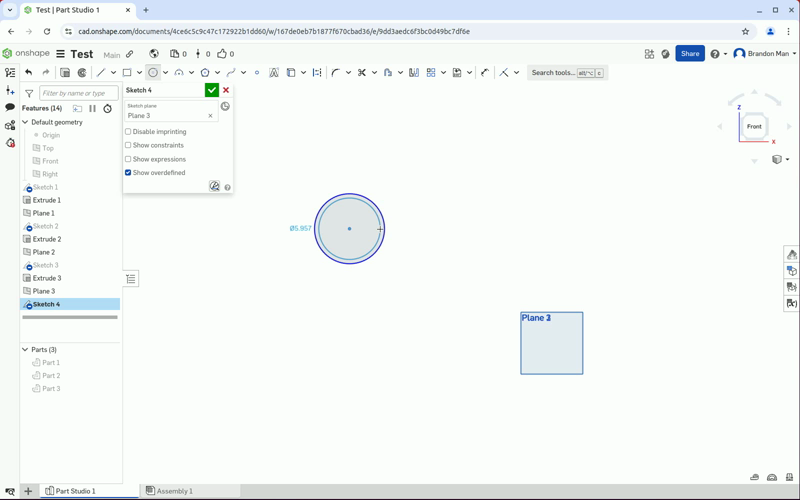
scroll(6)
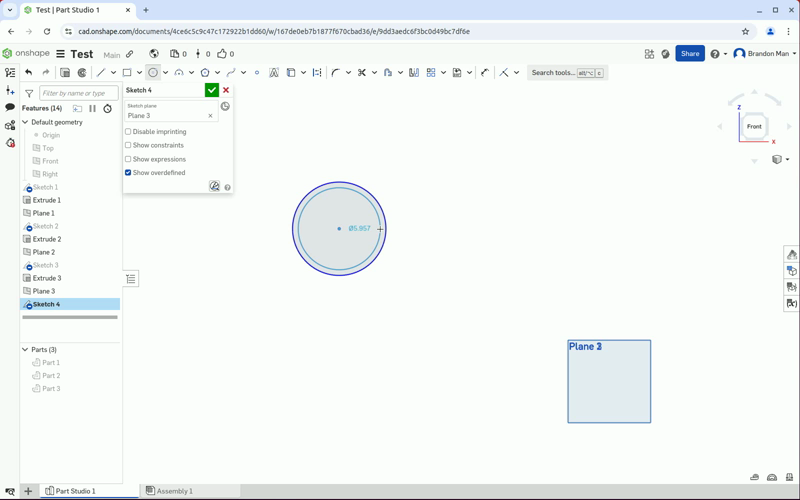
scroll(6)
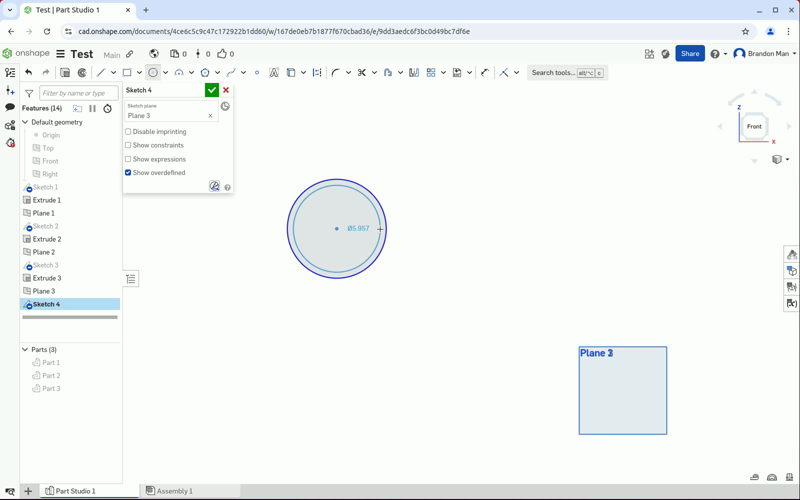
scroll(6)
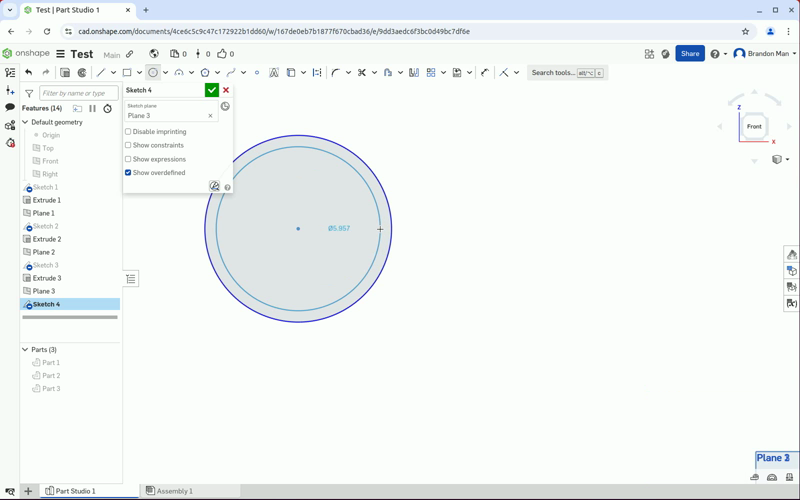
scroll(6)
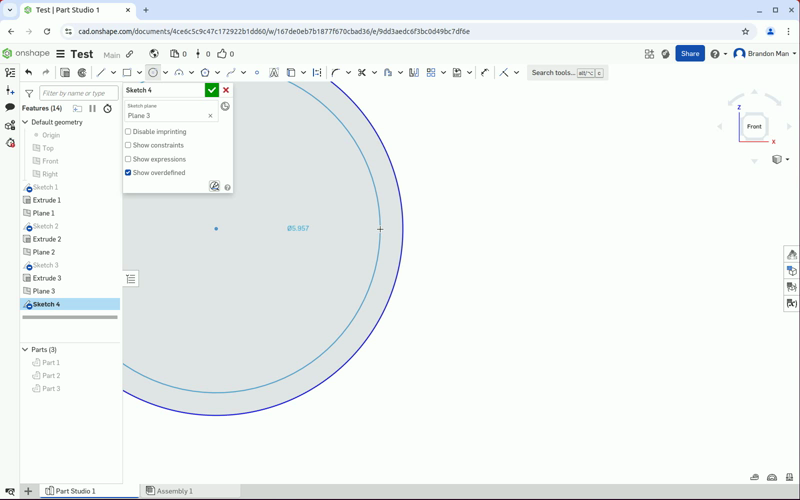
click(380, 228)
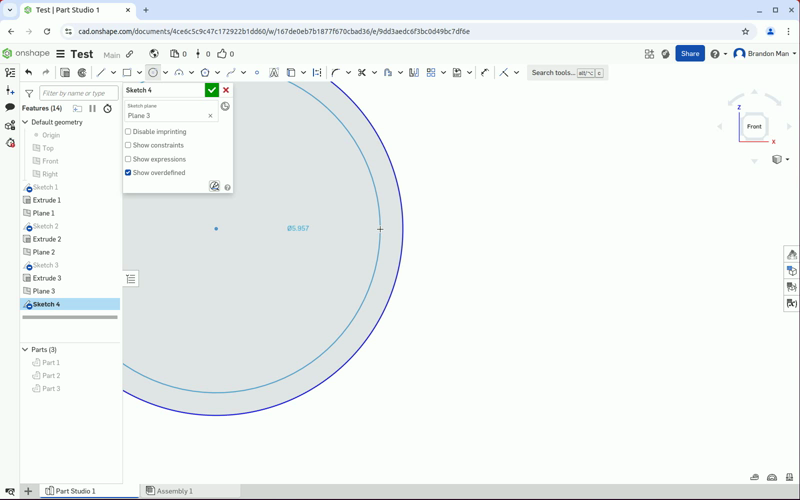
scroll(-6)
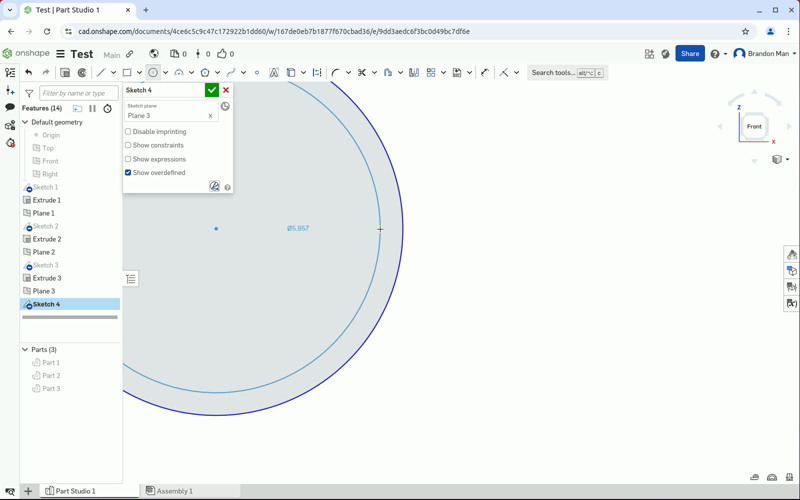
scroll(-6)
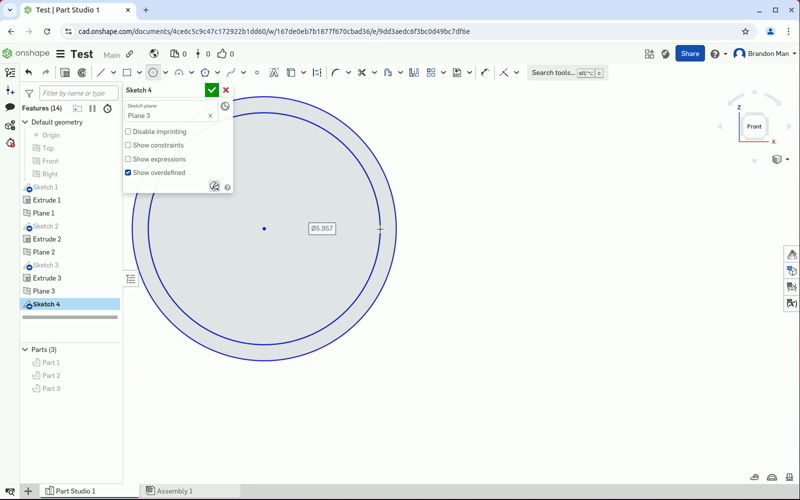
scroll(-6)
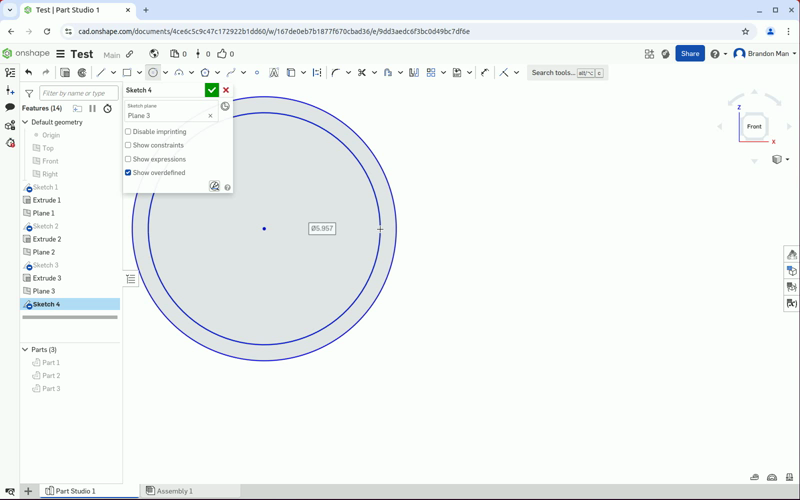
scroll(-6)
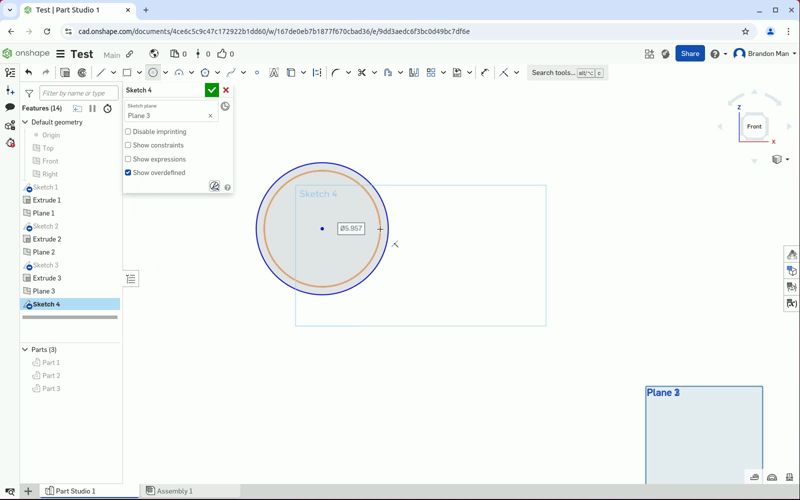
scroll(-6)
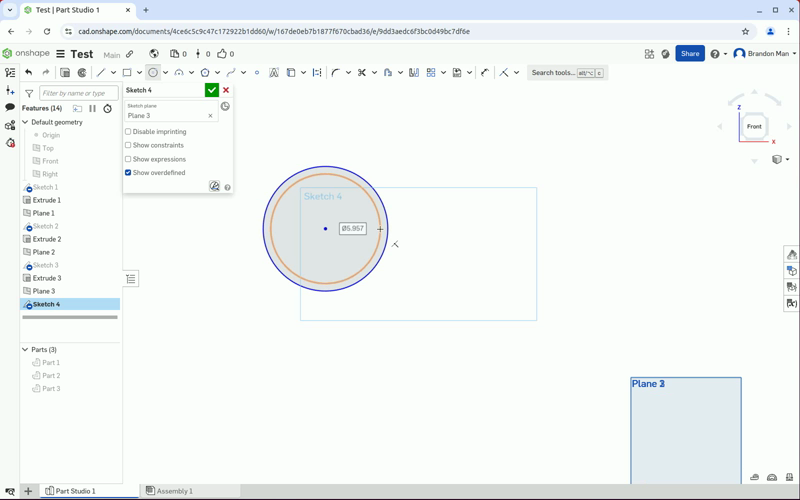
scroll(-6)
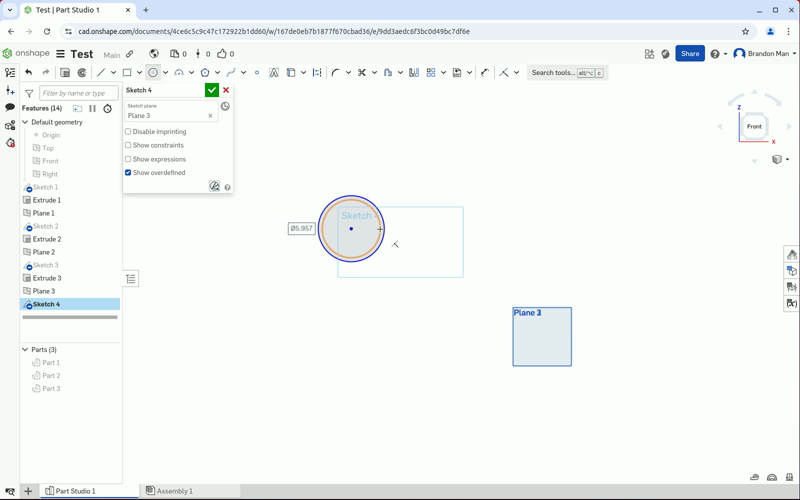
scroll(-6)
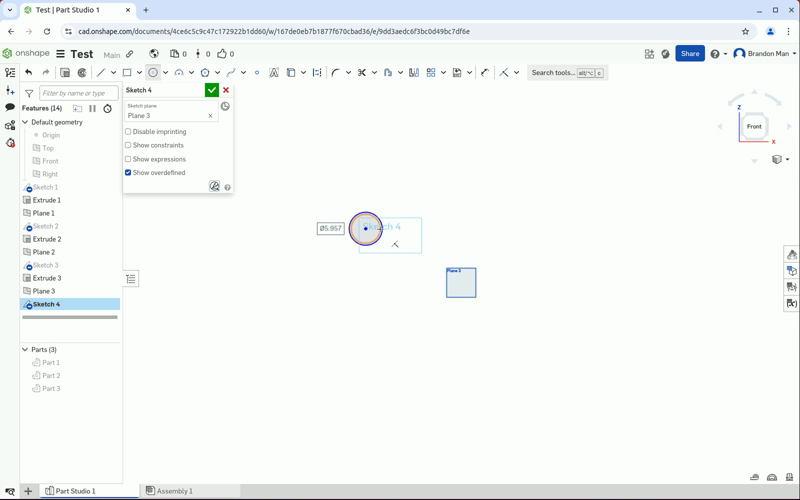
key(esc)
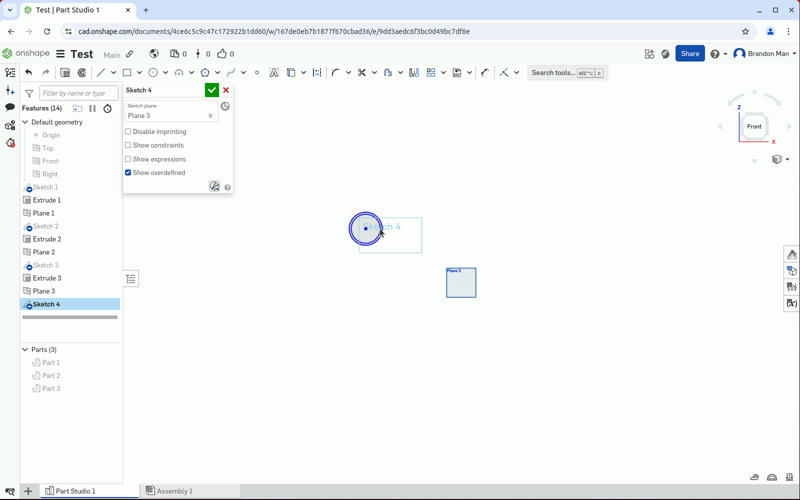
mouse_move(355, 238)
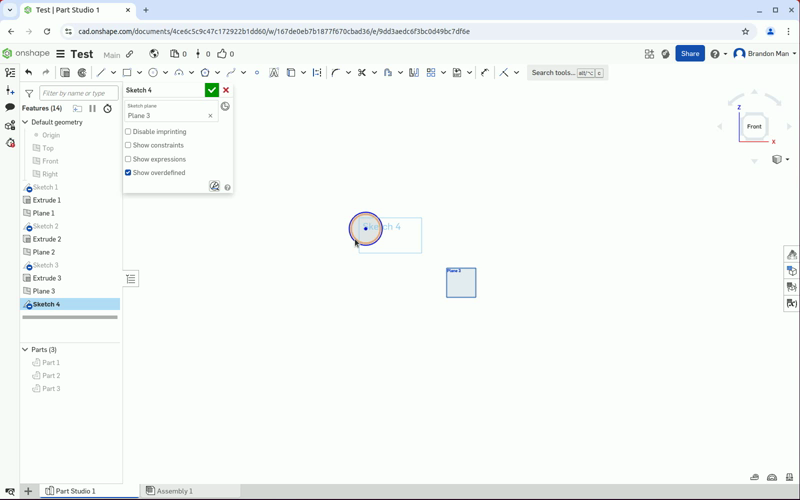
scroll(6)
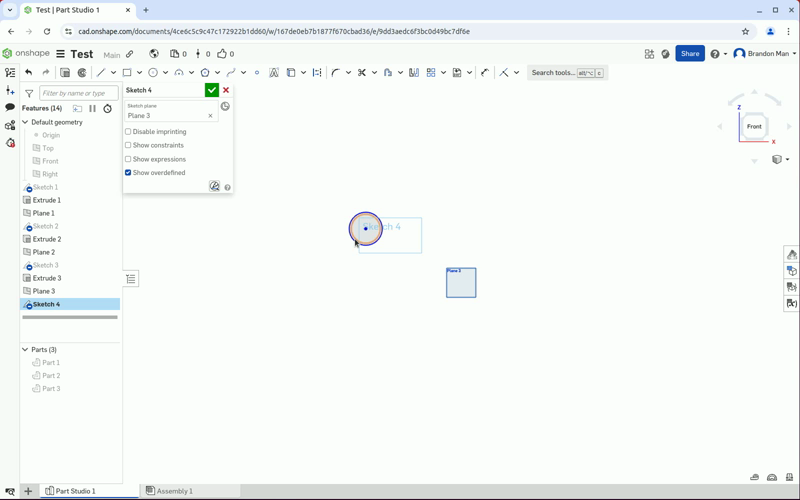
scroll(6)
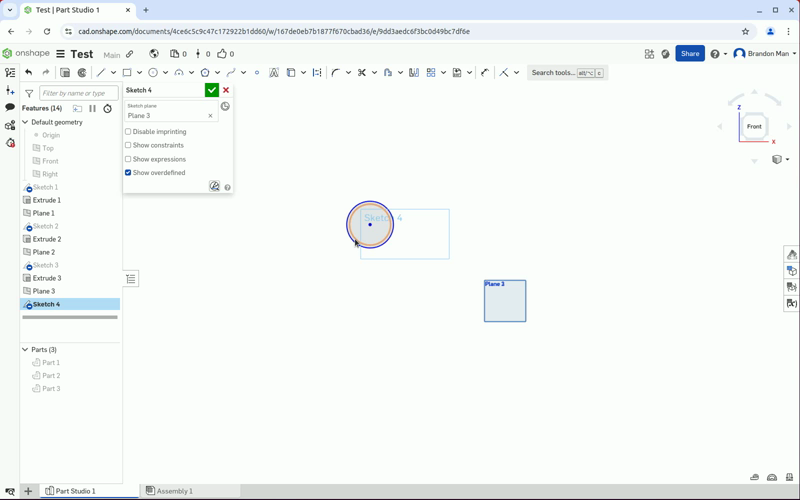
scroll(6)
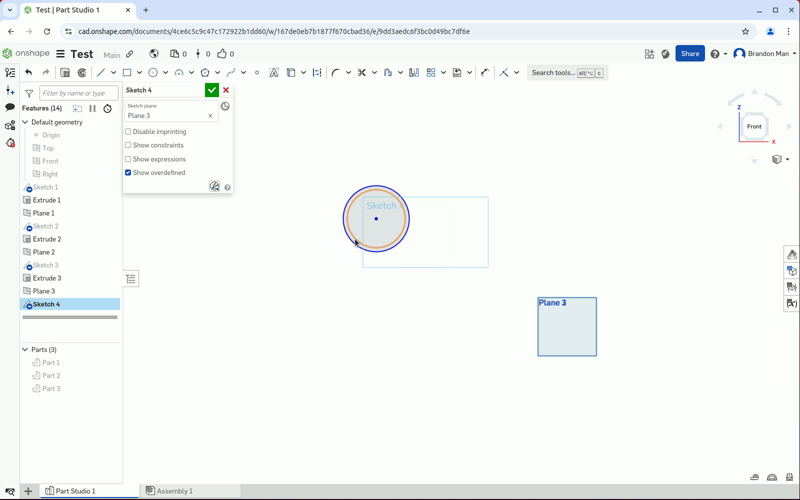
scroll(6)
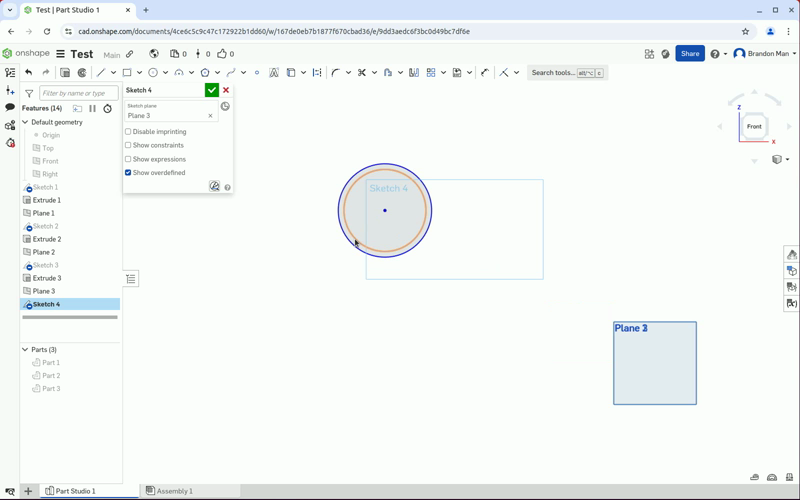
scroll(6)
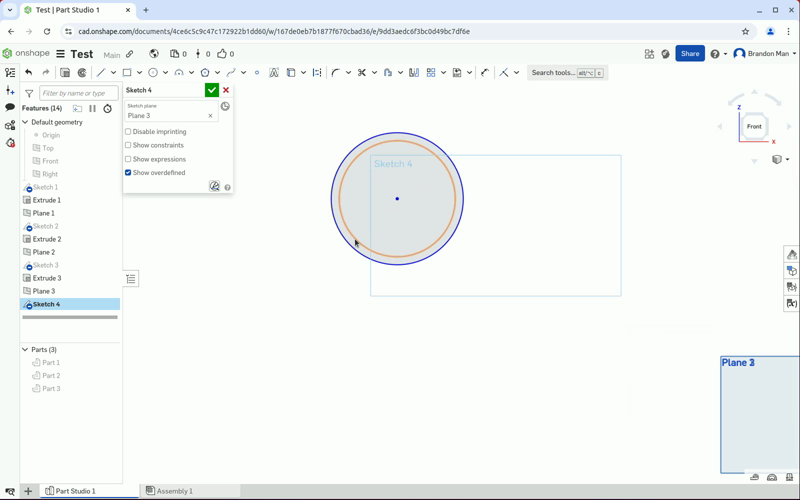
scroll(6)
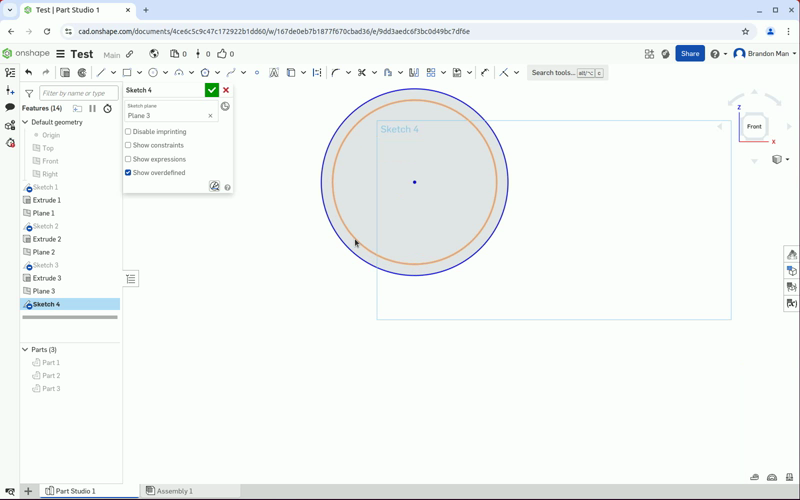
scroll(6)
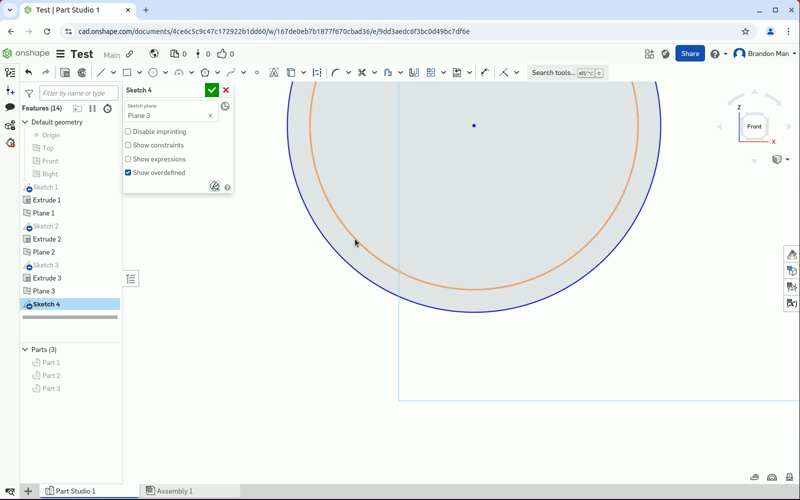
click(355, 238)
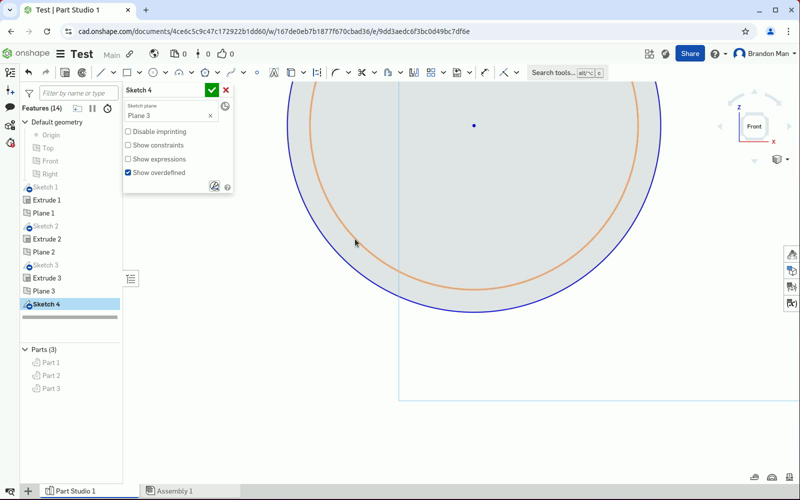
scroll(-6)
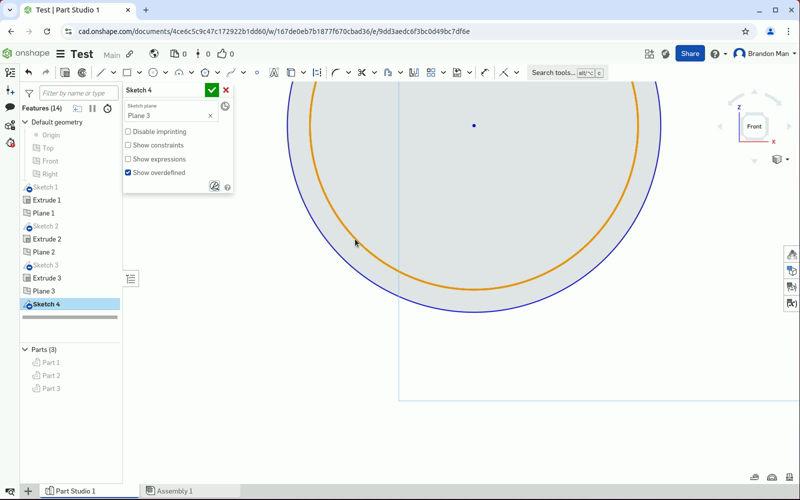
scroll(-6)
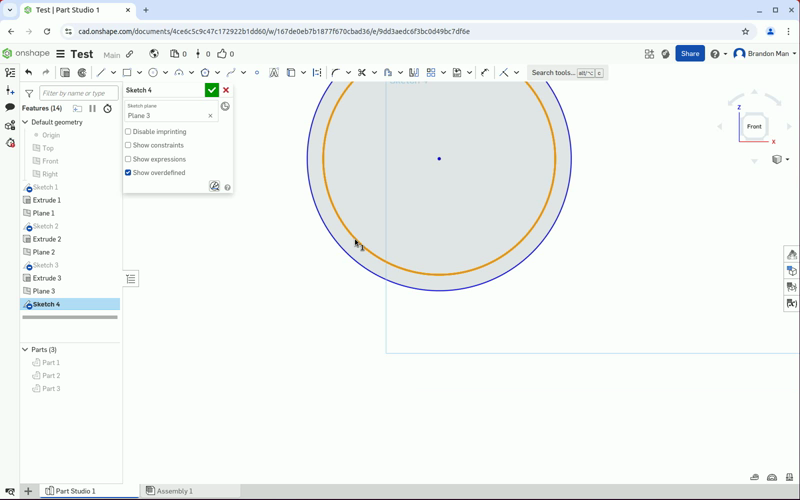
scroll(-6)
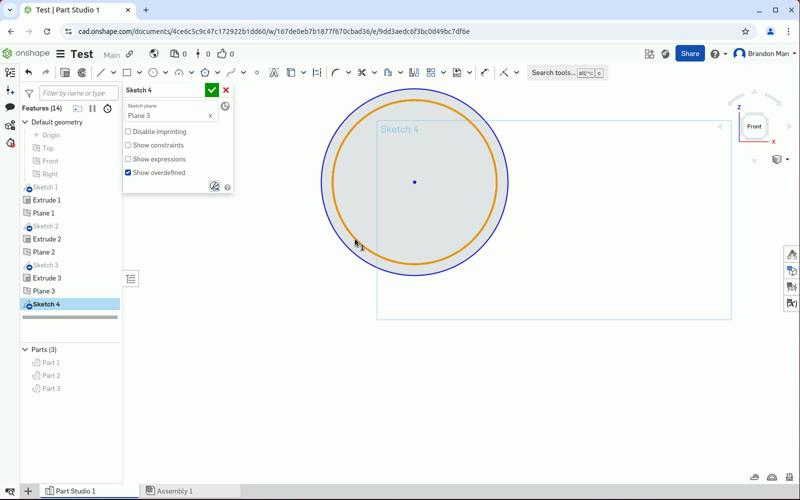
scroll(-6)
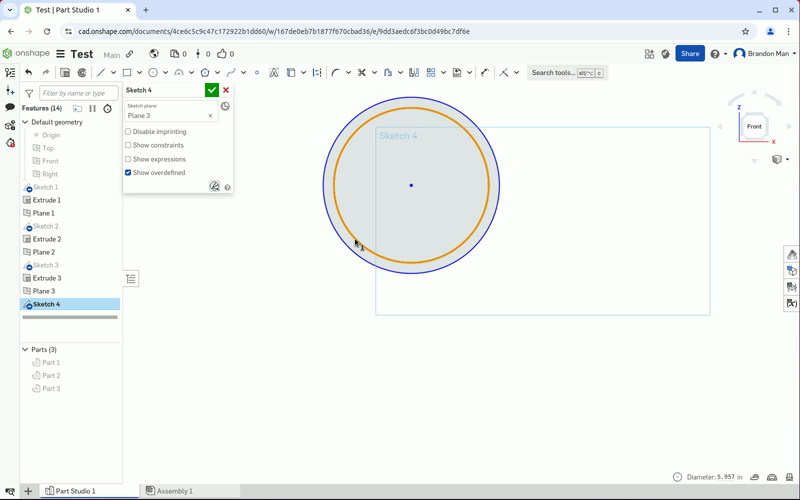
scroll(-6)
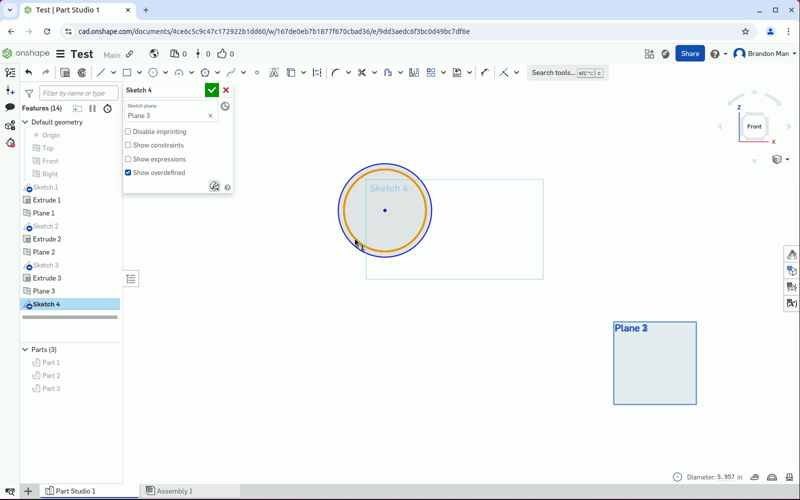
scroll(-6)
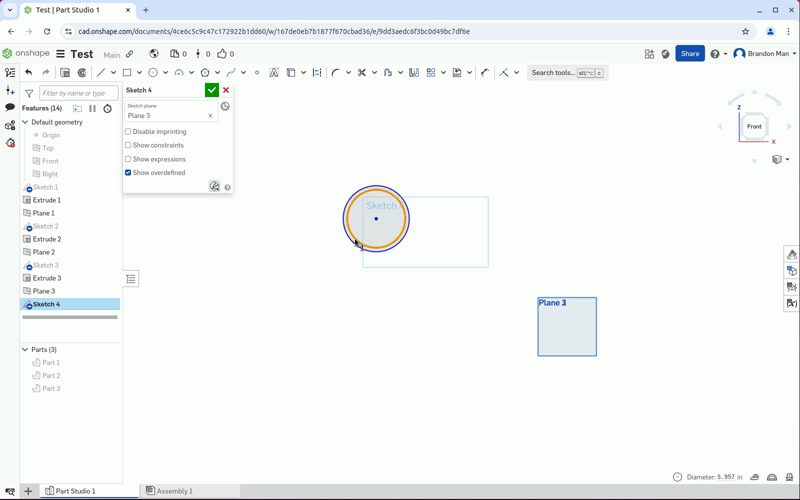
scroll(-6)
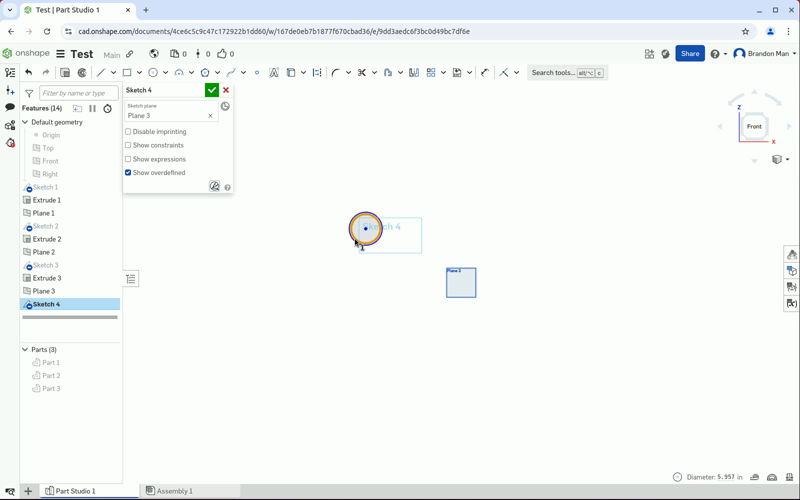
mouse_move(73, 352)
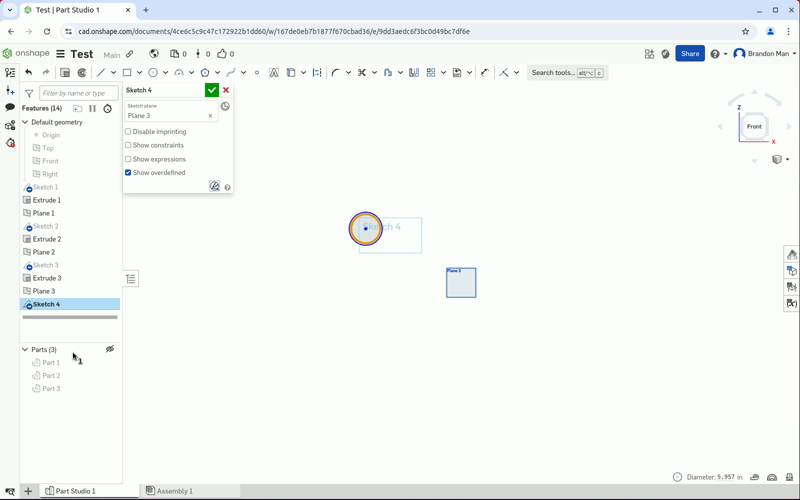
key(shift+y)
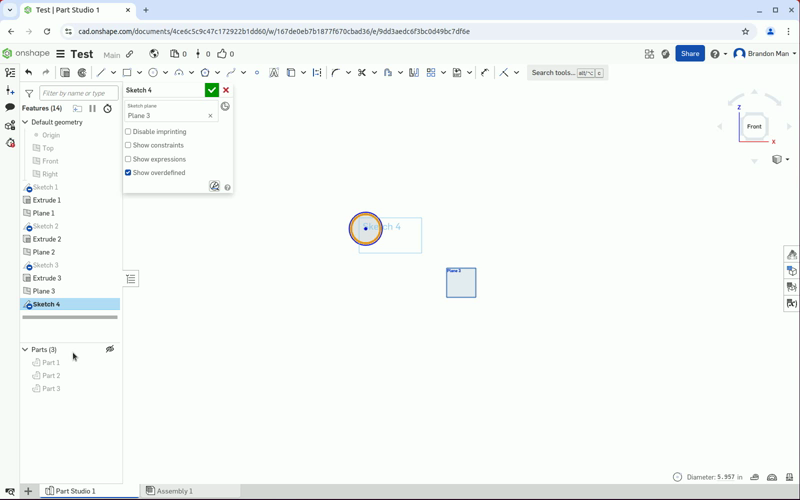
key(shift+e)
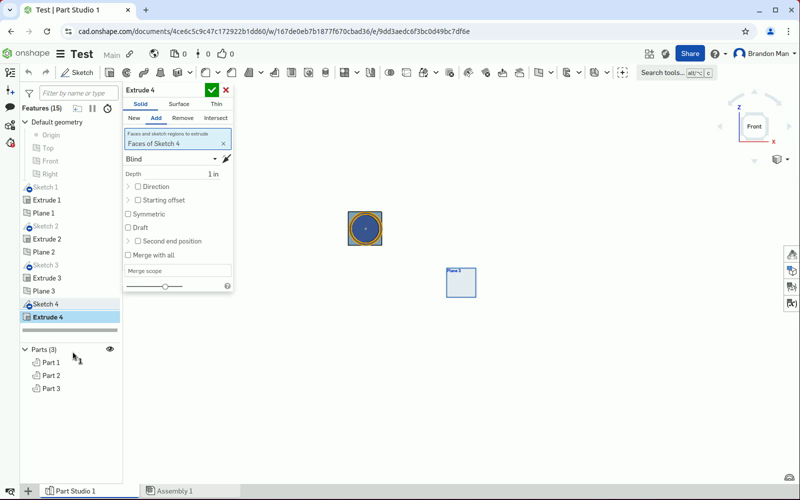
mouse_move(143, 106)
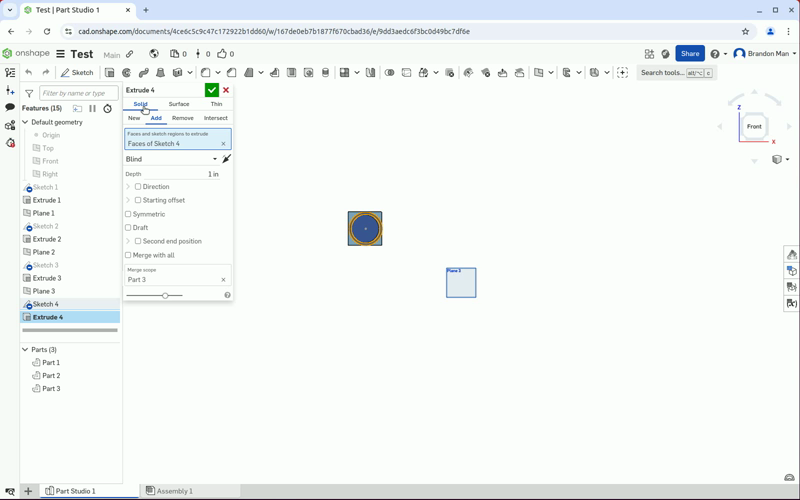
click(143, 106)
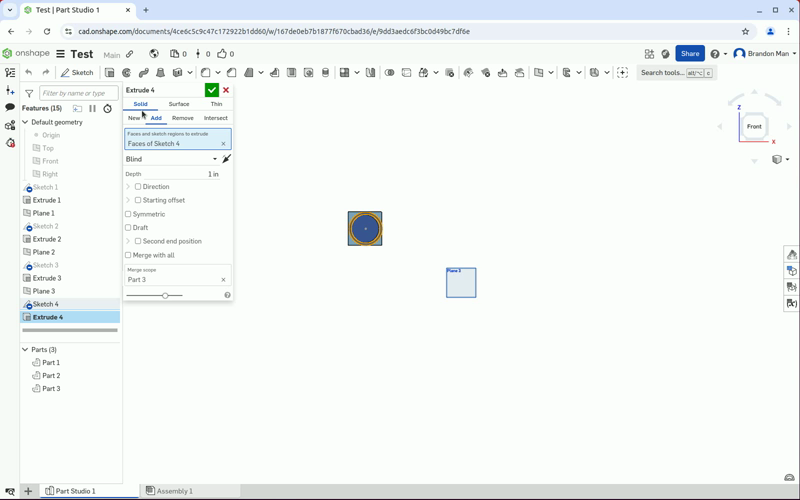
mouse_move(137, 120)
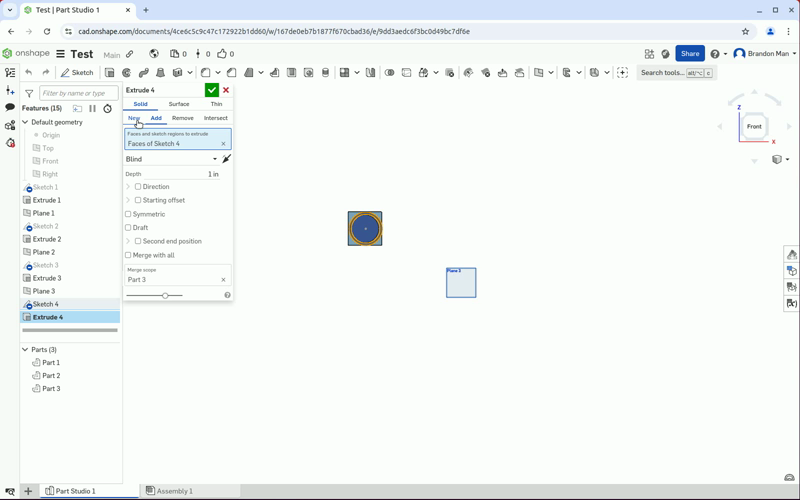
click(137, 120)
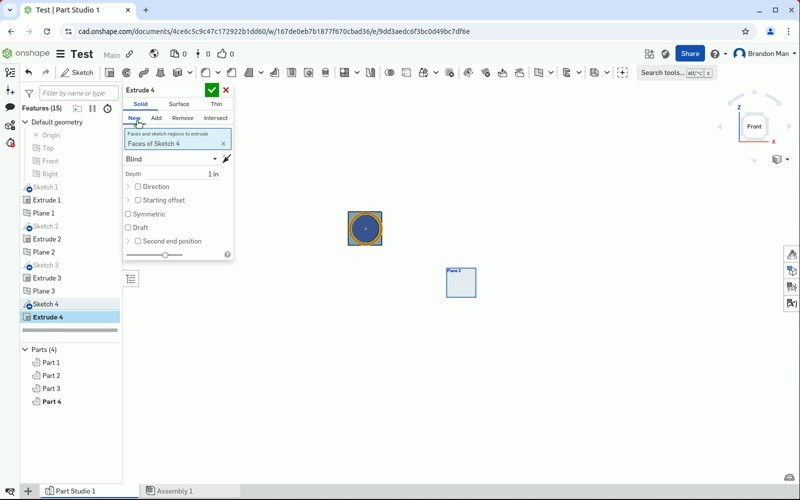
key(tab, 4)
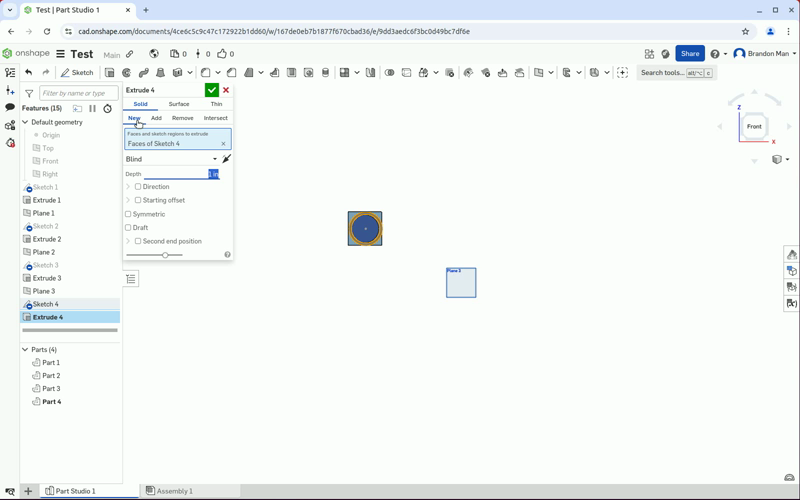
text(1.444)
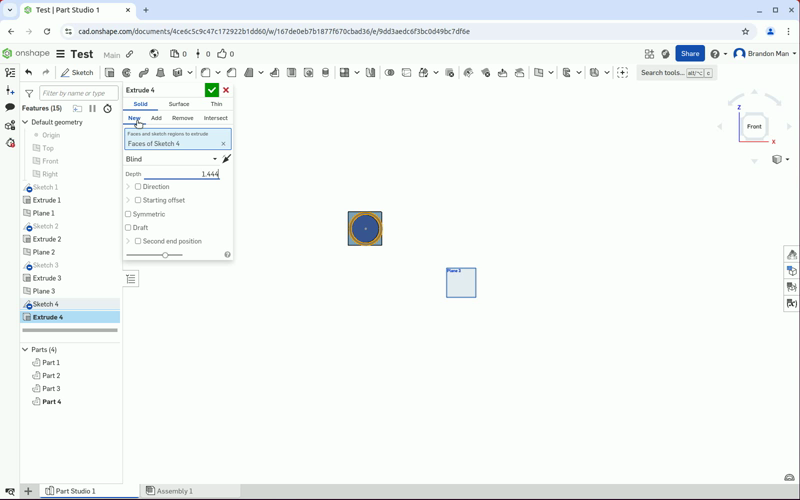
key(enter)
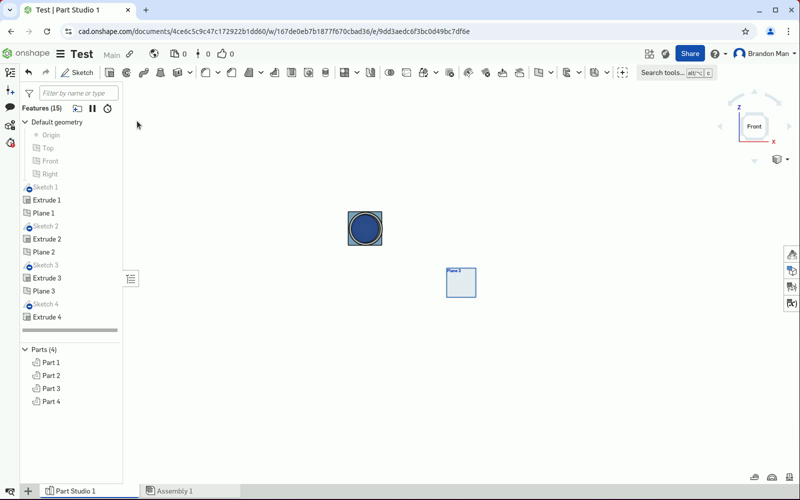
key(shift+h)
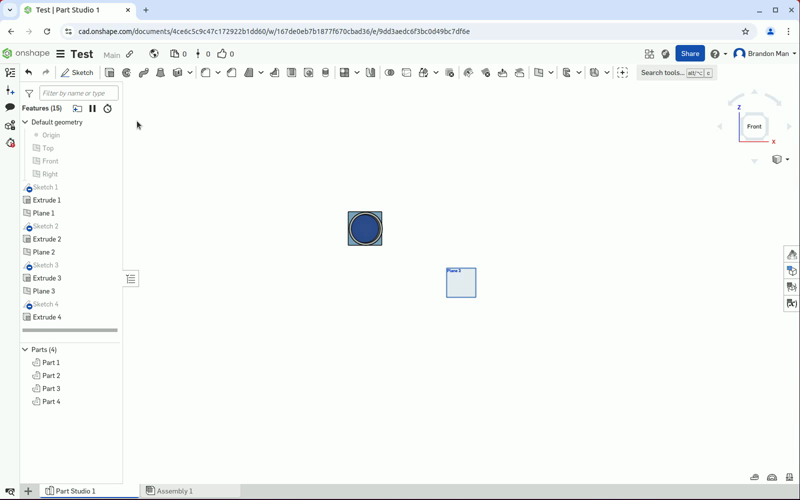
key(shift+h)
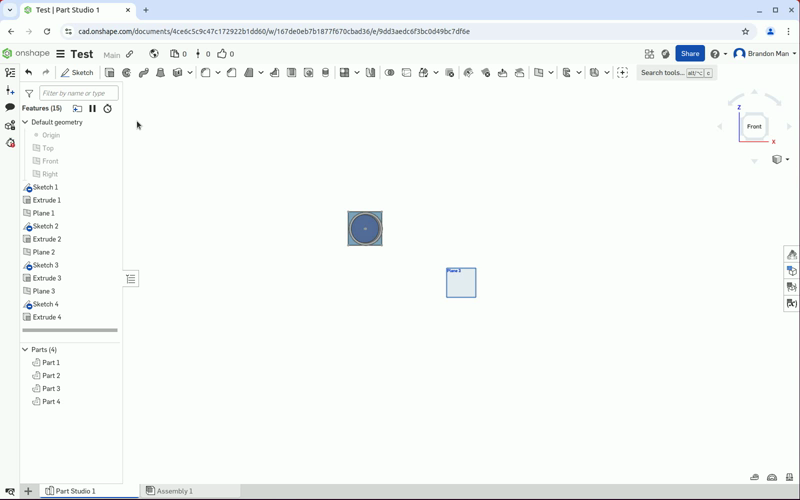
key(shift+7)
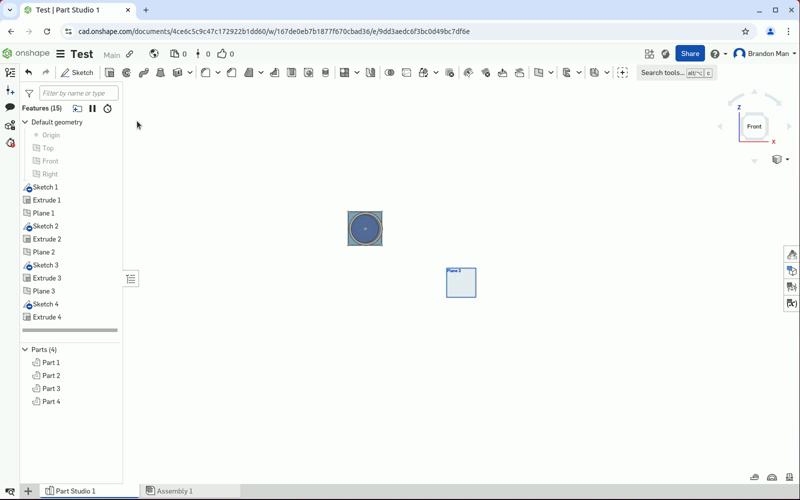
key(left, 2)
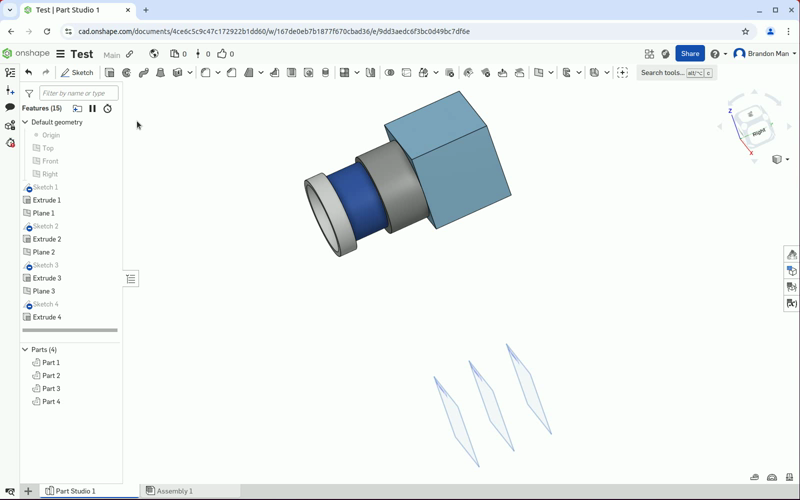
key(down, 2)
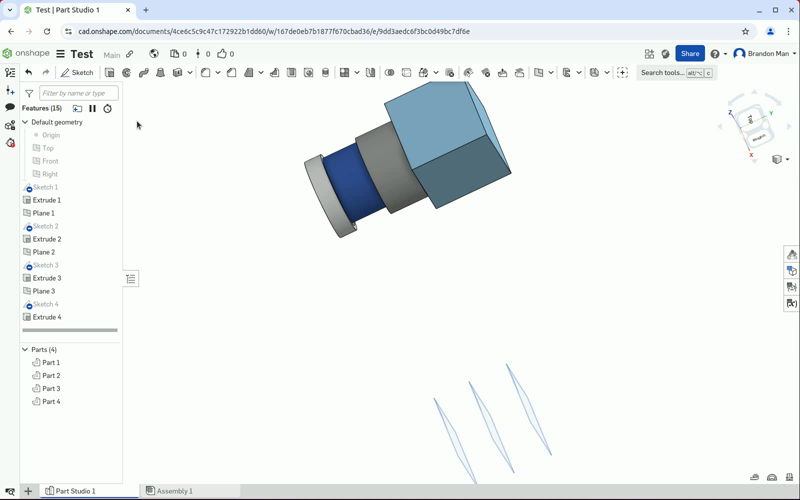
key(up, 2)
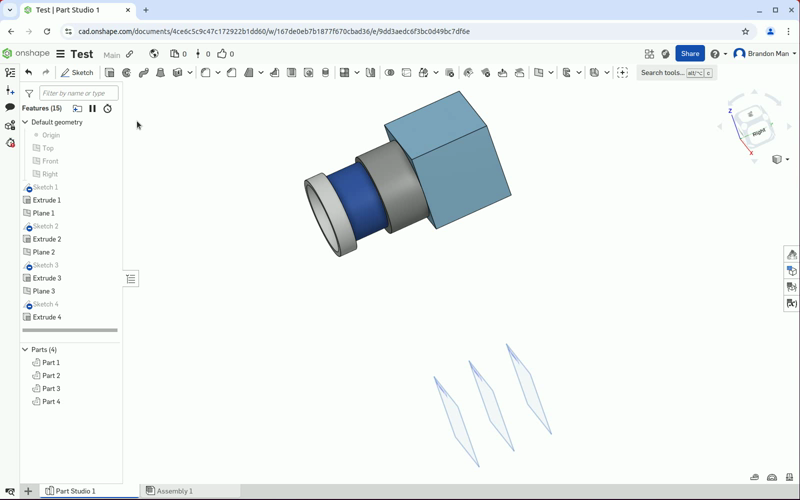
key(right, 2)
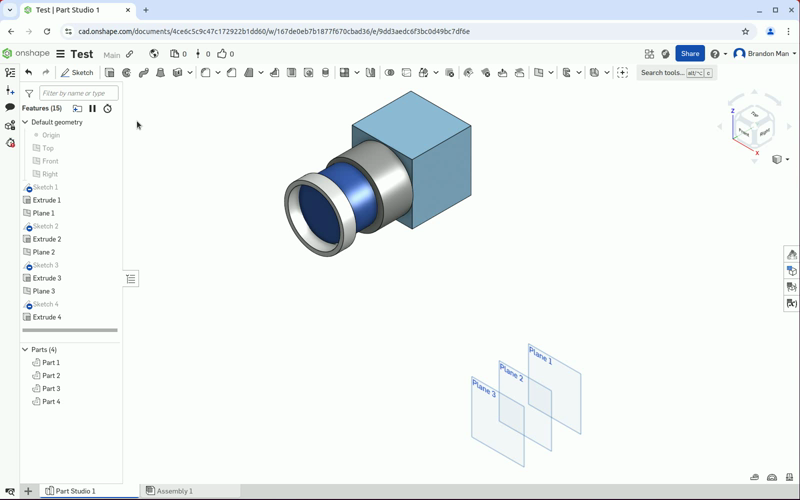
mouse_move(73, 189)
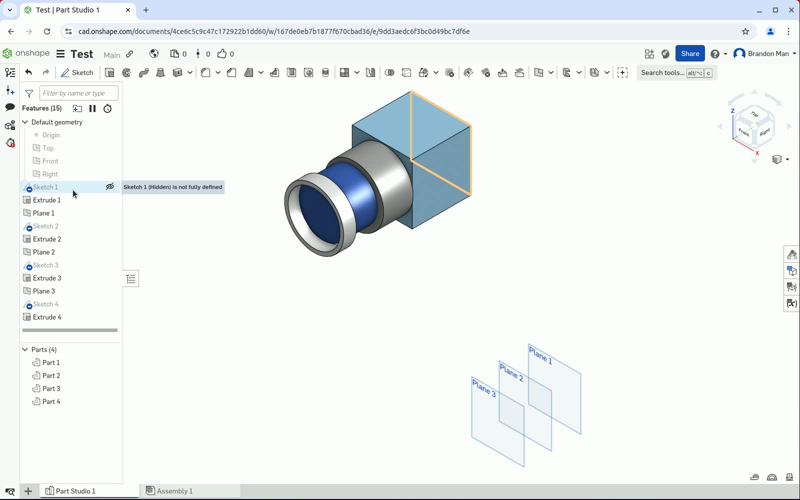
click(73, 189)